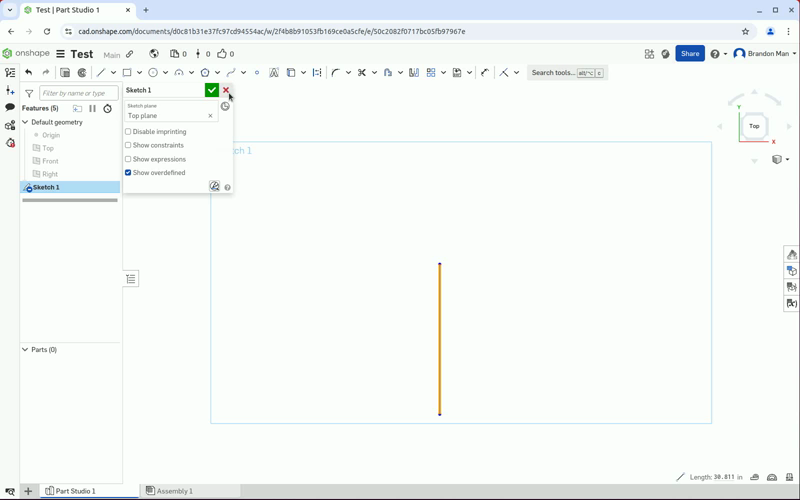
key(shift+h)
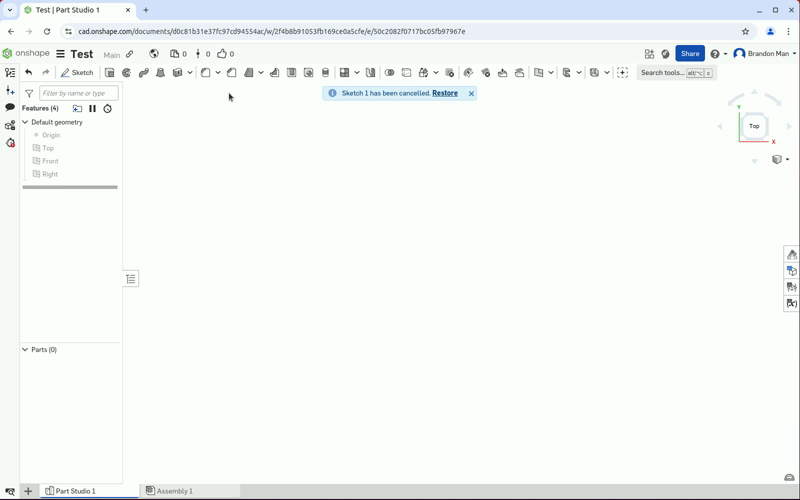
mouse_move(73, 352)
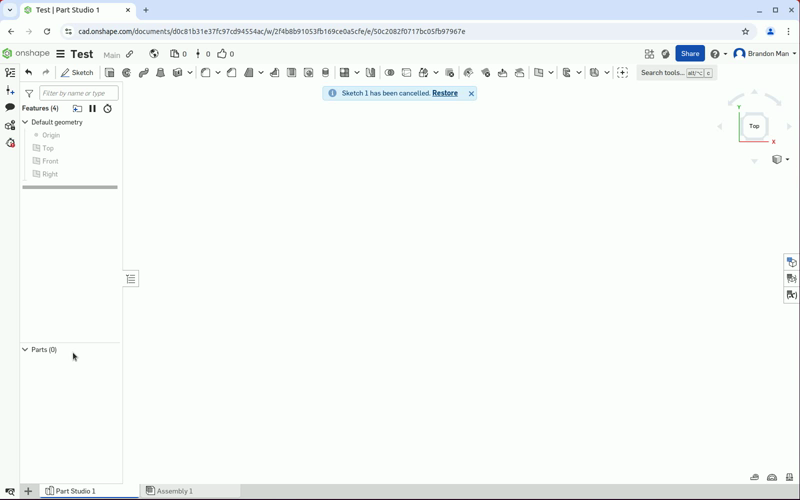
key(y)
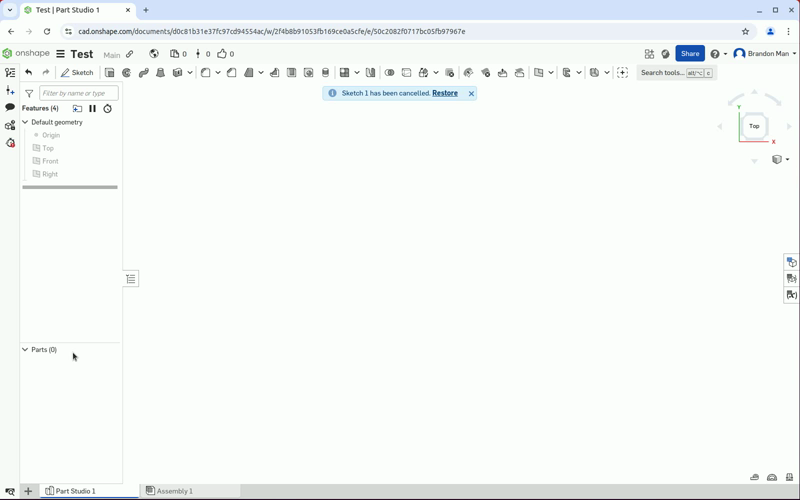
key(shift+p)
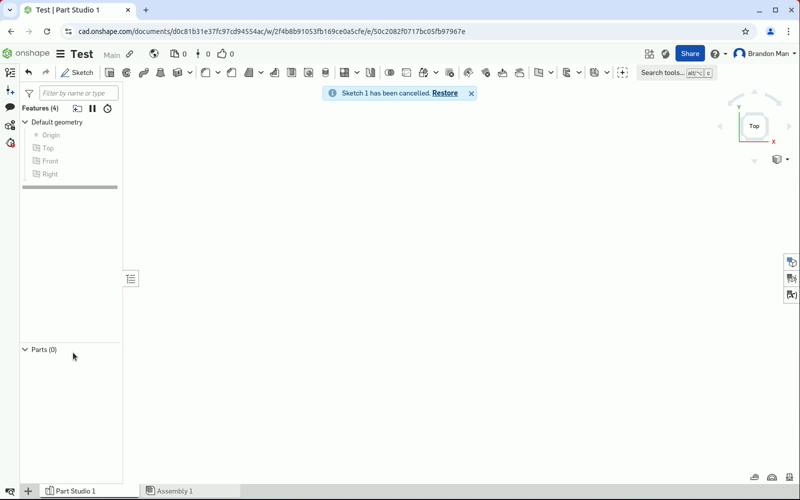
key(space)
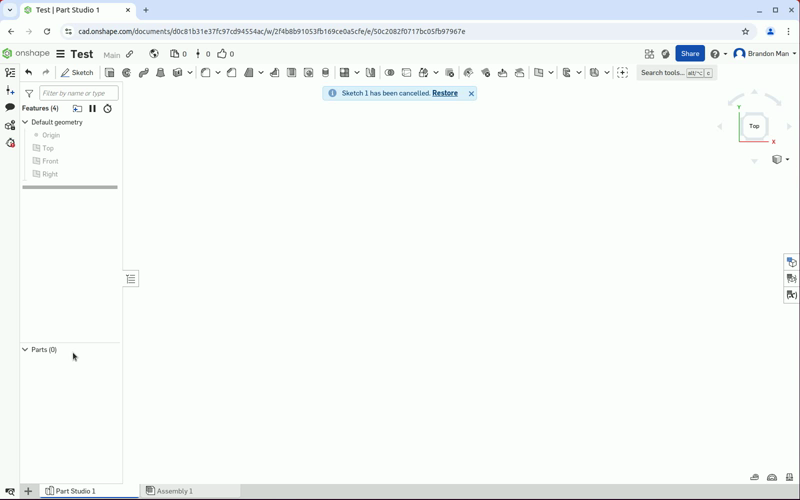
key_down(shift)
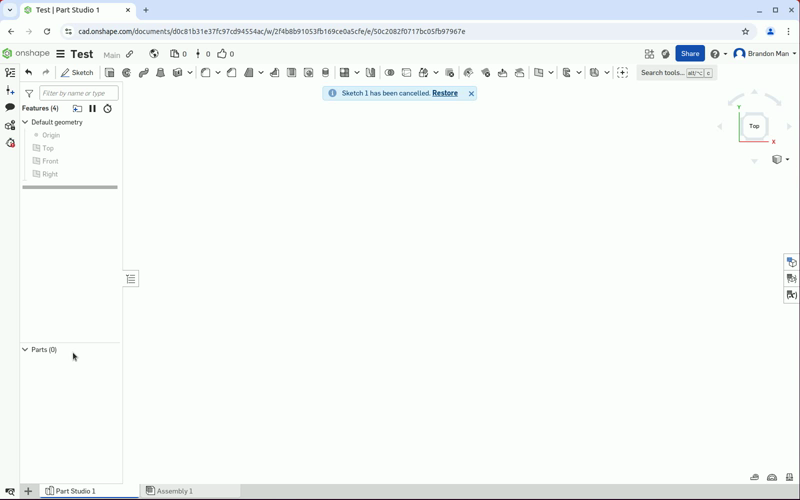
key(up)
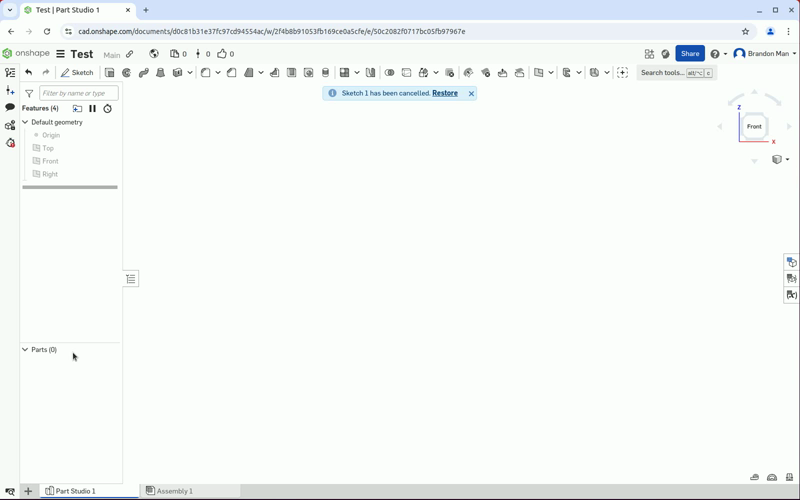
key_up(shift)
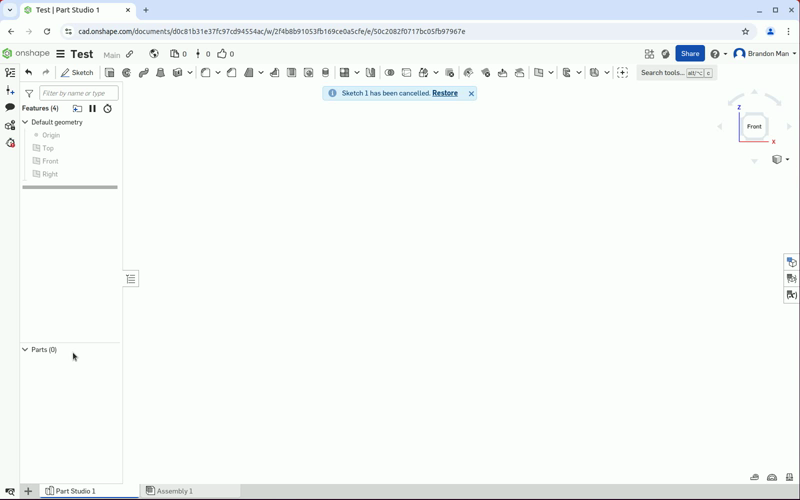
key(space)
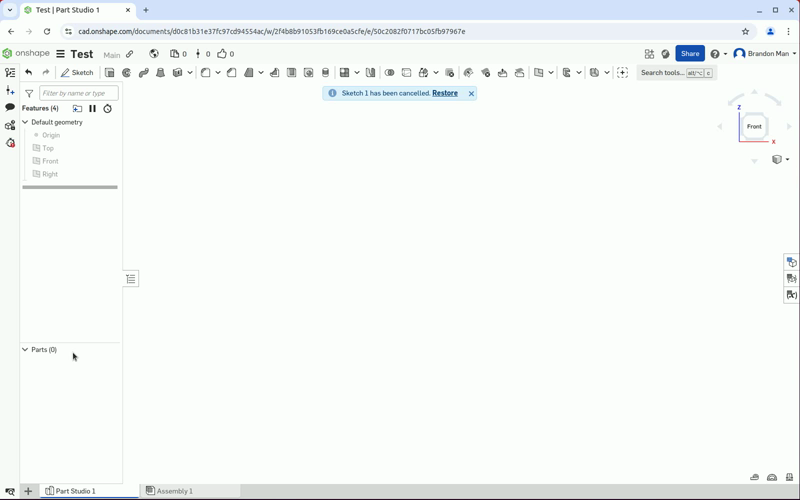
key_down(shift)
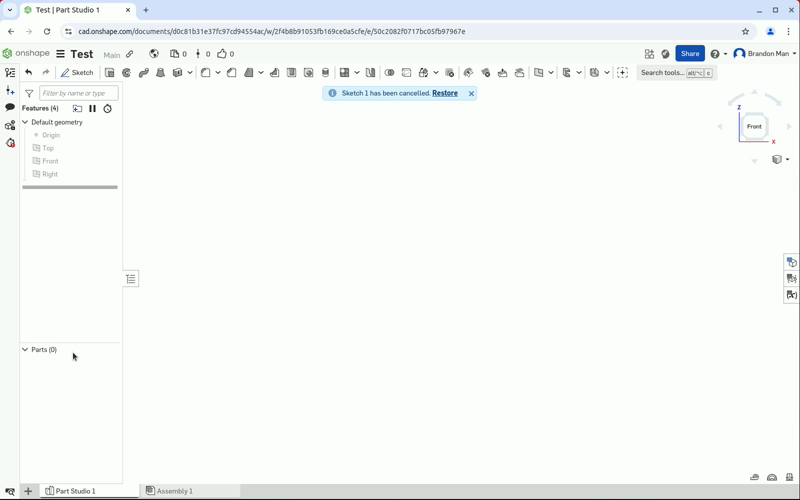
key(left)
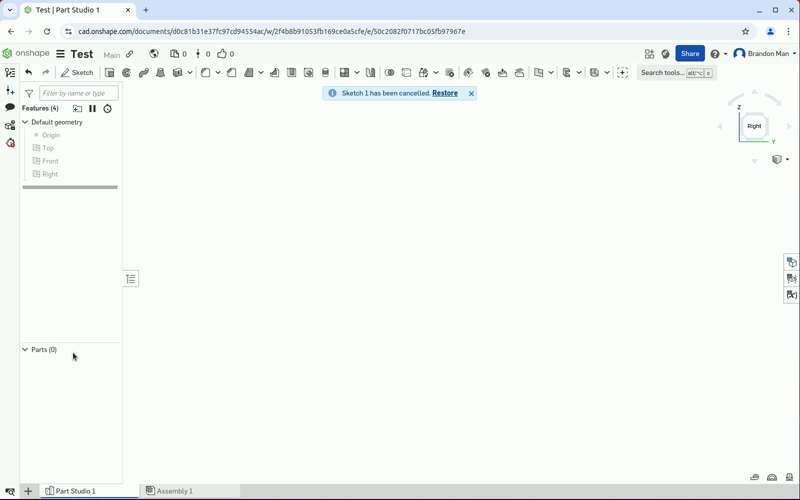
key_up(shift)
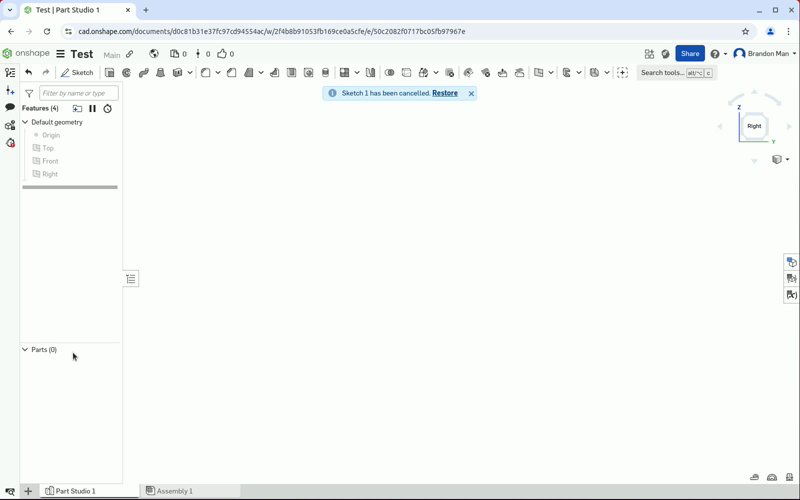
mouse_move(73, 352)
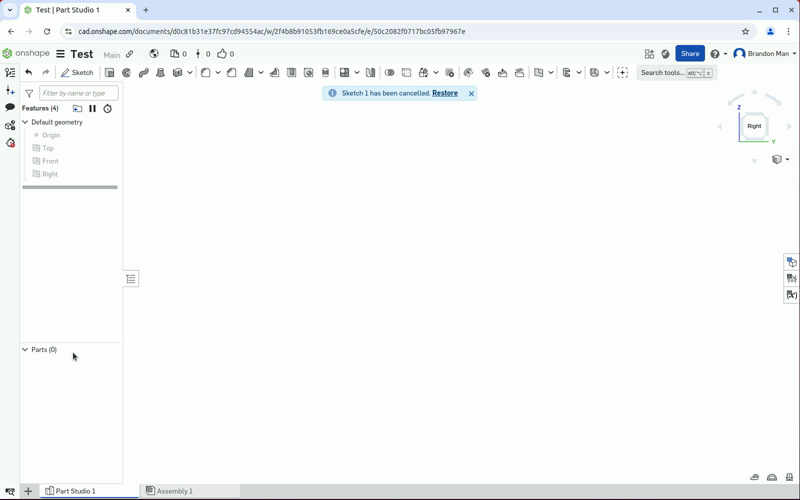
key(shift+y)
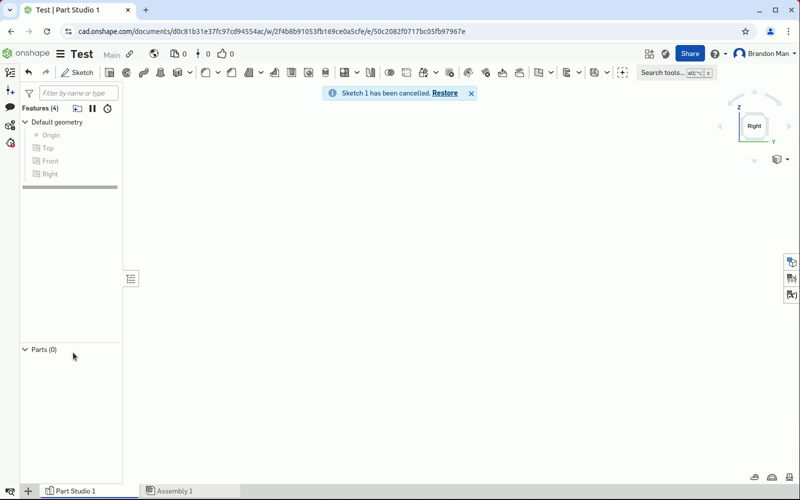
key(shift+s)
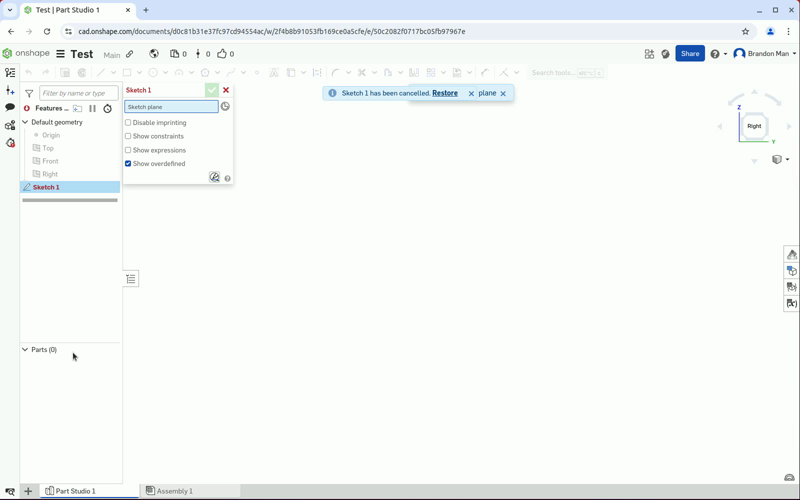
mouse_move(73, 176)
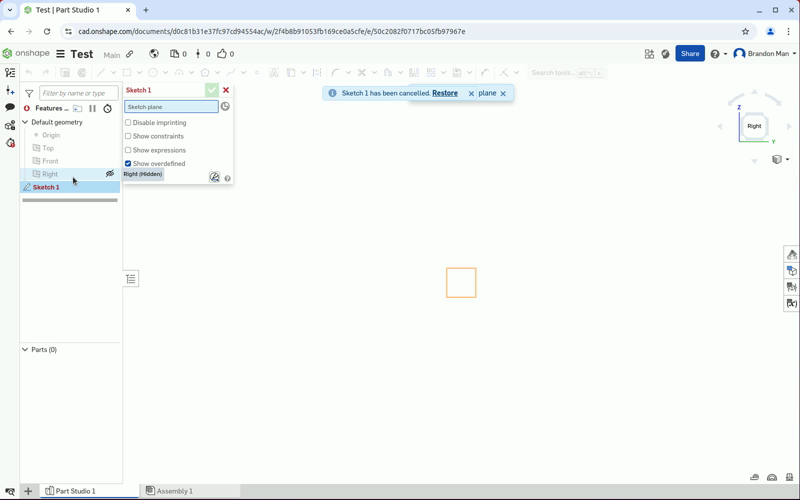
click(73, 176)
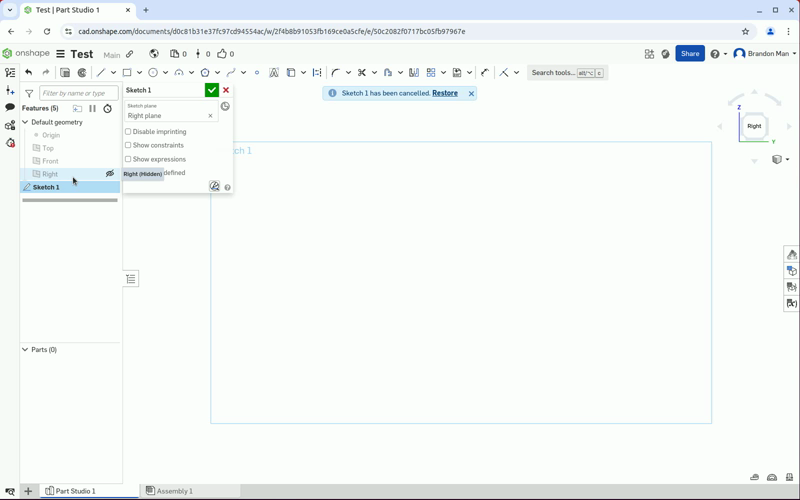
mouse_move(73, 352)
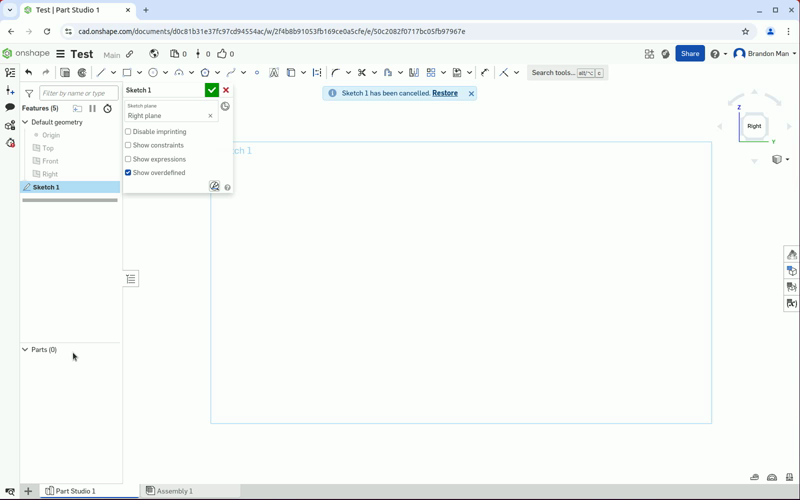
key(y)
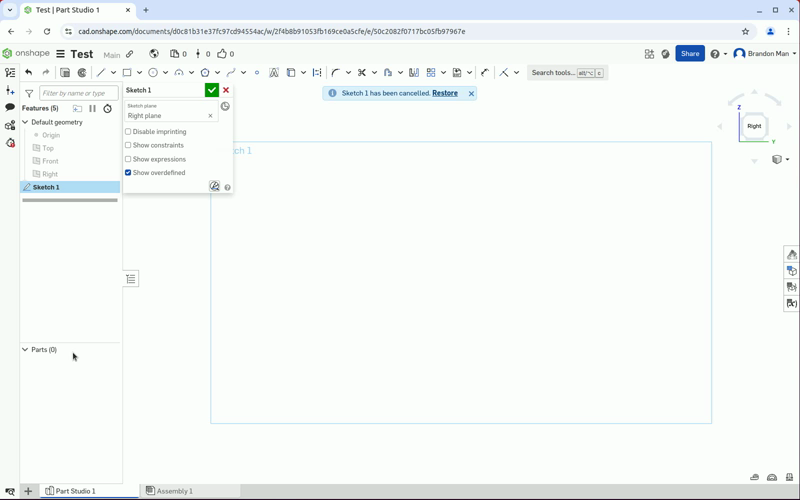
key(l)
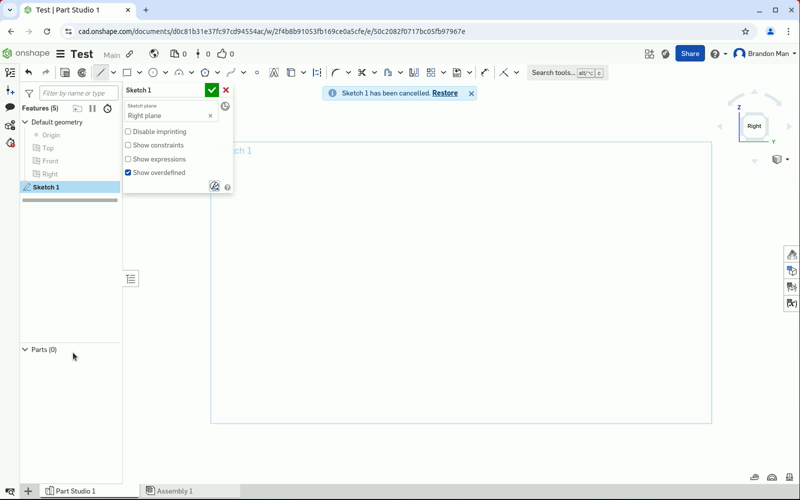
key_down(shift)
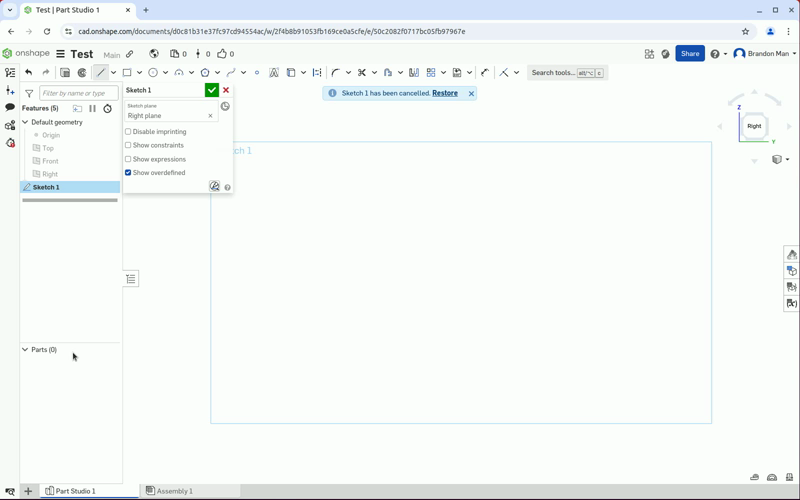
mouse_move(460, 282)
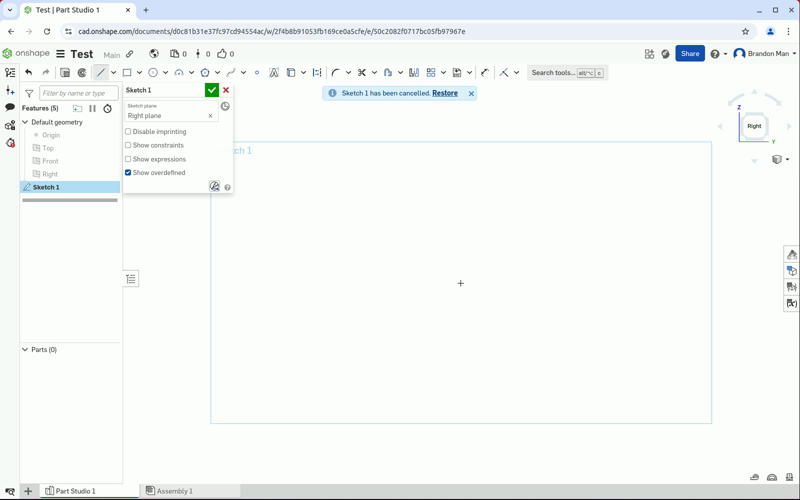
click(460, 282)
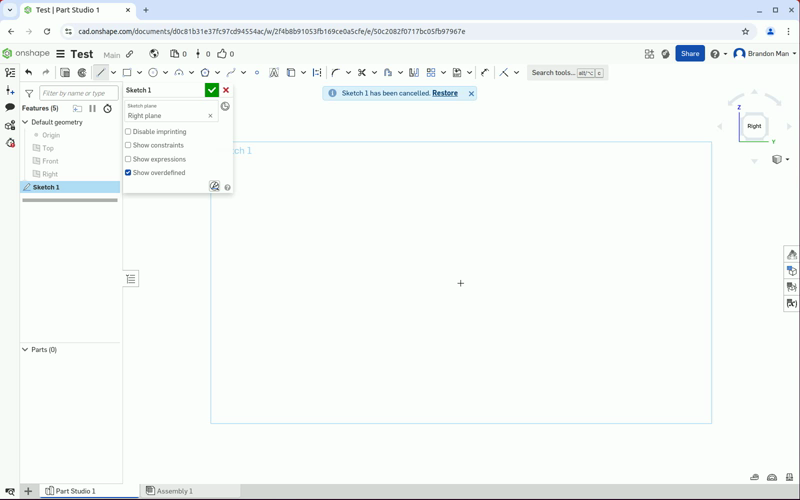
key_up(shift)
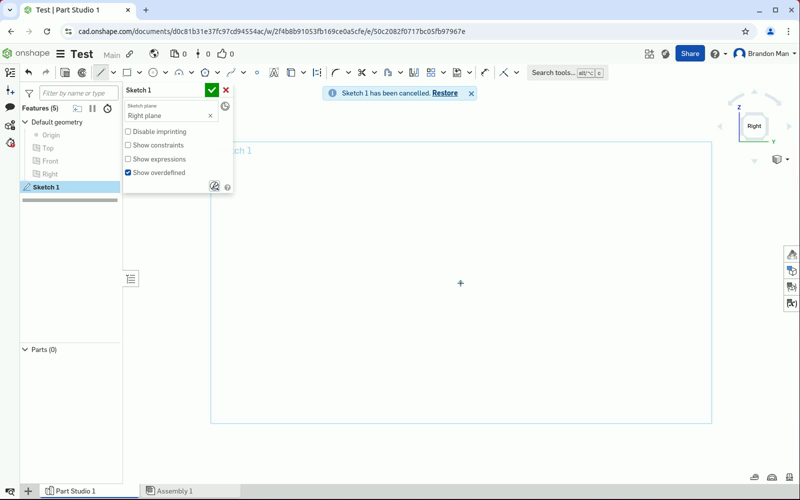
key_down(shift)
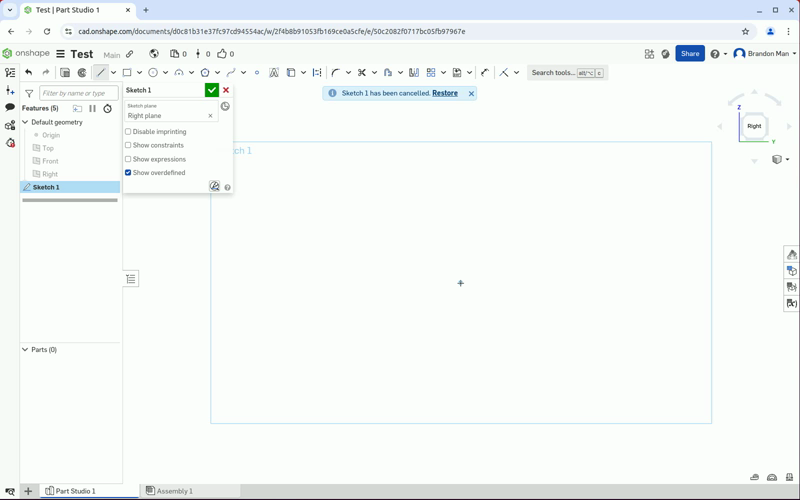
mouse_move(573, 282)
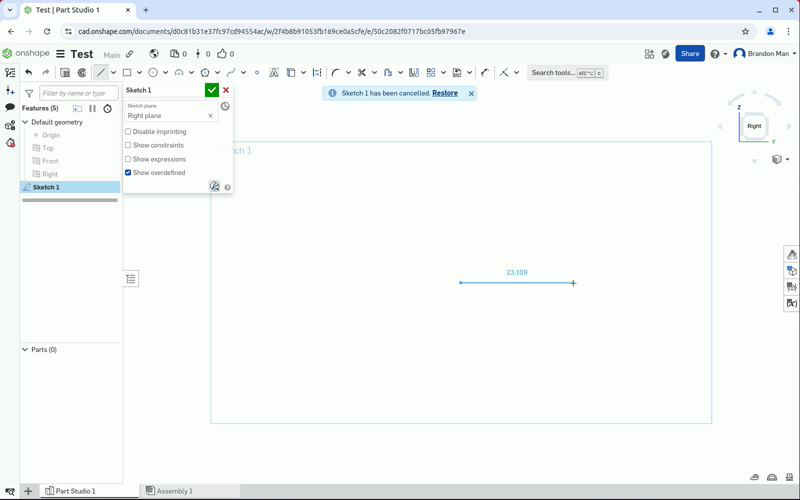
click(573, 282)
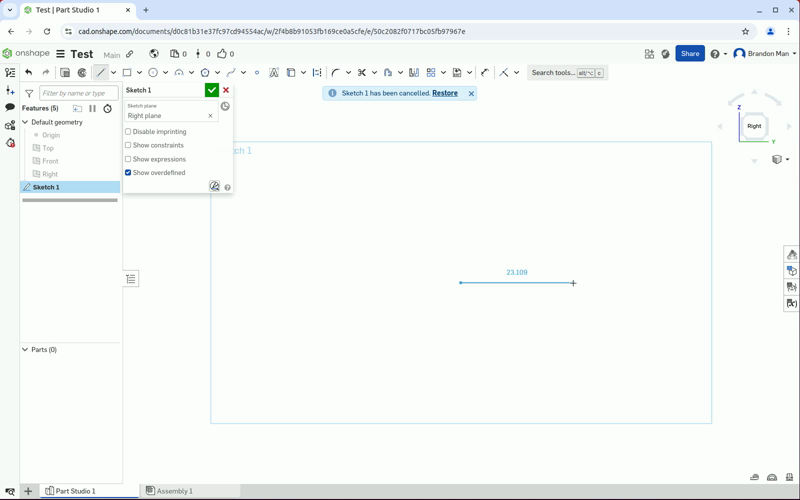
key_up(shift)
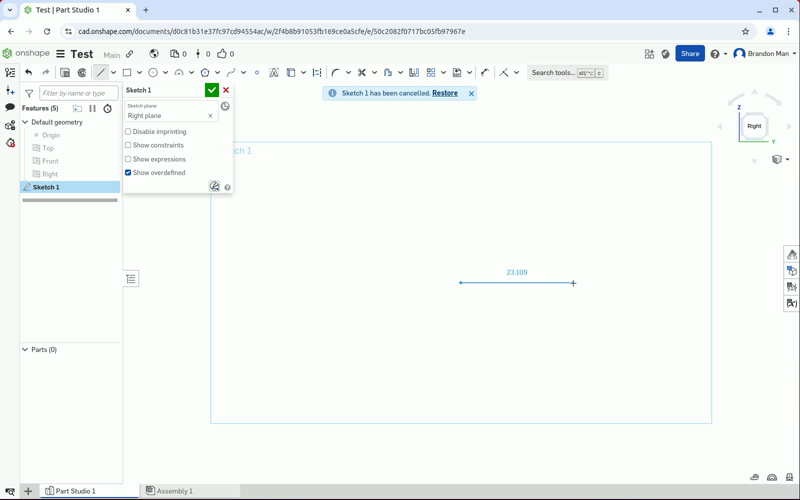
key_down(shift)
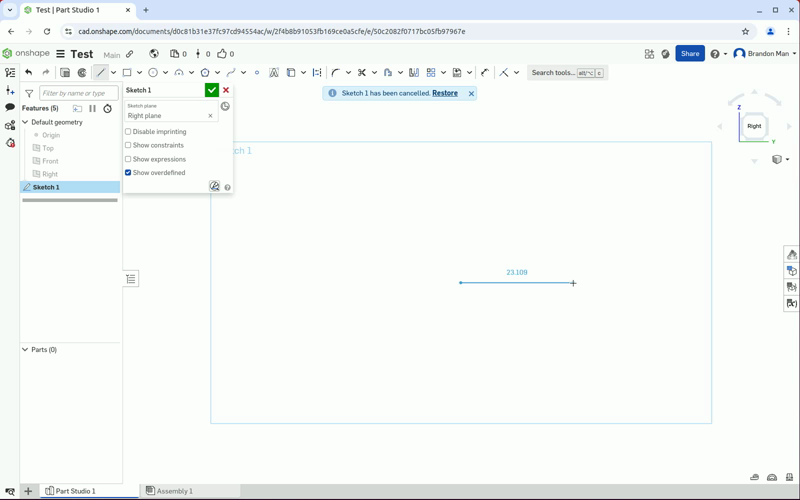
mouse_move(589, 282)
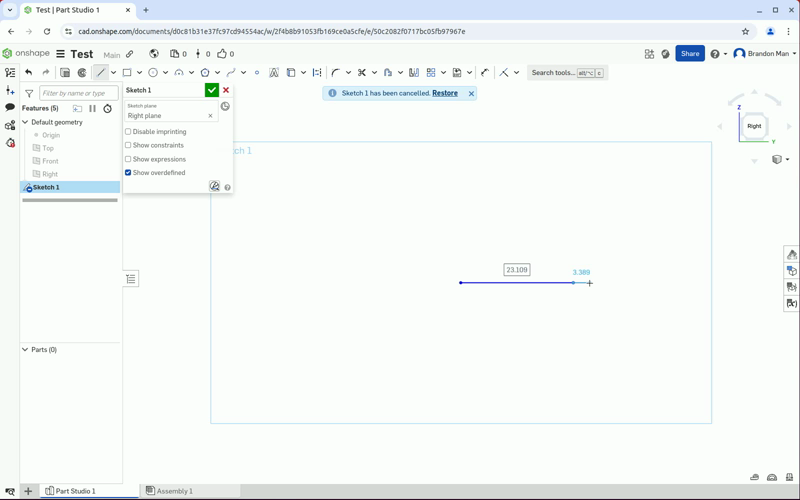
mouse_move(573, 229)
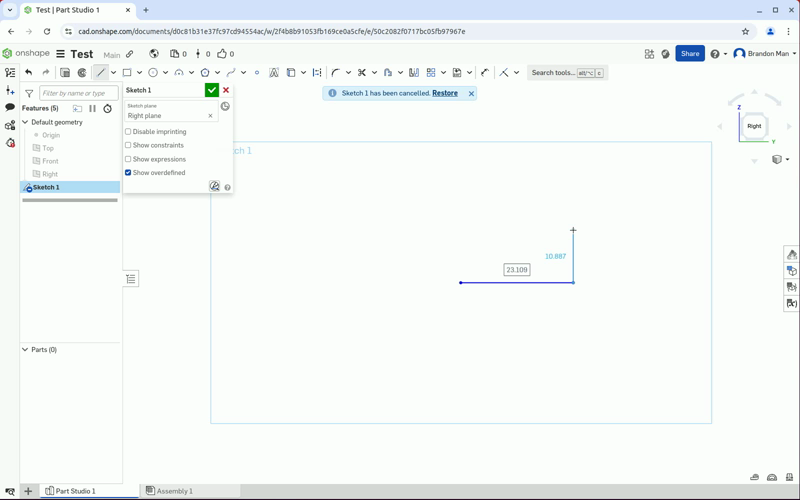
click(573, 229)
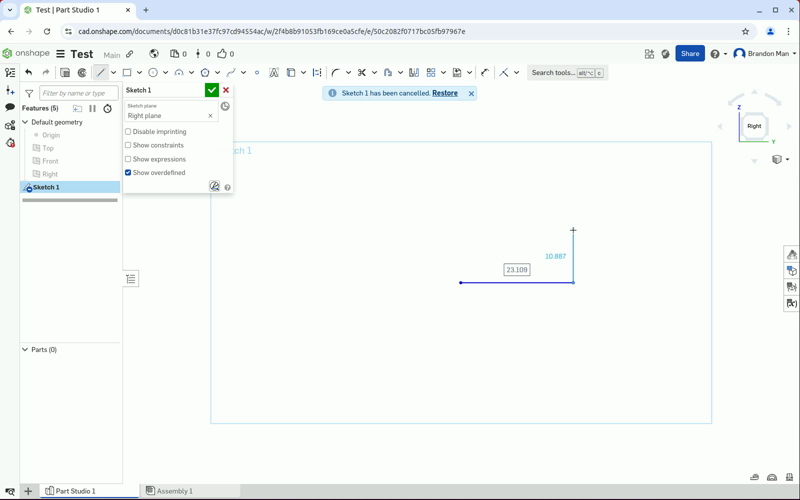
key_up(shift)
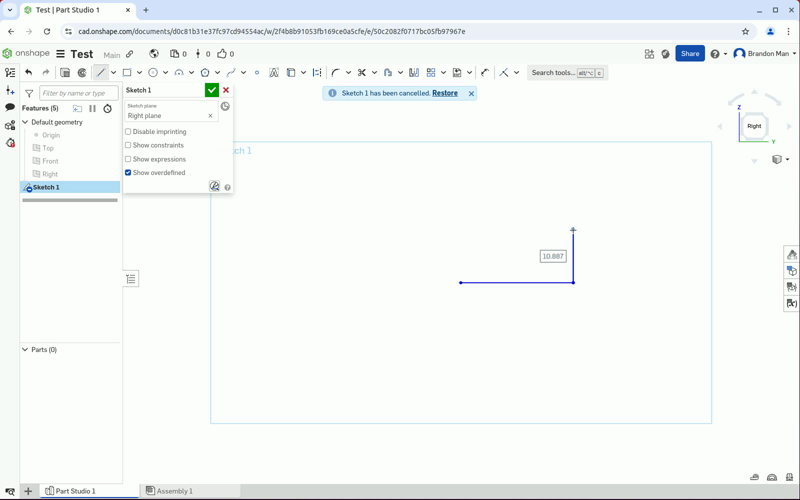
key_down(shift)
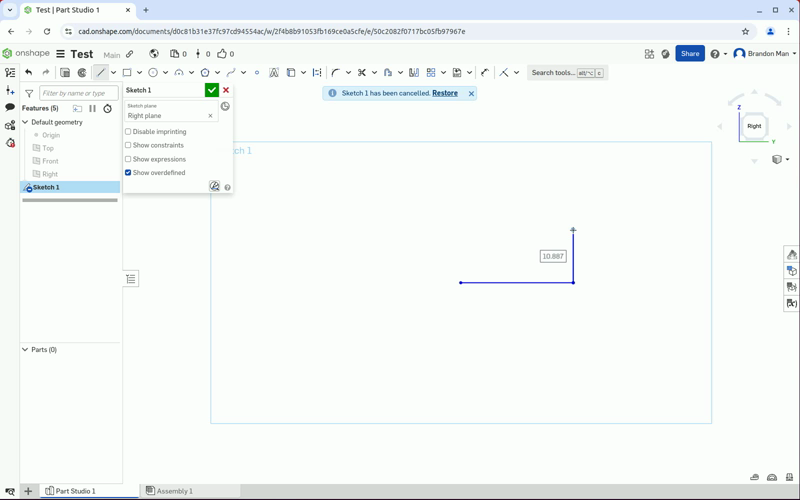
mouse_move(508, 229)
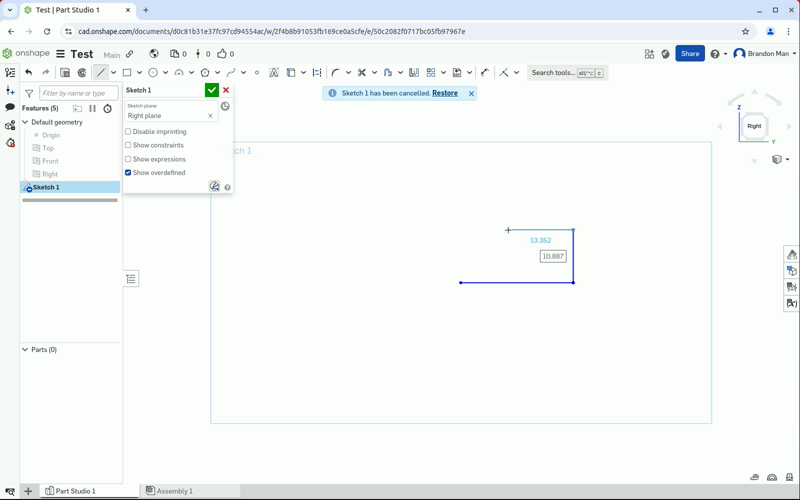
click(508, 229)
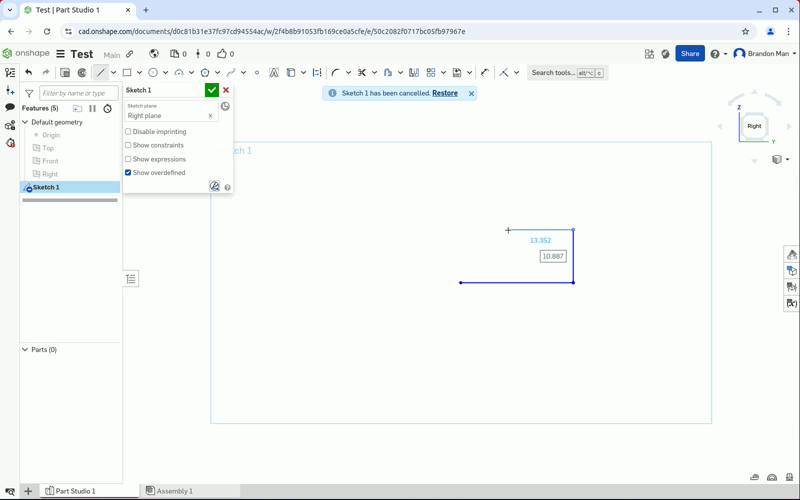
key_up(shift)
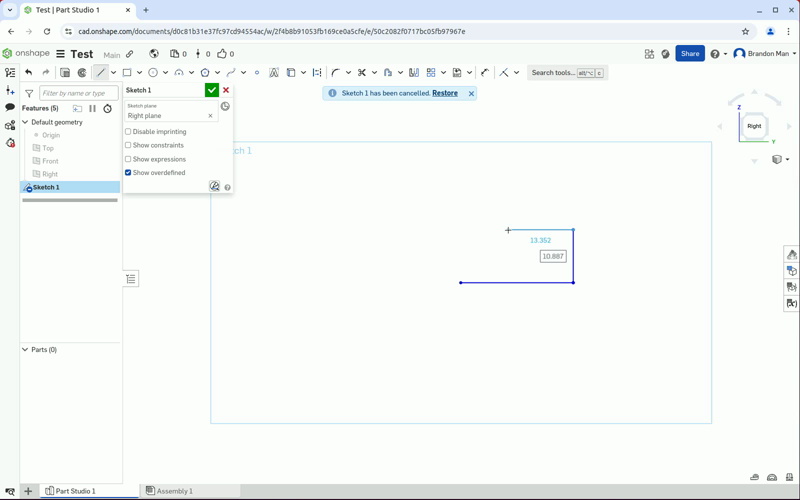
key_down(shift)
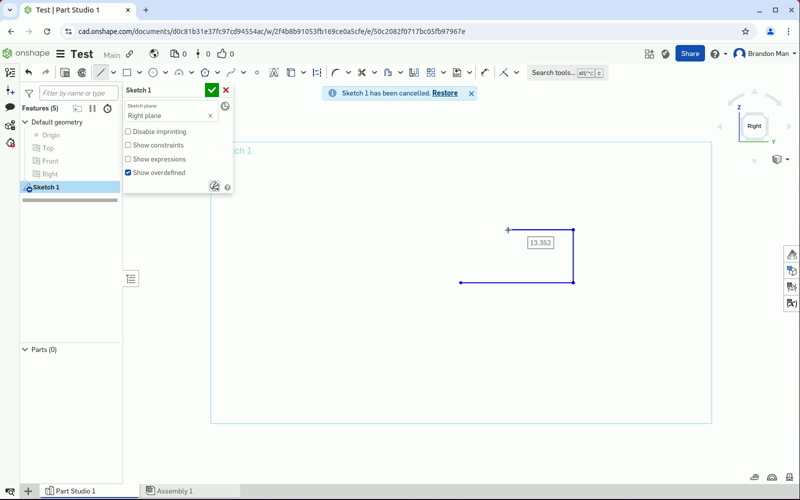
mouse_move(538, 229)
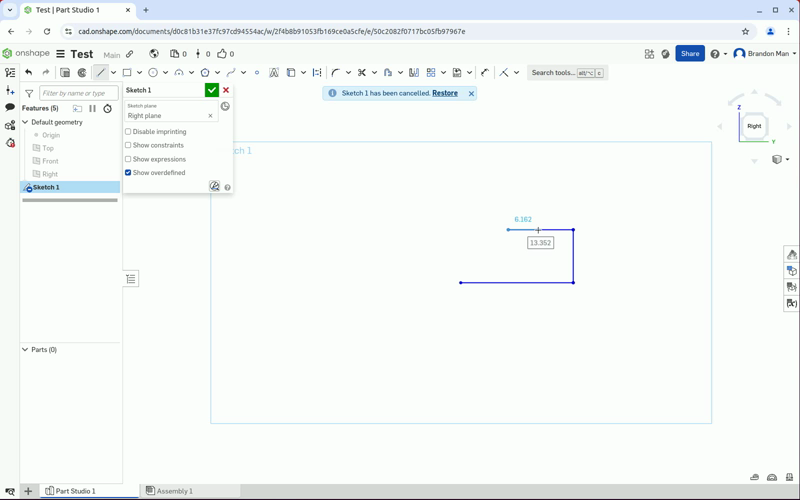
mouse_move(460, 229)
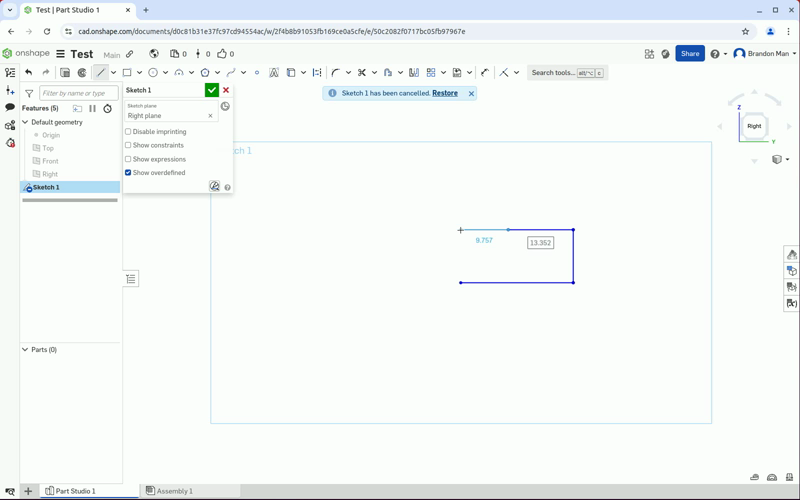
click(460, 229)
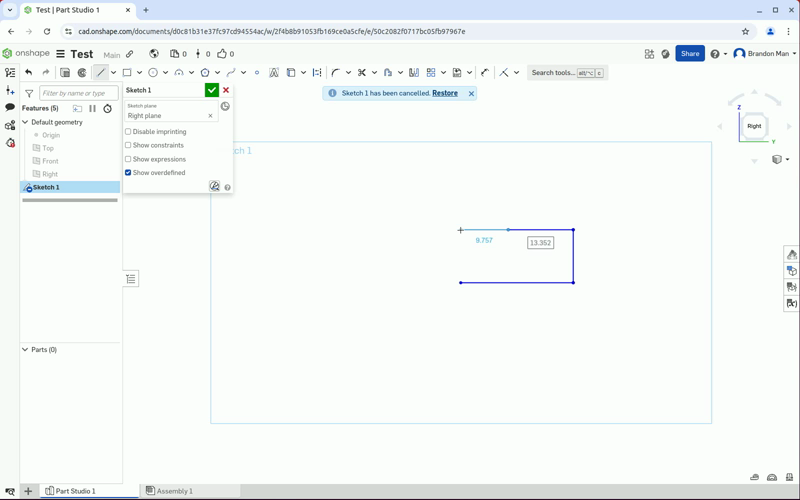
key_up(shift)
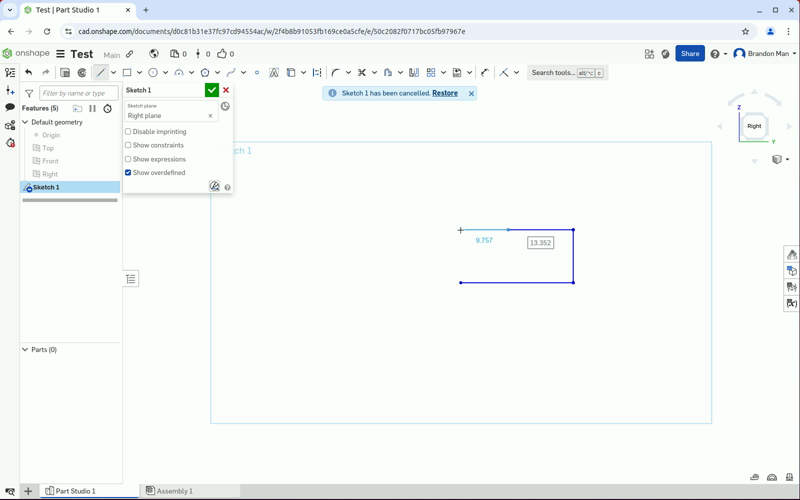
mouse_move(490, 229)
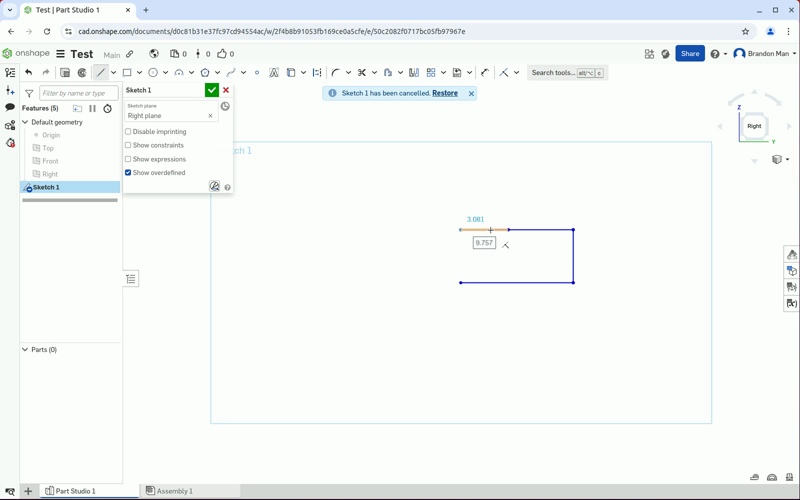
key_down(shift)
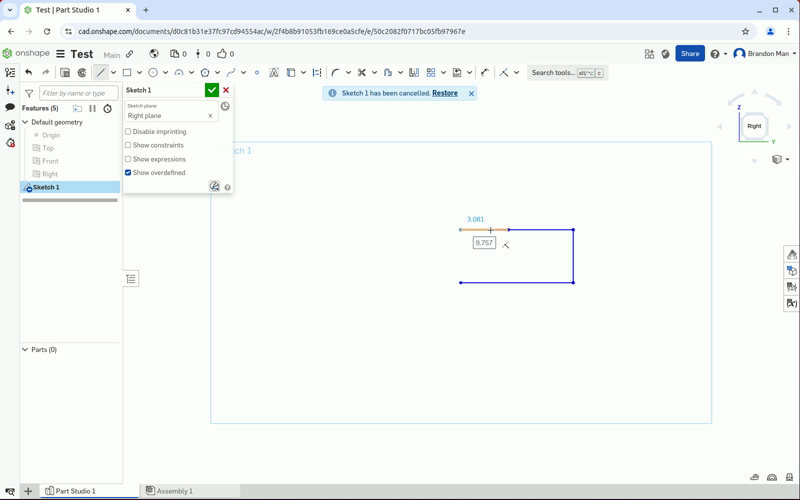
mouse_move(460, 282)
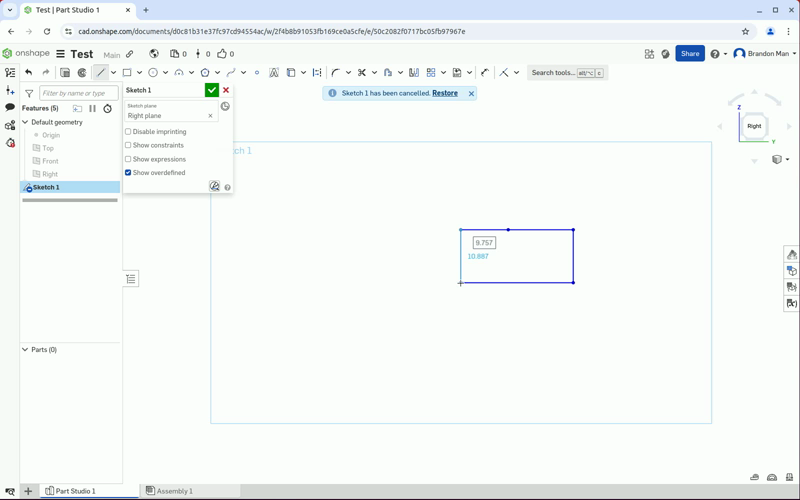
key_up(shift)
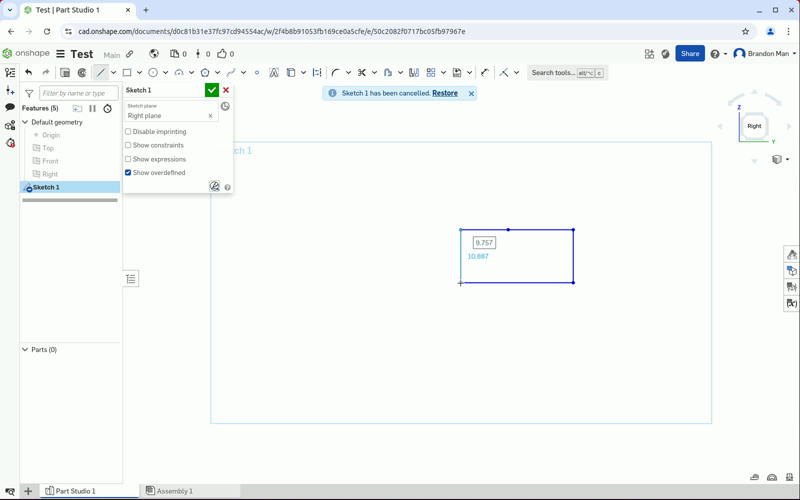
click(460, 282)
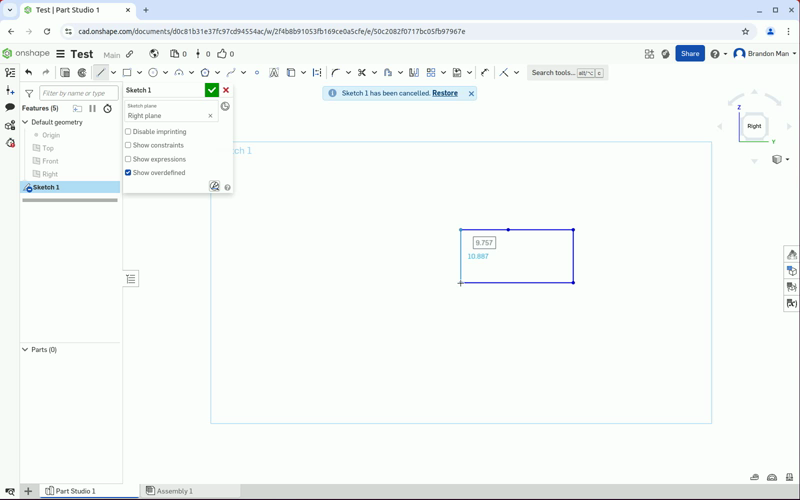
key(esc)
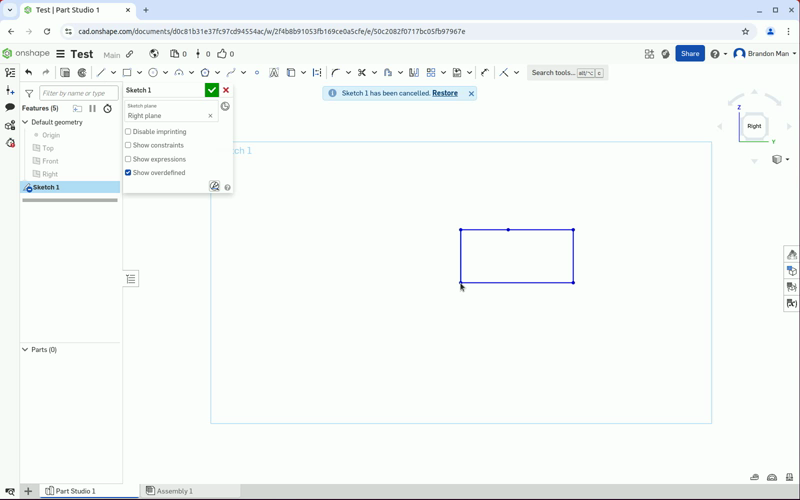
mouse_move(565, 257)
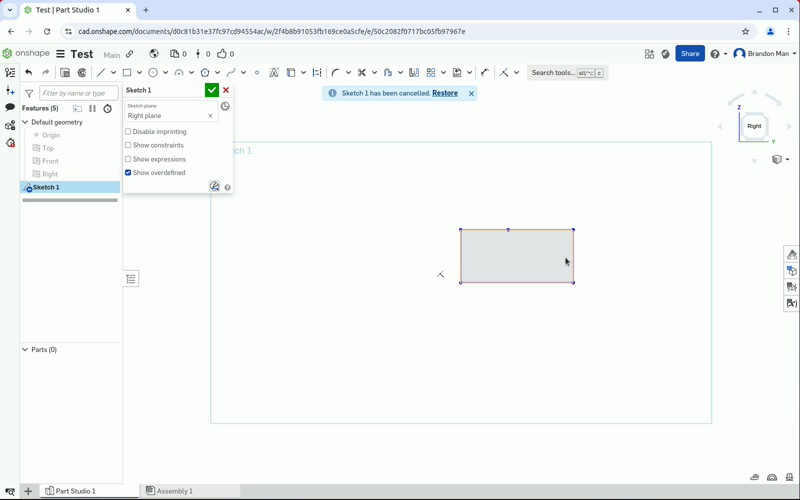
click(565, 257)
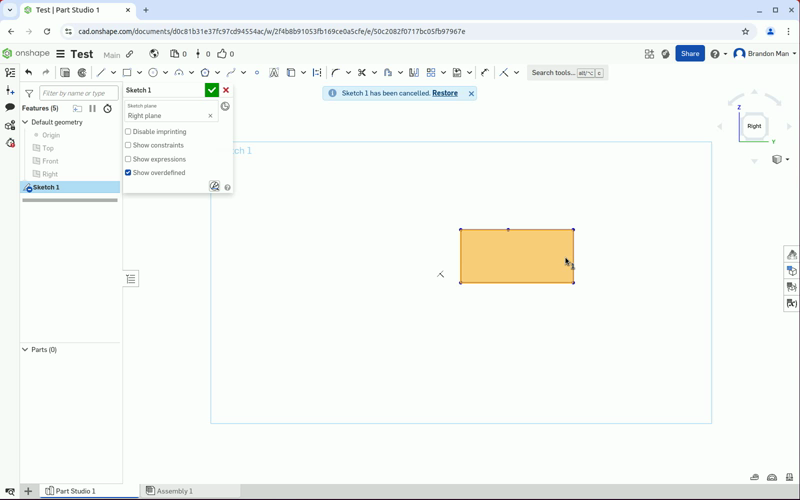
mouse_move(73, 352)
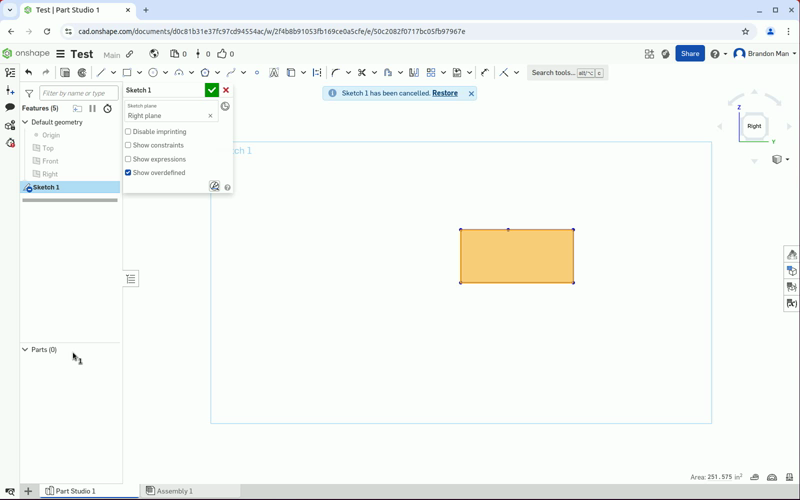
key(shift+y)
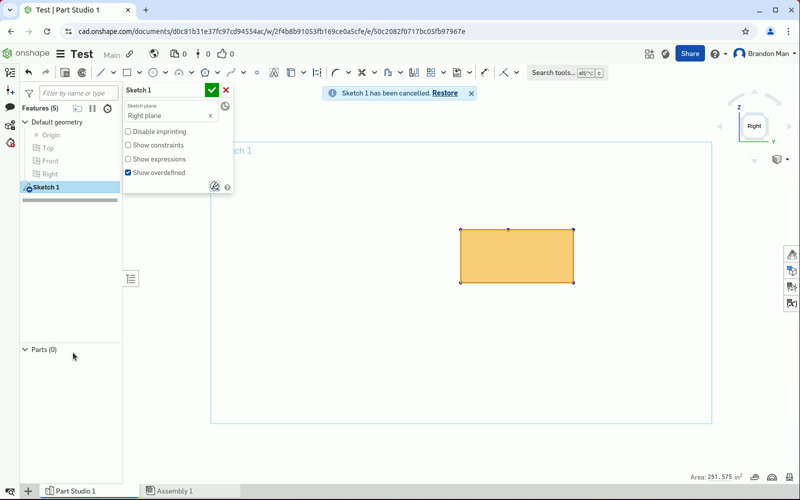
key(shift+e)
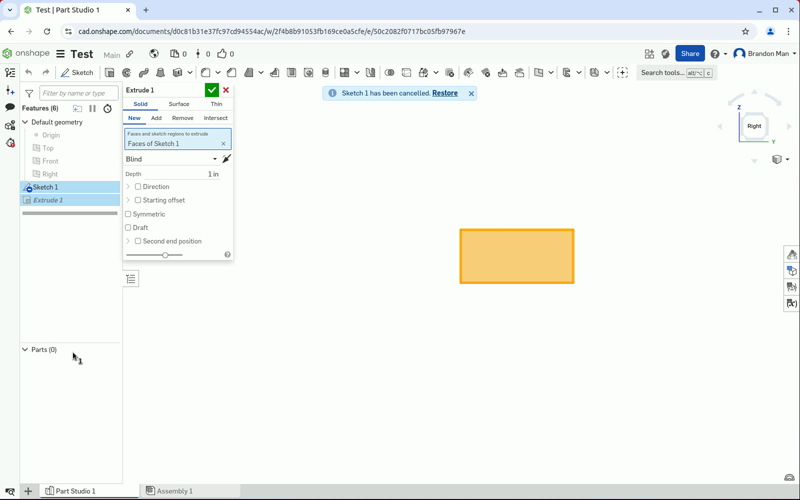
mouse_move(143, 106)
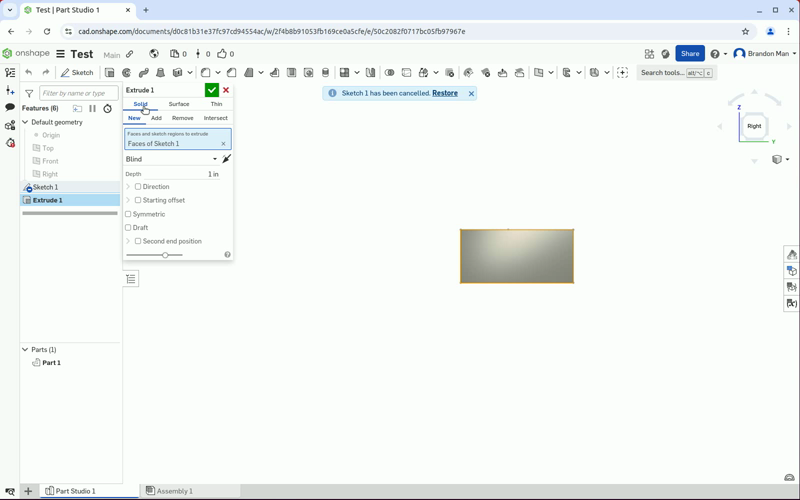
click(143, 106)
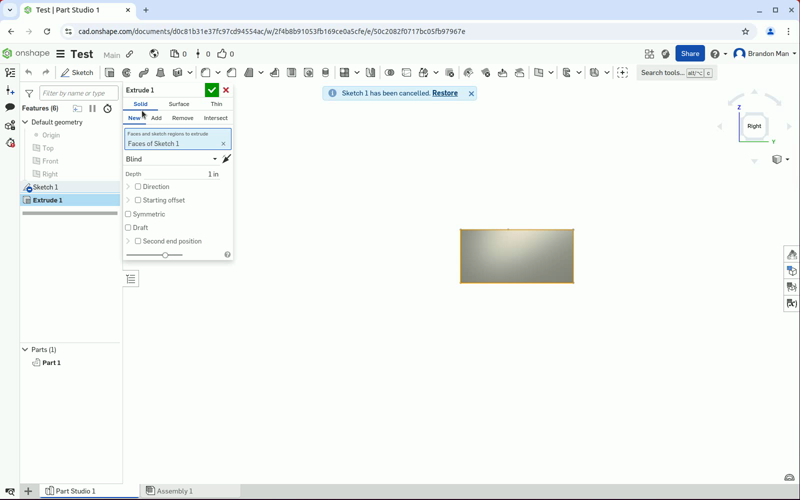
mouse_move(137, 120)
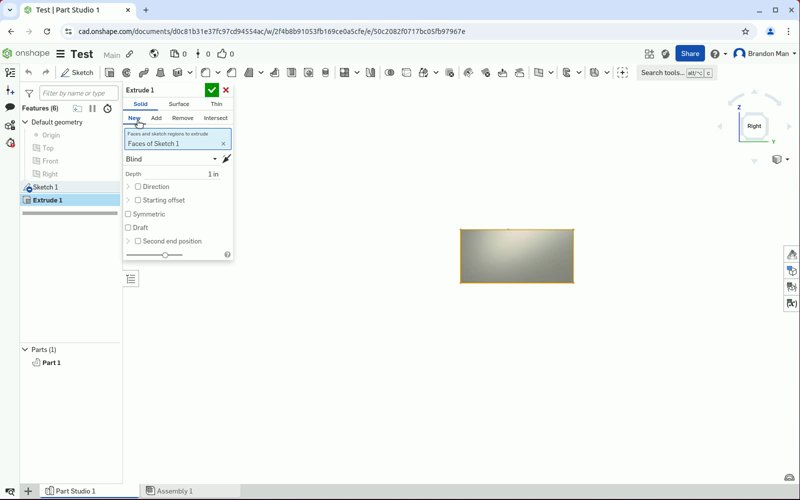
click(137, 120)
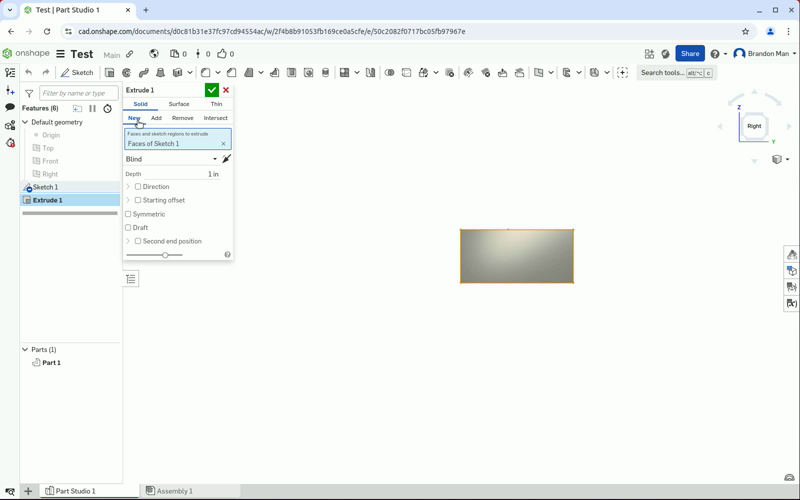
key(tab, 4)
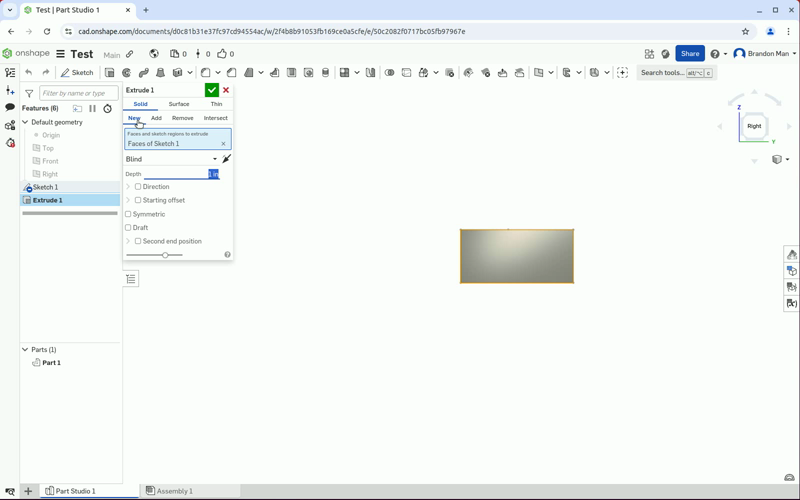
text(6.981)
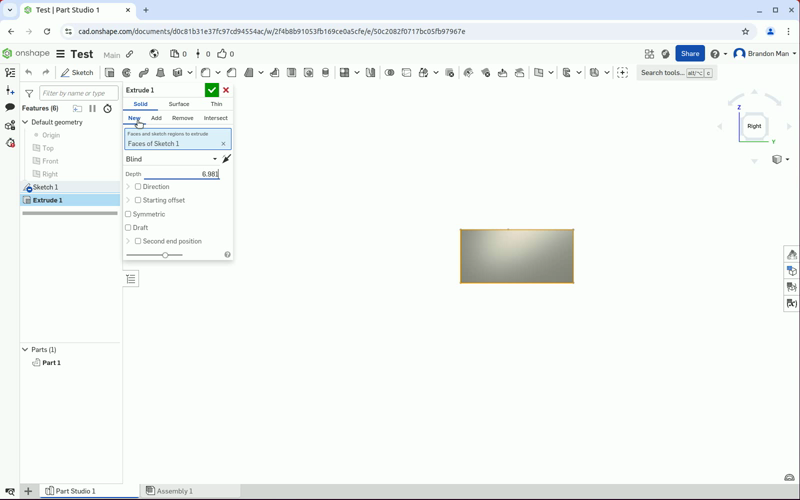
key(enter)
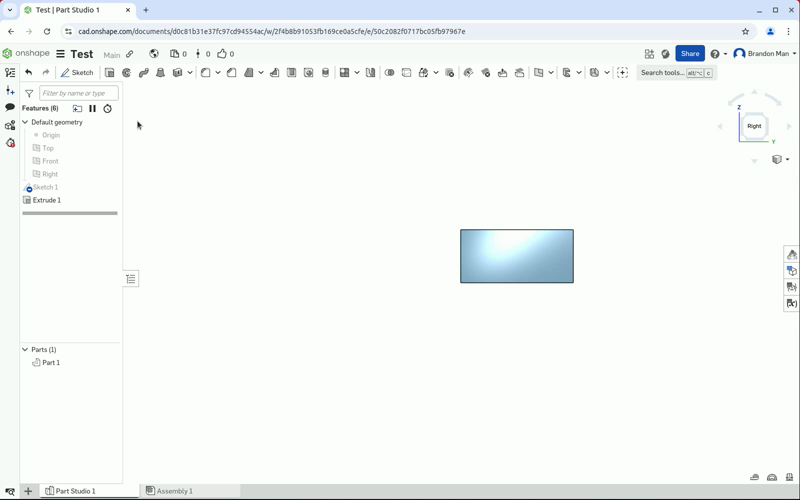
key(shift+h)
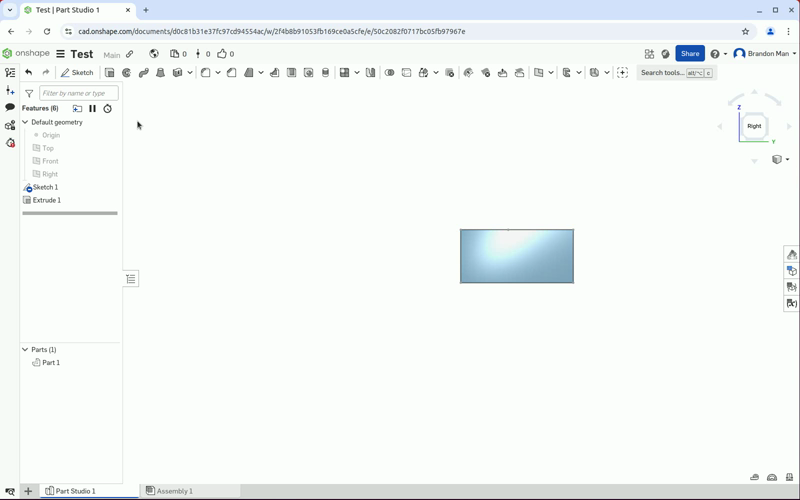
key(shift+h)
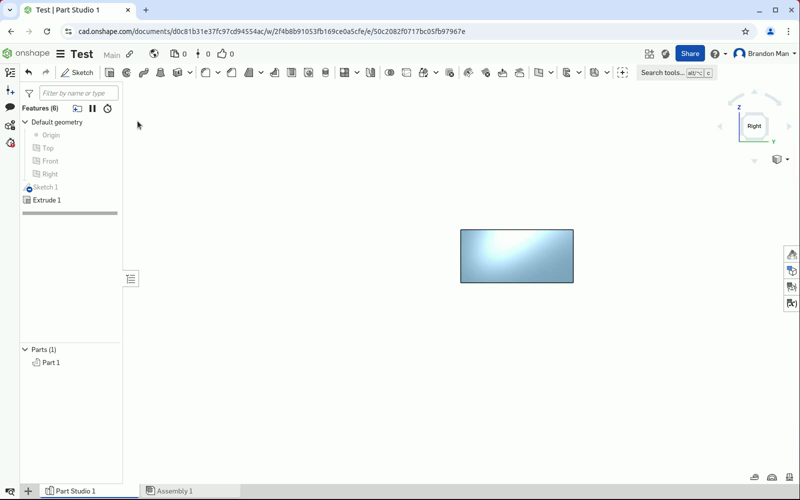
mouse_move(73, 189)
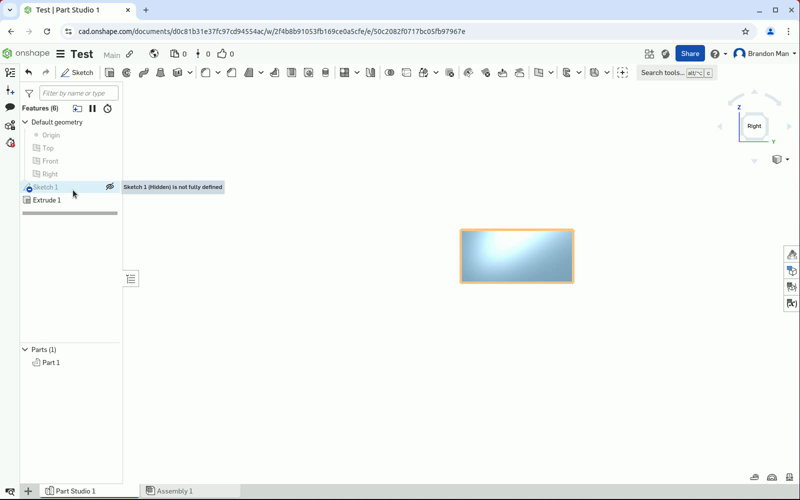
click(73, 189)
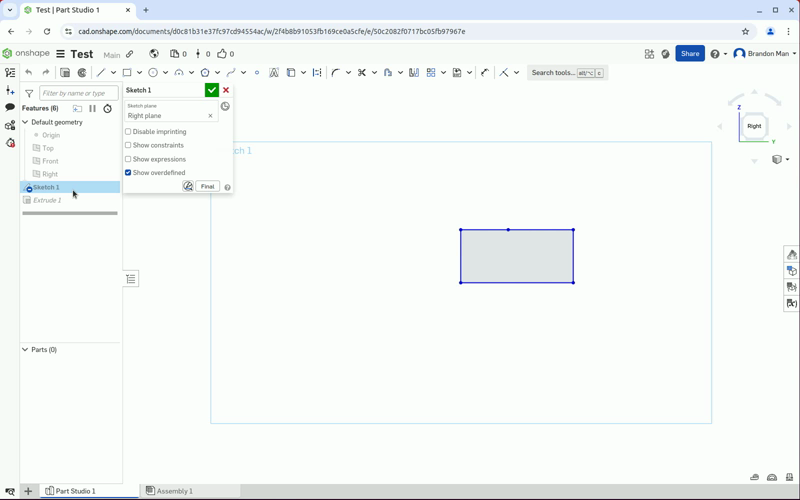
mouse_move(229, 92)
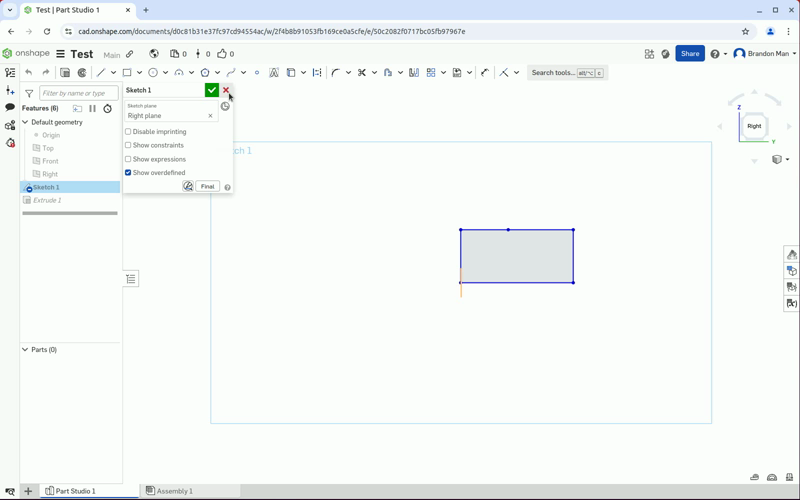
click(229, 92)
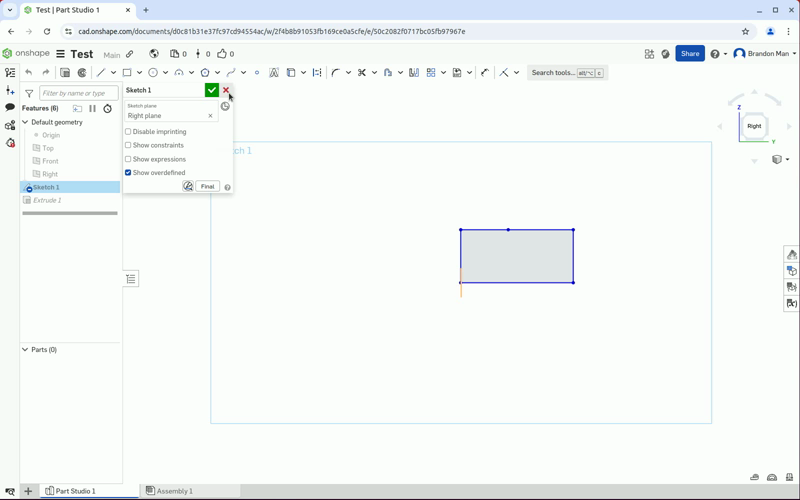
key(shift+s)
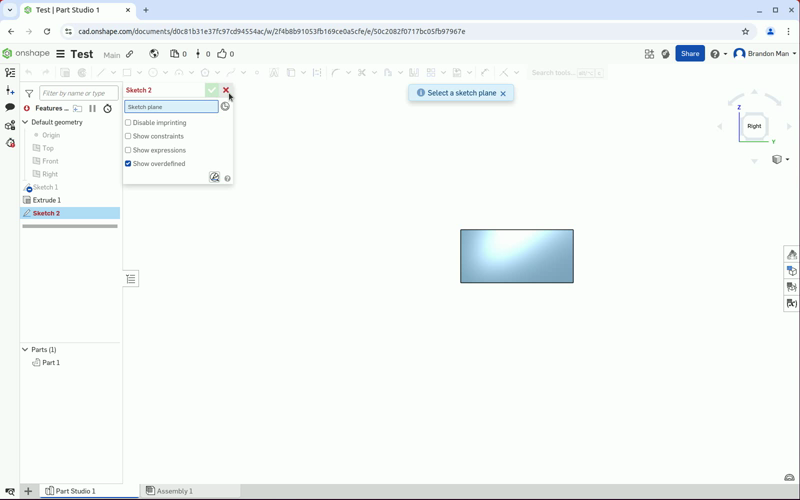
mouse_move(73, 176)
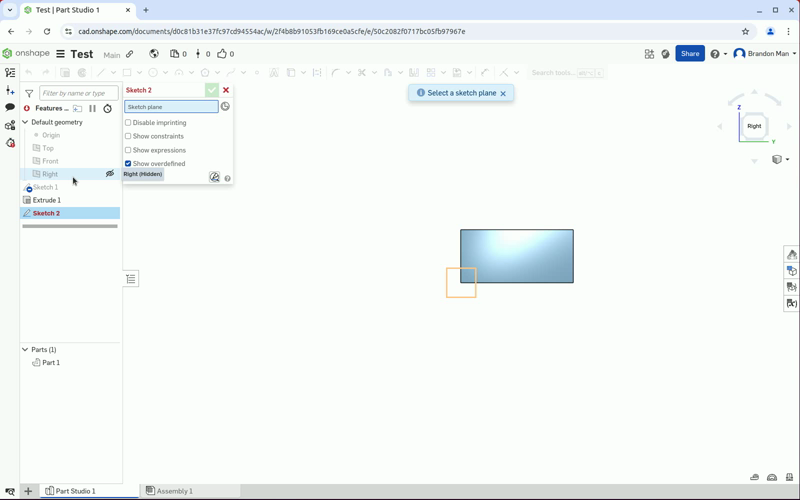
click(73, 176)
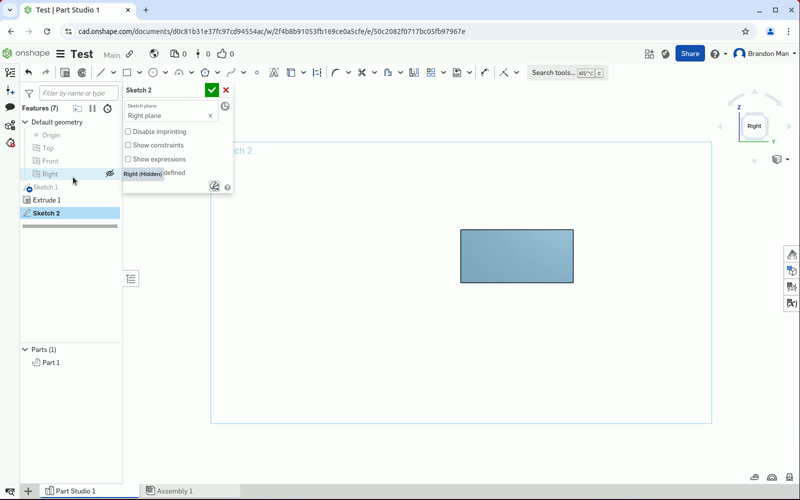
mouse_move(73, 352)
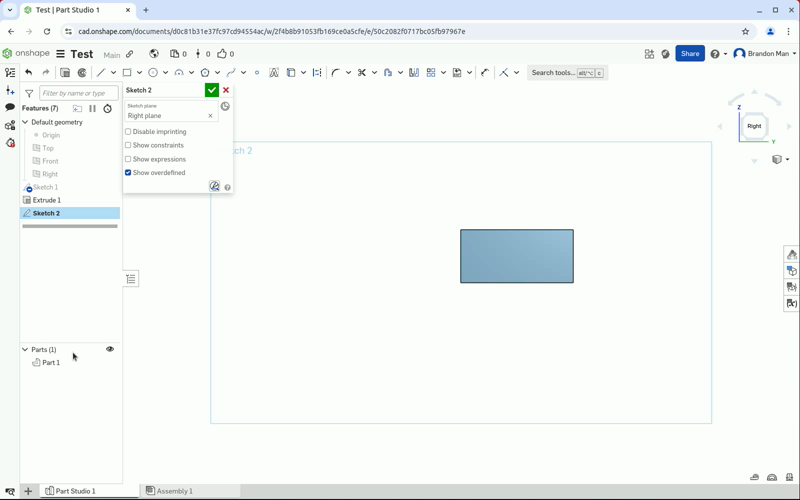
key(y)
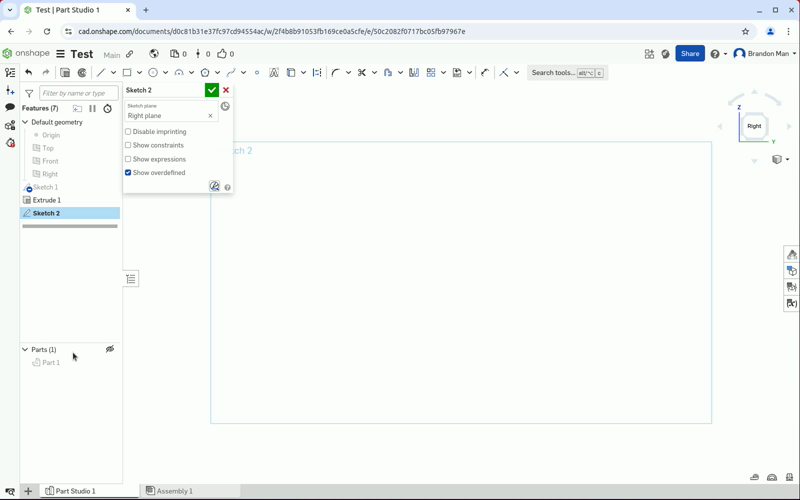
key(l)
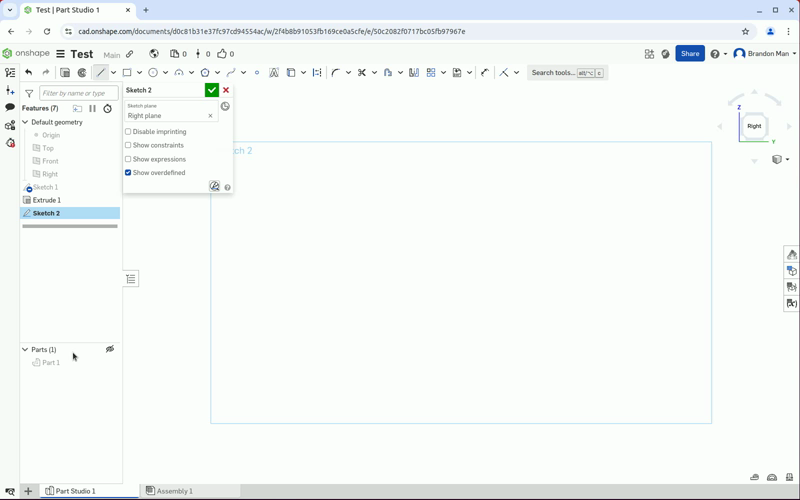
key_down(shift)
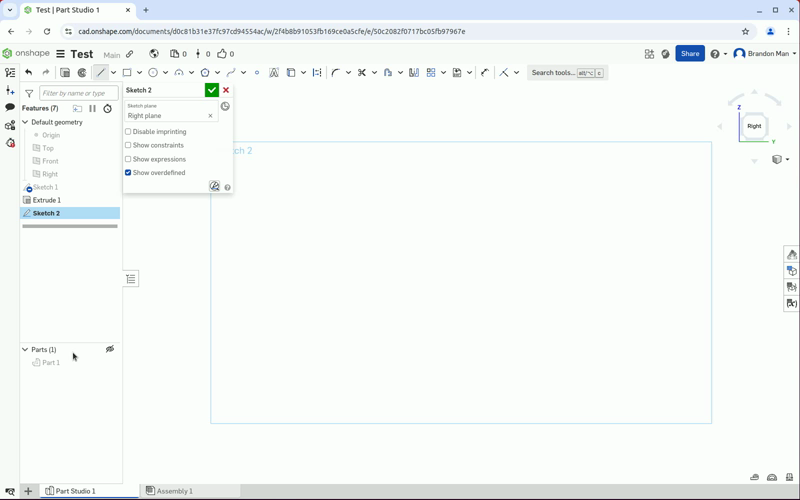
mouse_move(460, 228)
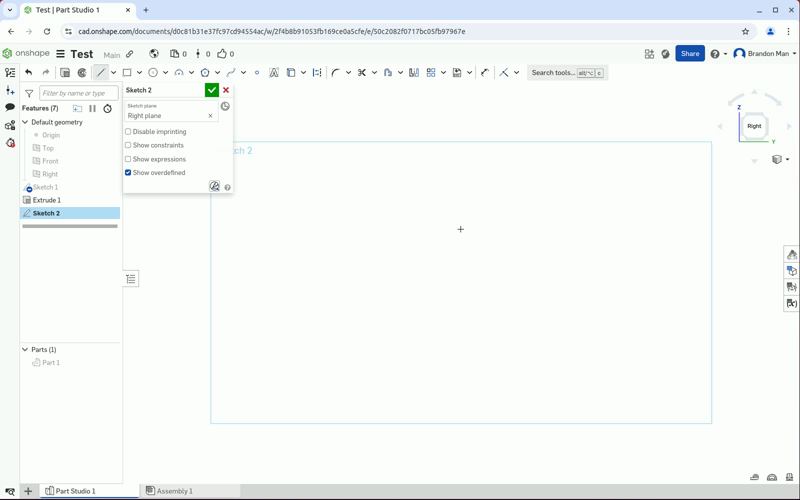
click(460, 228)
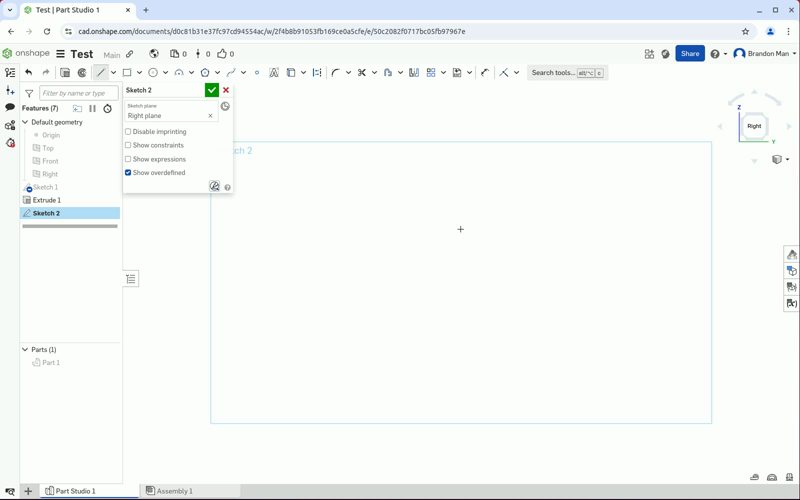
key_up(shift)
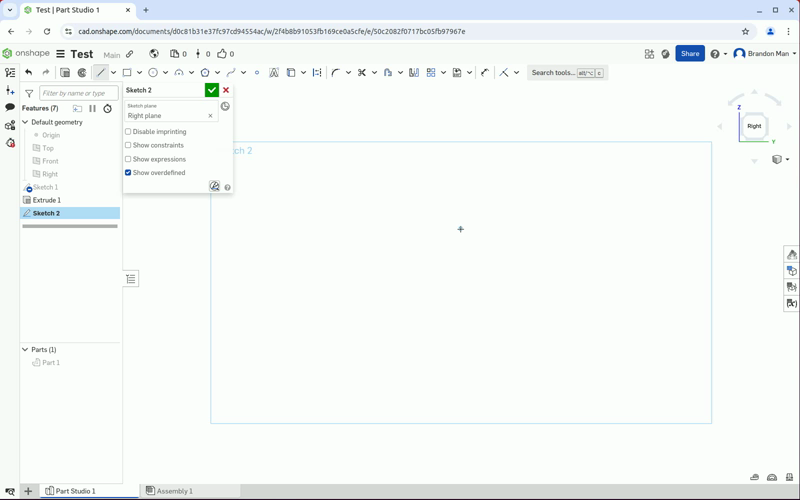
key_down(shift)
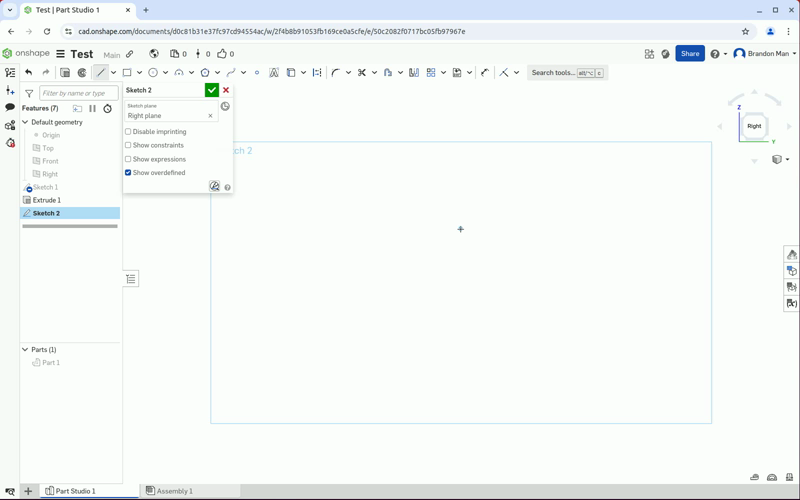
mouse_move(490, 228)
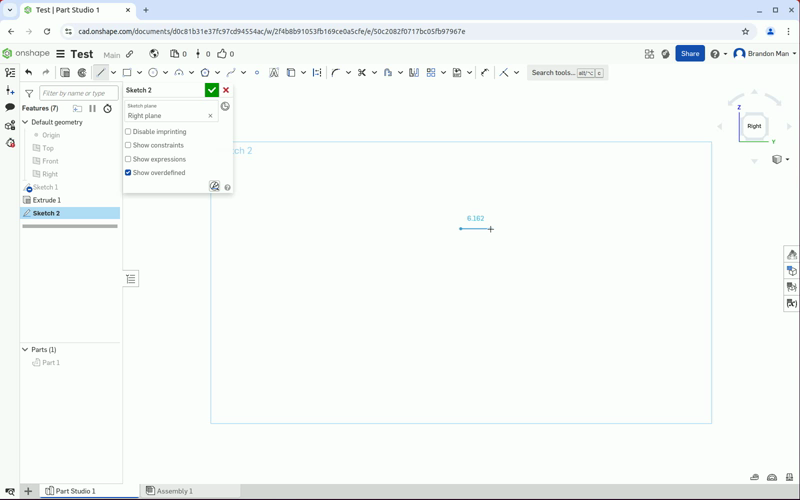
mouse_move(509, 228)
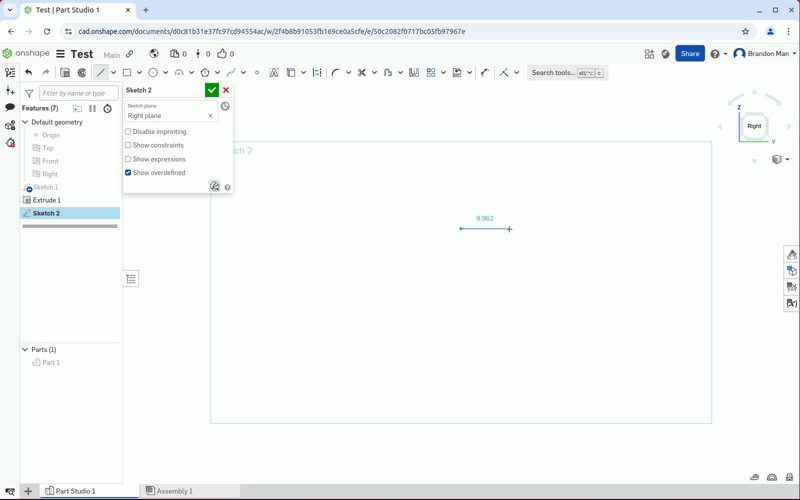
click(509, 228)
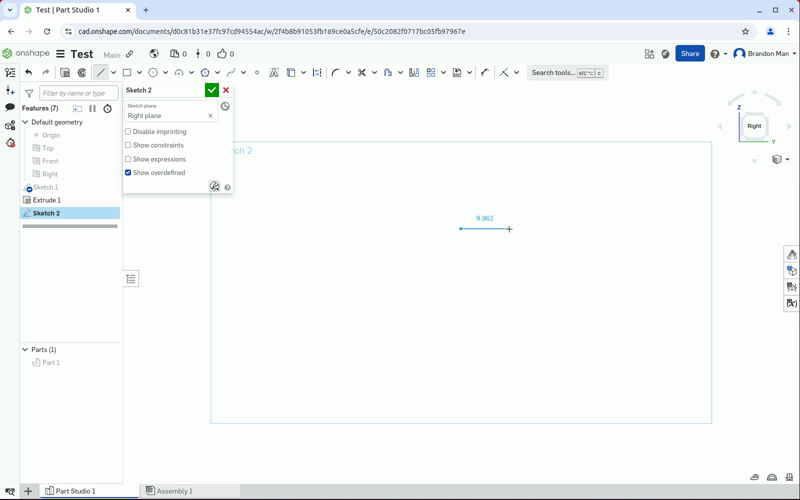
key_up(shift)
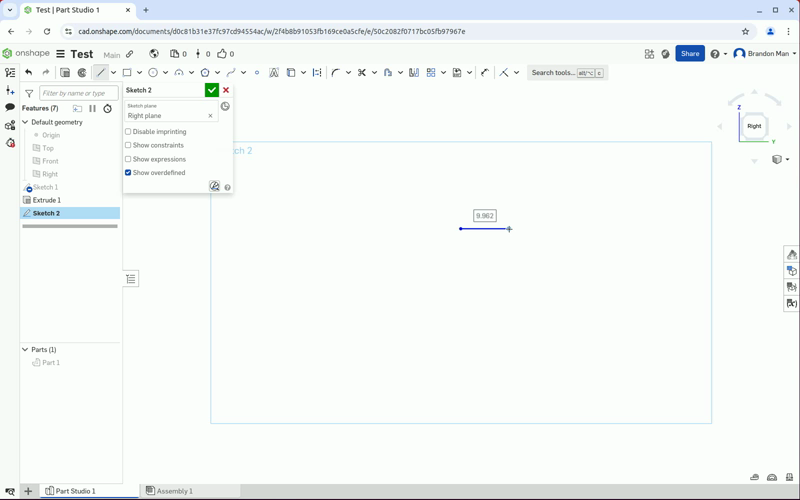
key_down(shift)
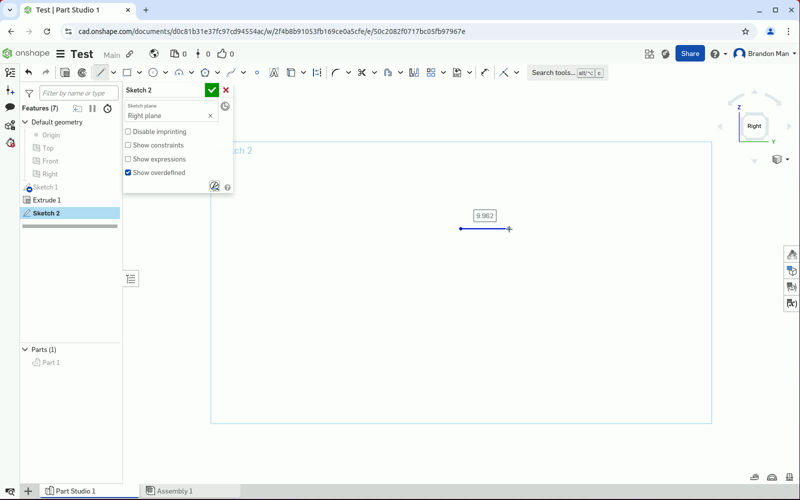
mouse_move(539, 228)
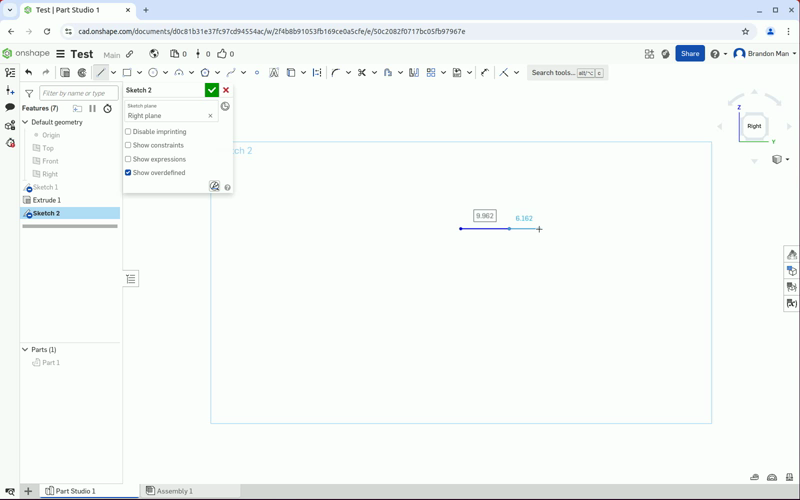
mouse_move(509, 194)
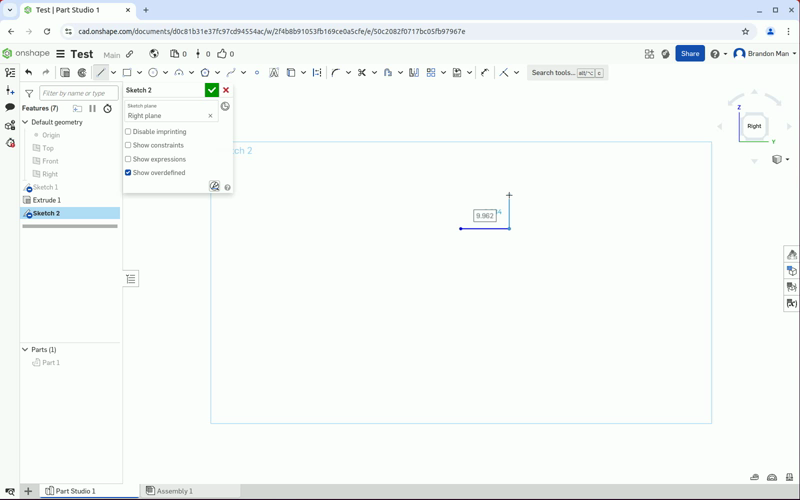
click(509, 194)
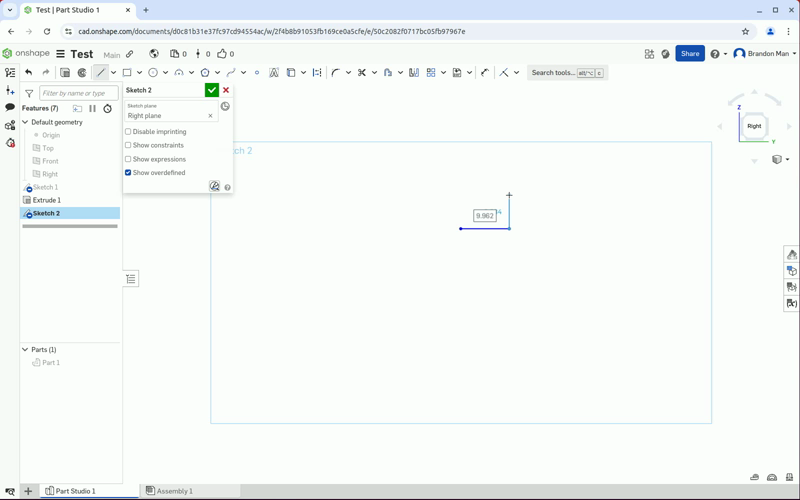
key_up(shift)
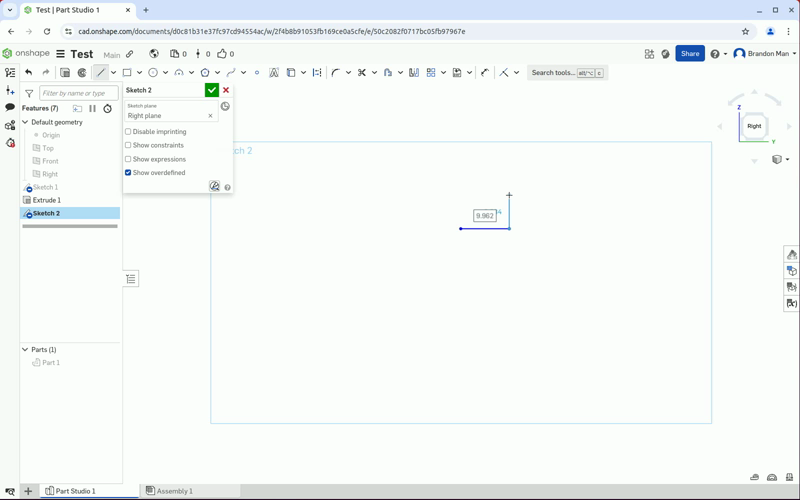
key_down(shift)
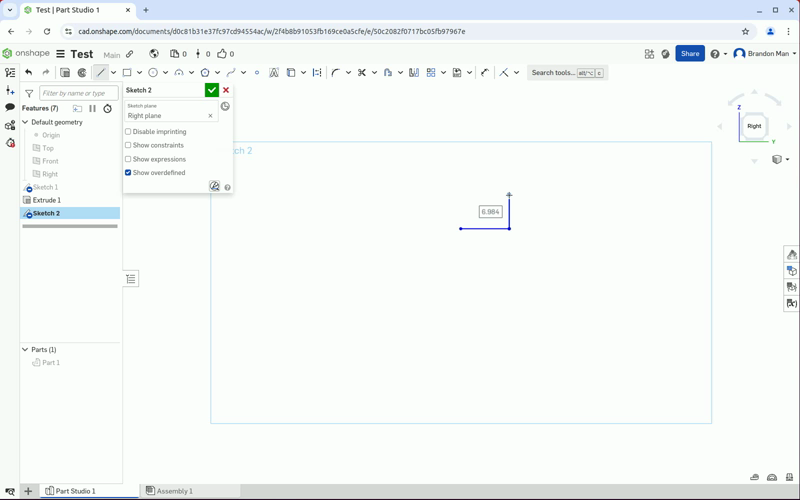
mouse_move(539, 194)
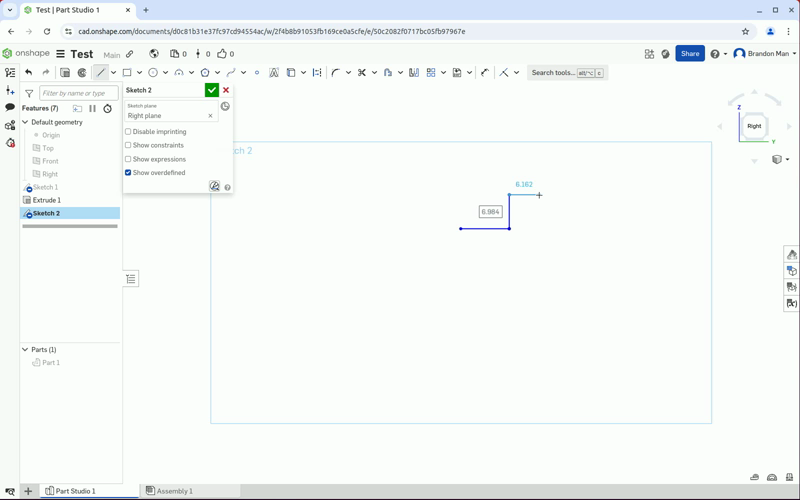
mouse_move(460, 194)
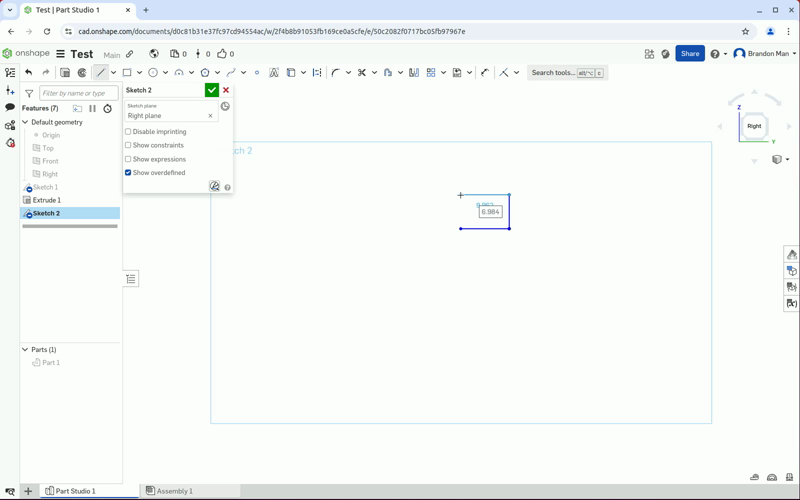
click(460, 194)
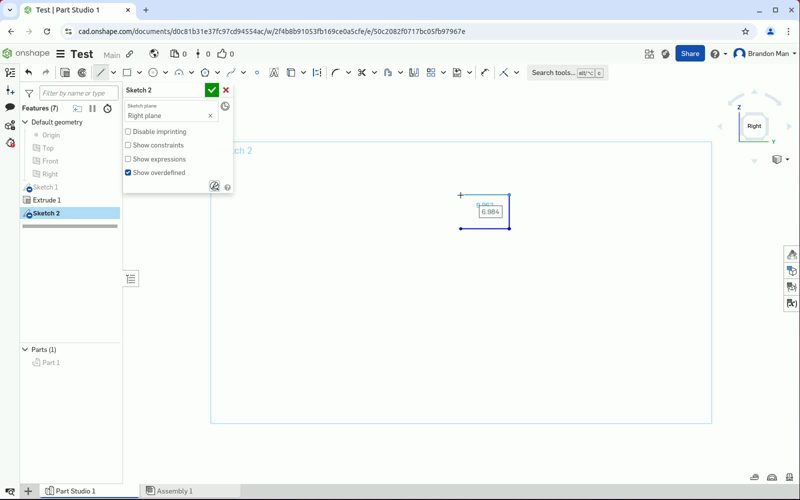
key_up(shift)
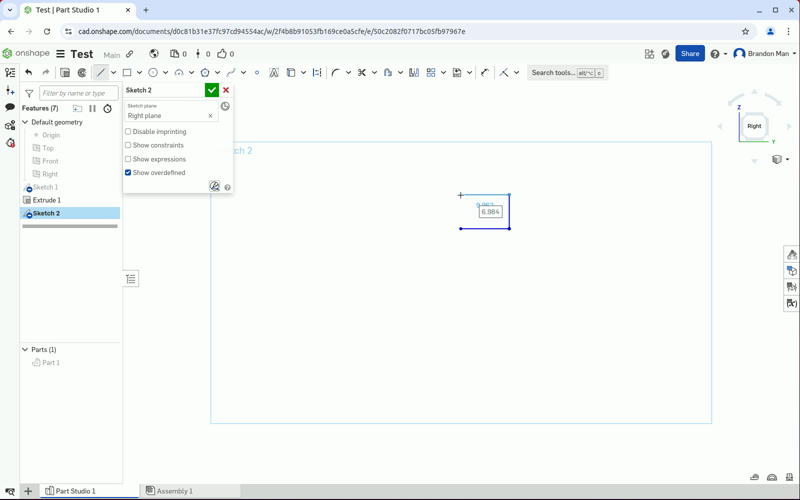
mouse_move(490, 194)
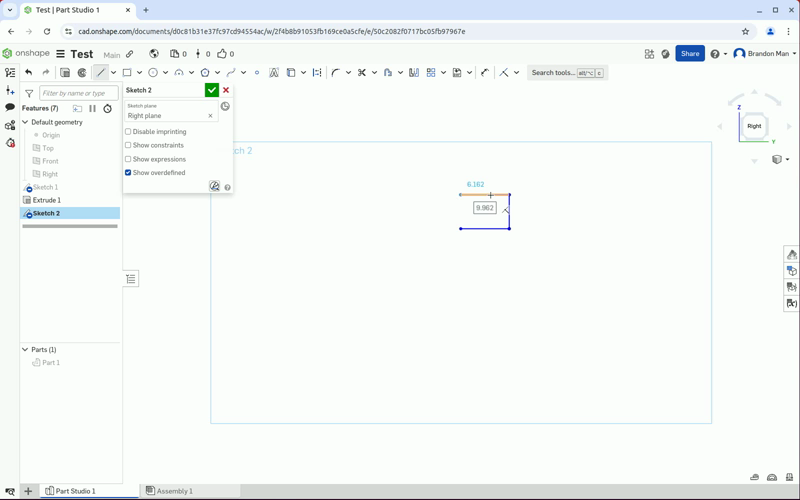
key_down(shift)
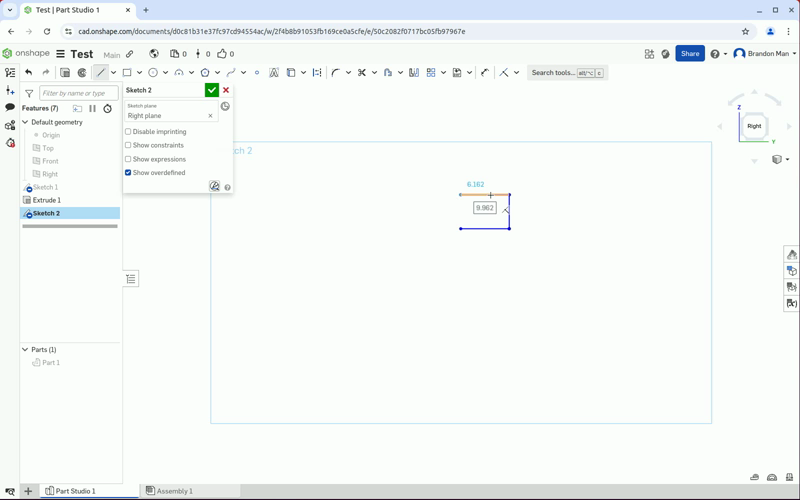
mouse_move(460, 228)
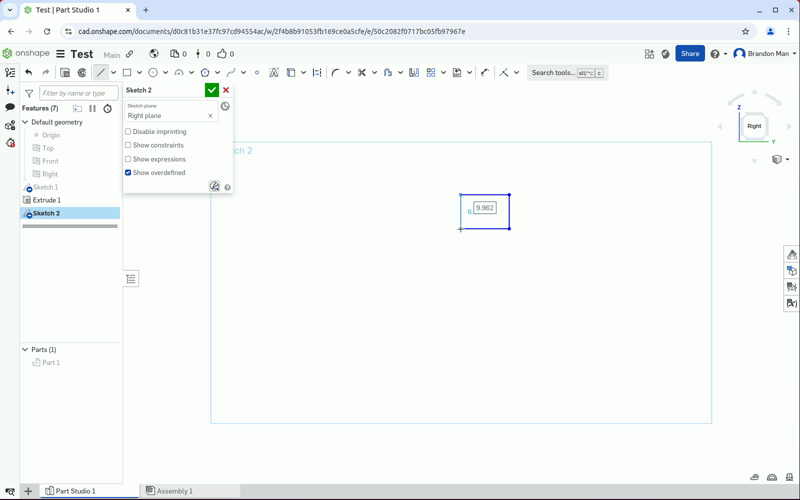
key_up(shift)
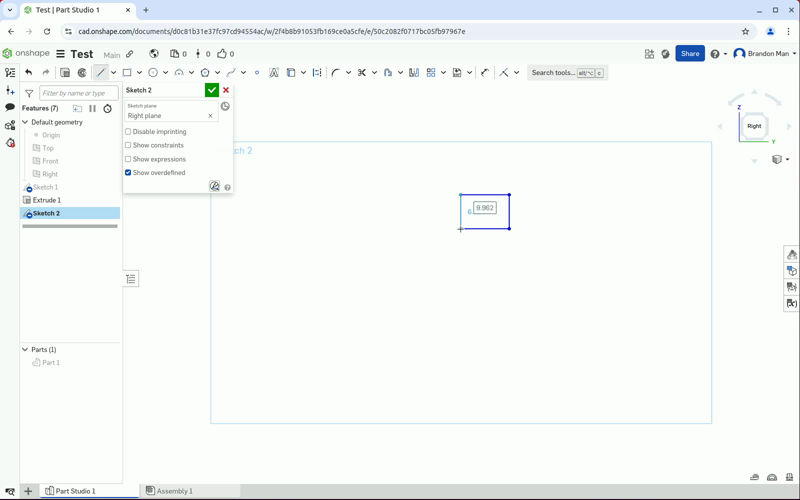
click(460, 228)
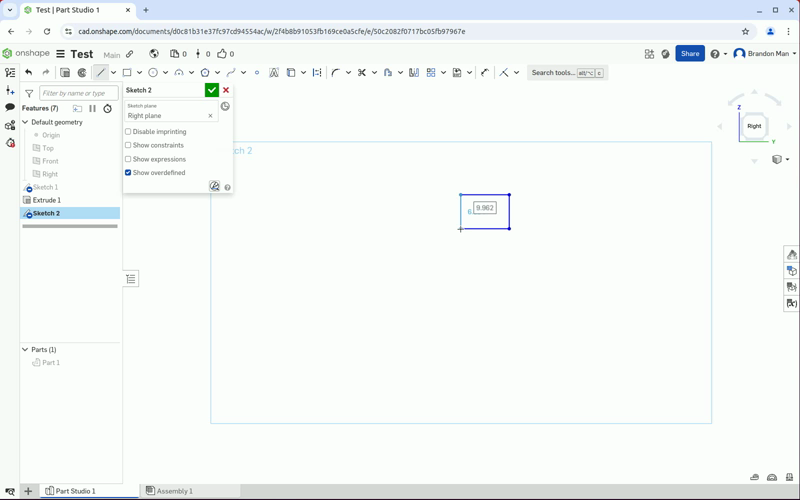
key(esc)
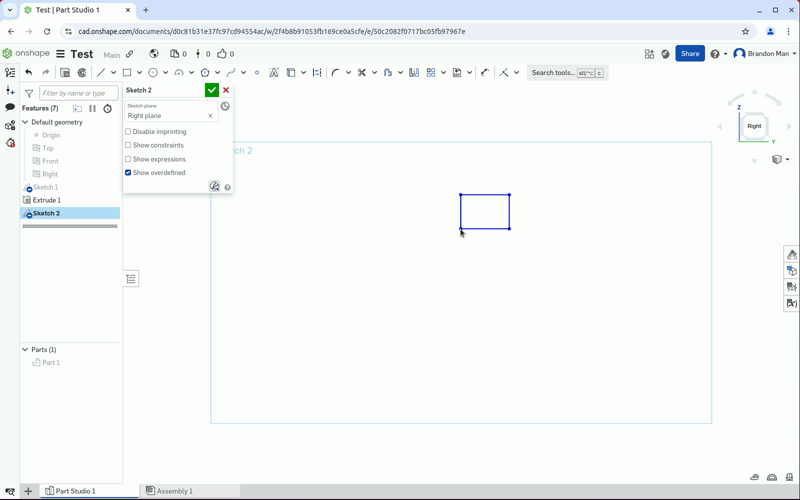
mouse_move(485, 212)
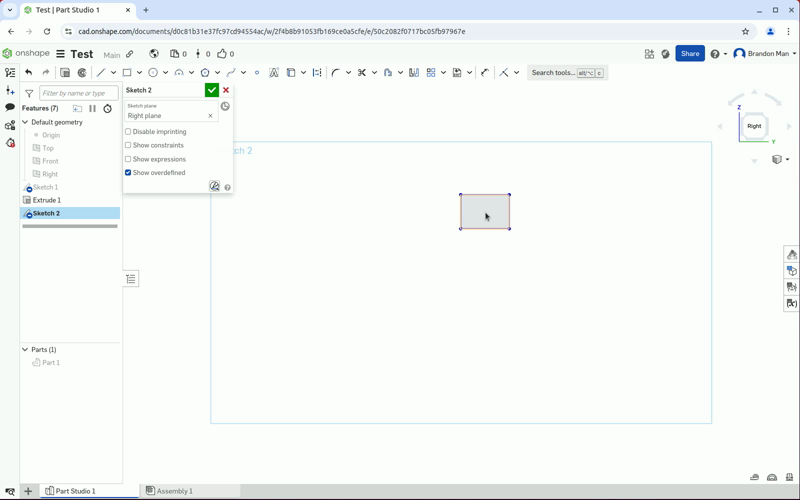
scroll(6)
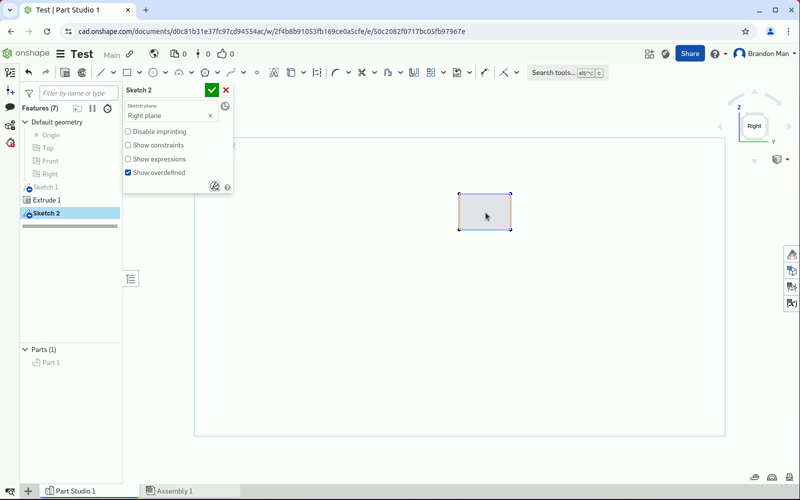
scroll(6)
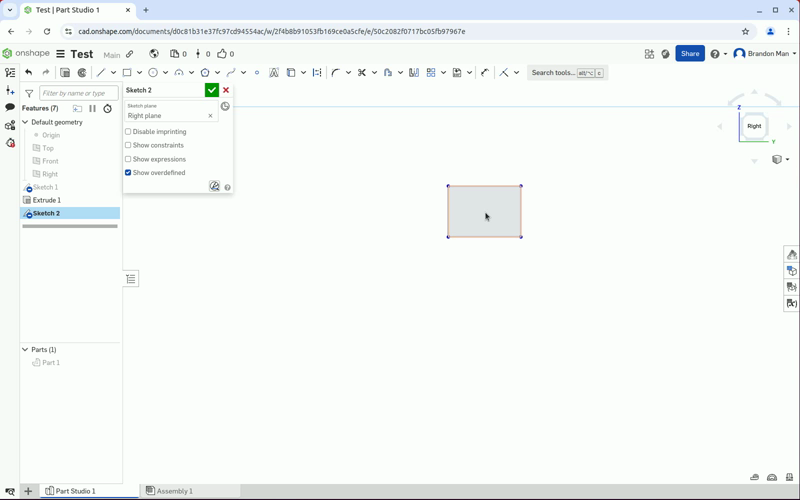
scroll(6)
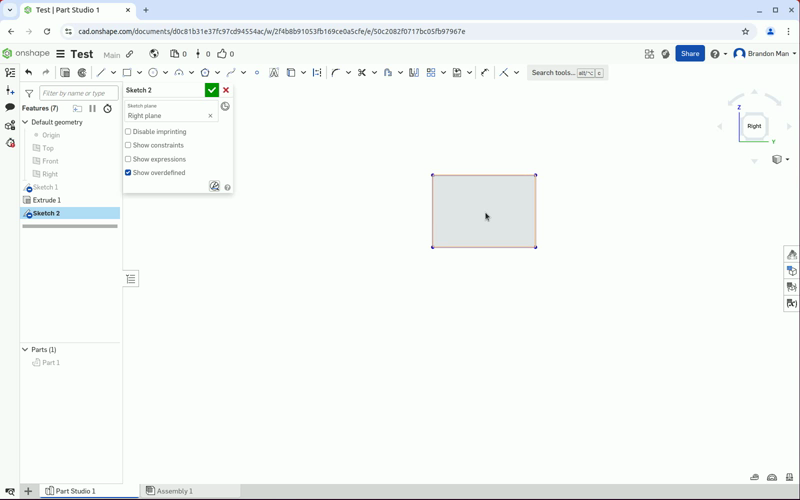
scroll(6)
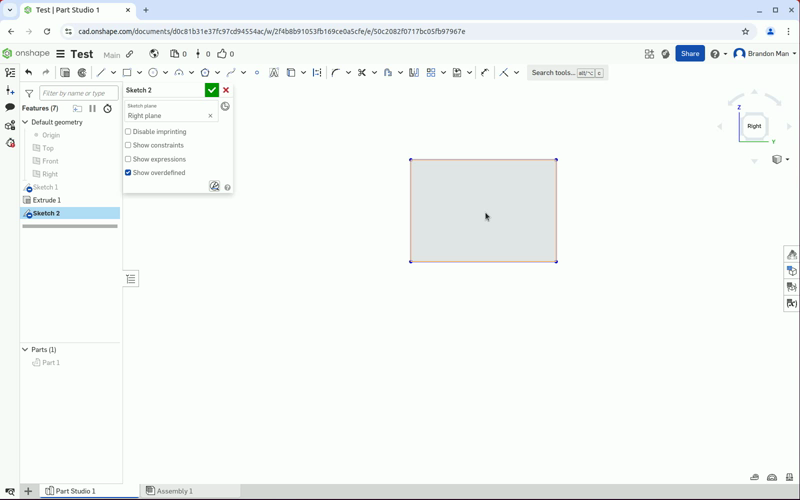
scroll(6)
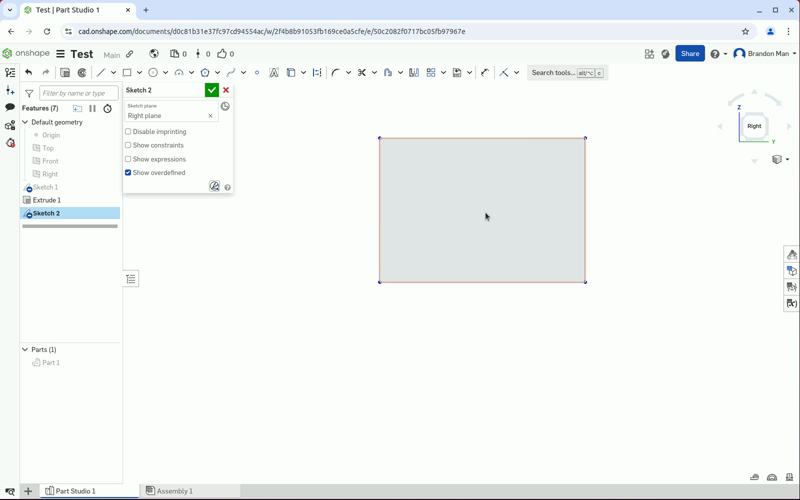
scroll(6)
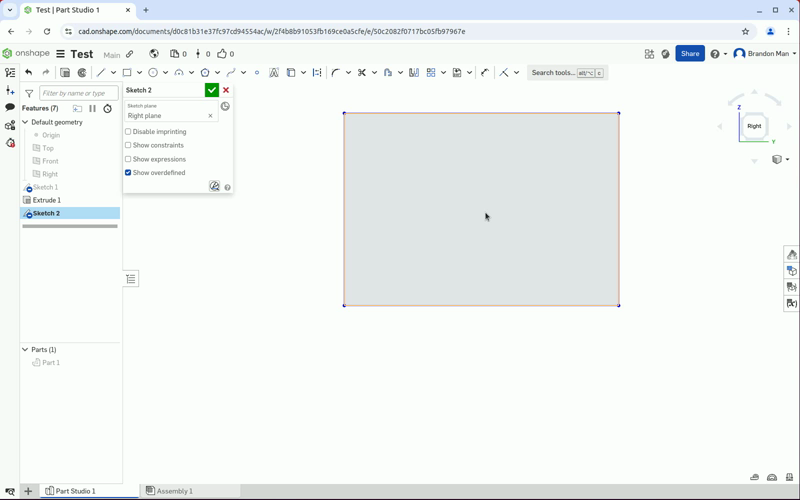
scroll(6)
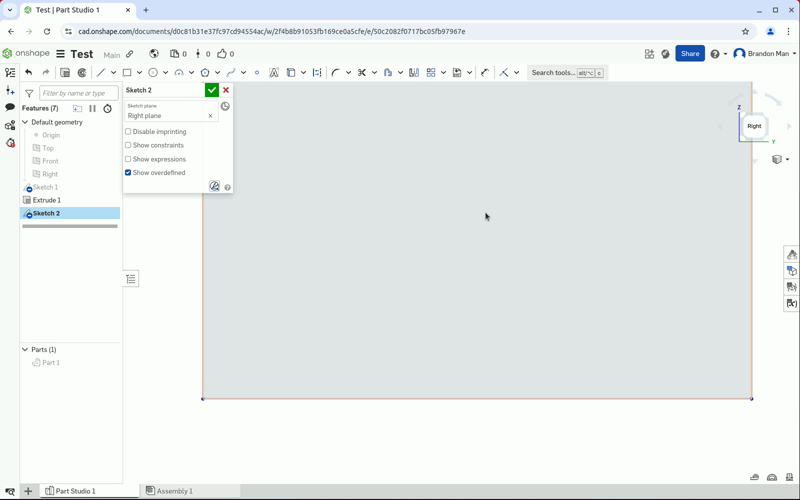
click(485, 212)
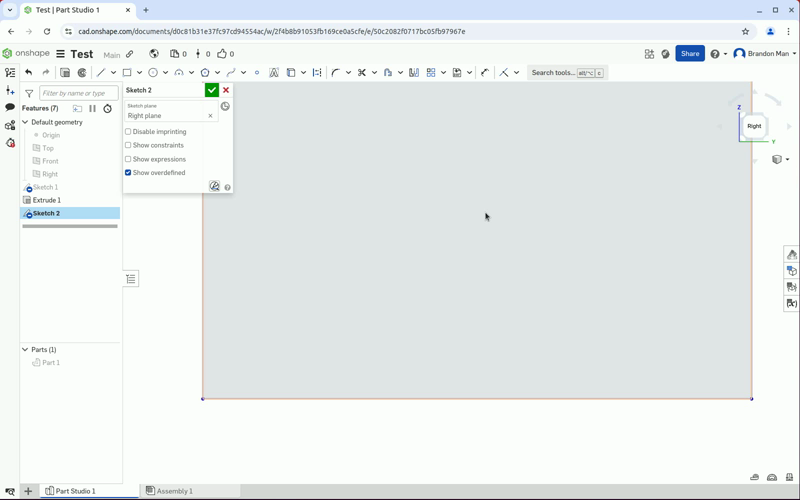
scroll(-6)
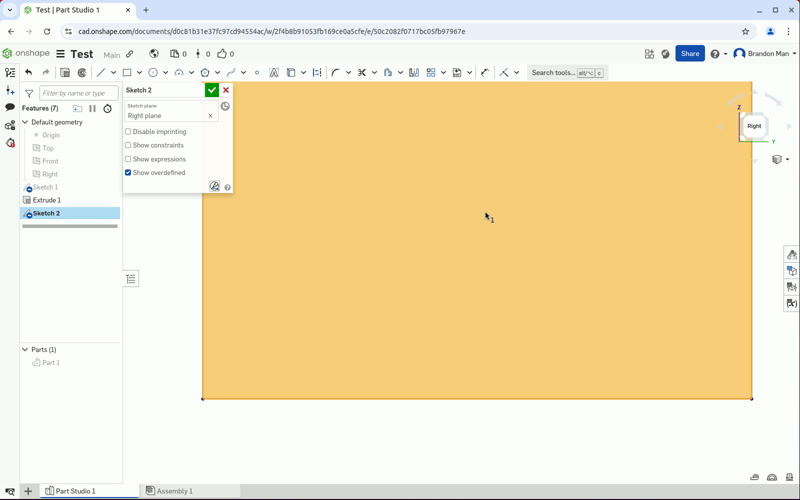
scroll(-6)
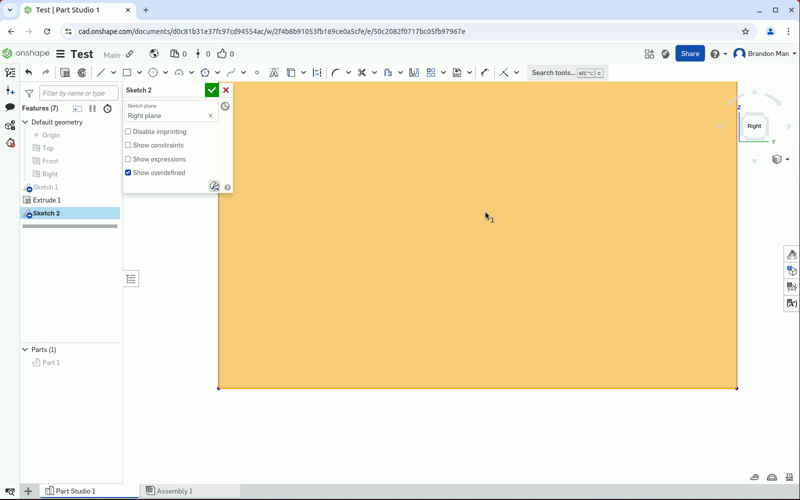
scroll(-6)
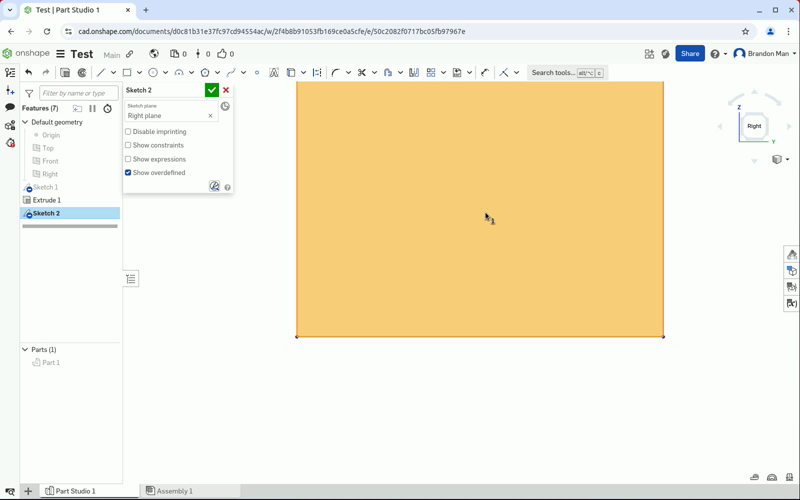
scroll(-6)
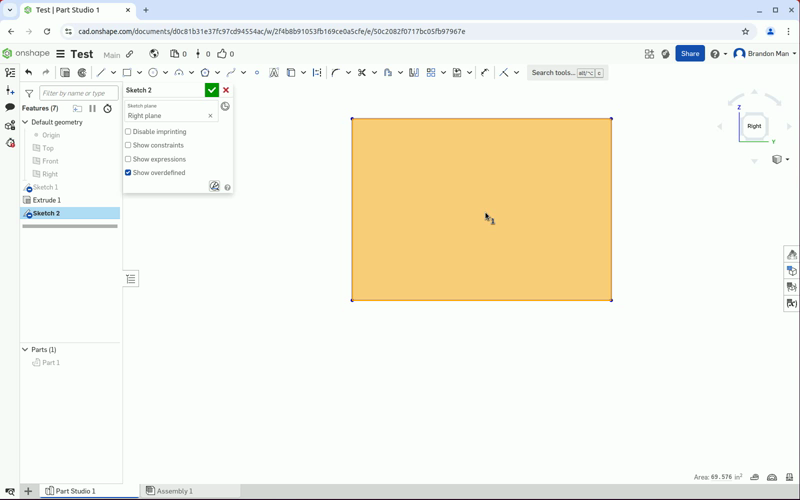
scroll(-6)
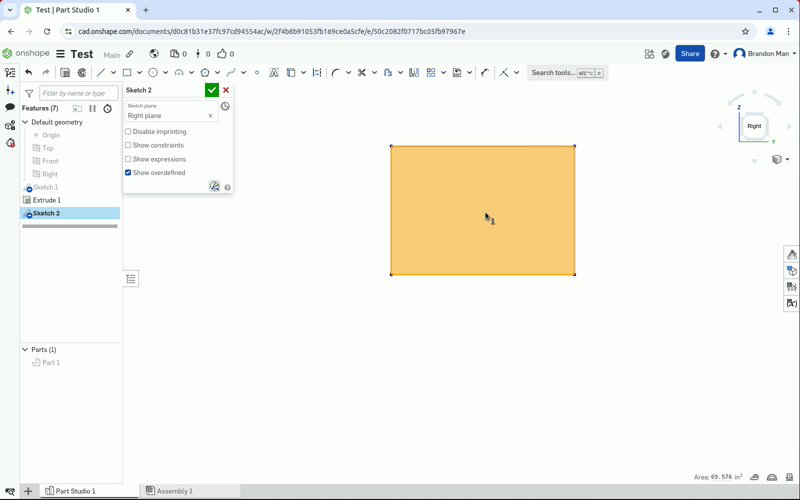
scroll(-6)
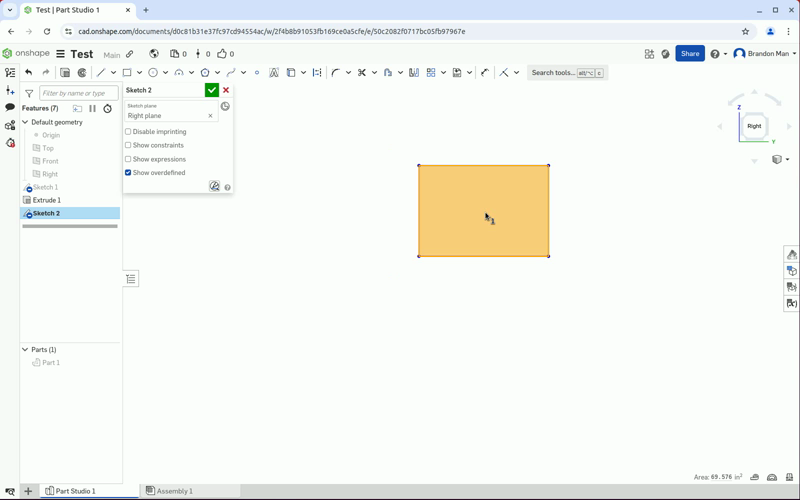
scroll(-6)
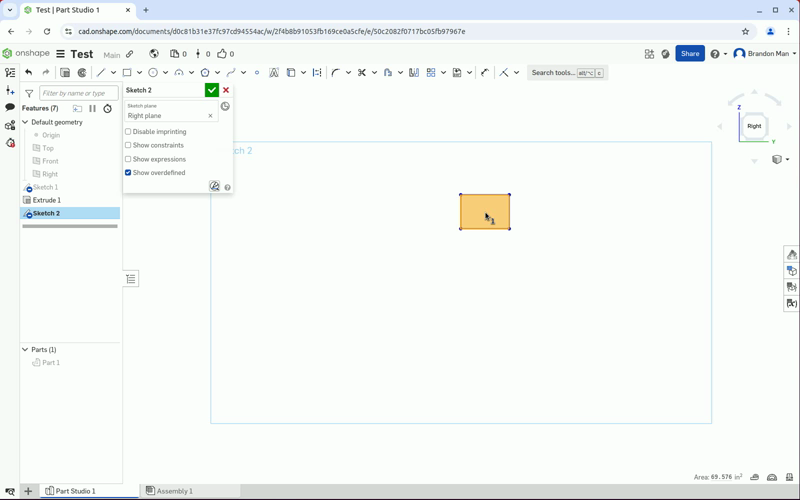
mouse_move(73, 352)
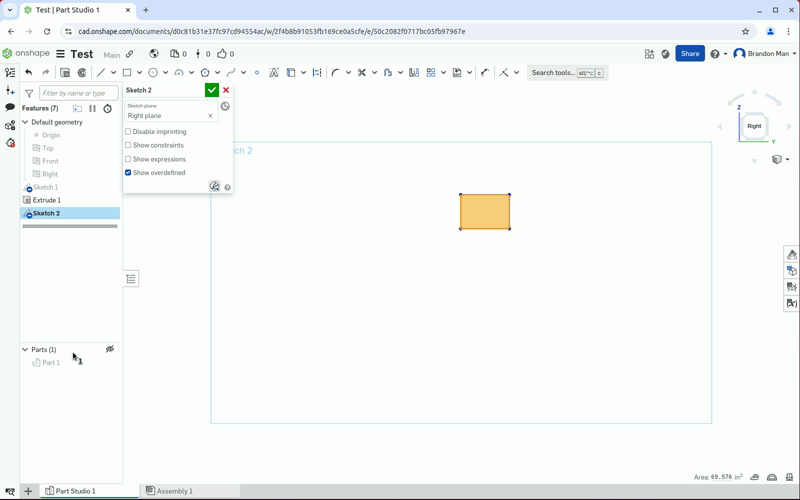
key(shift+y)
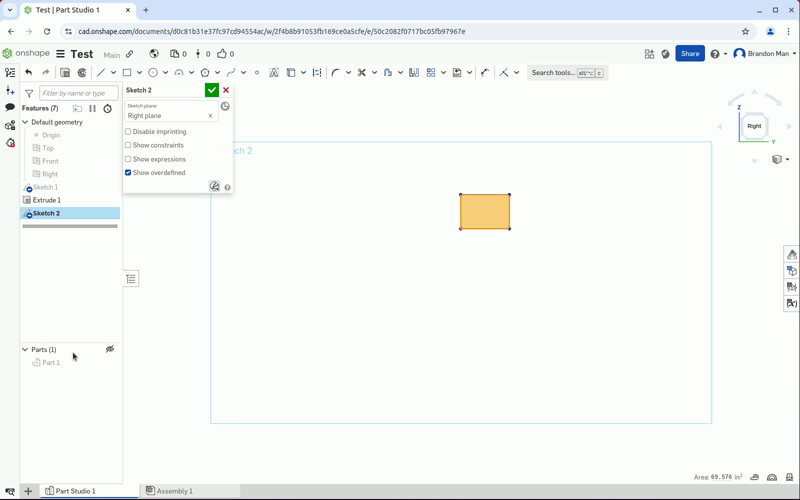
key(shift+e)
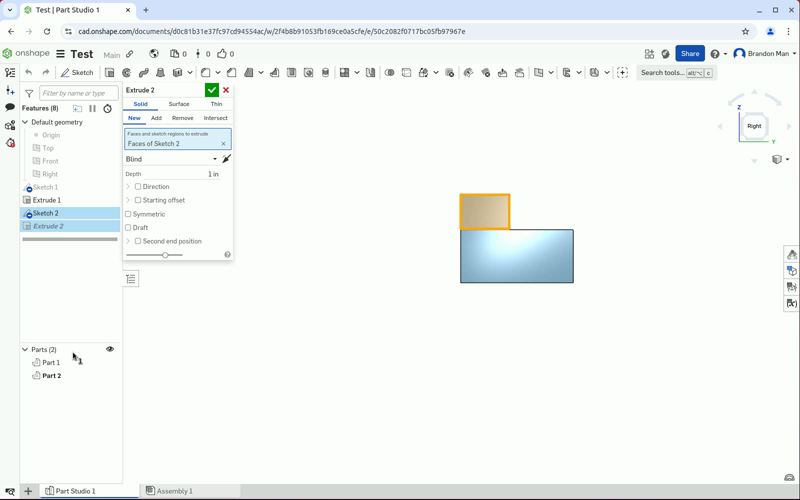
mouse_move(143, 106)
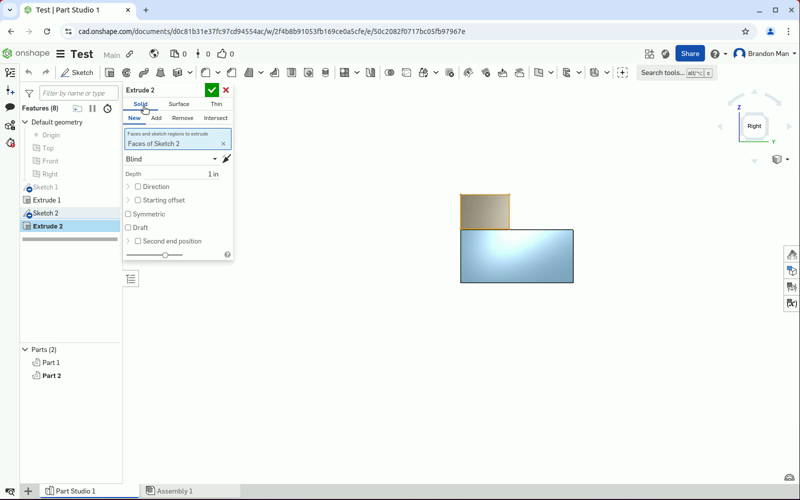
click(143, 106)
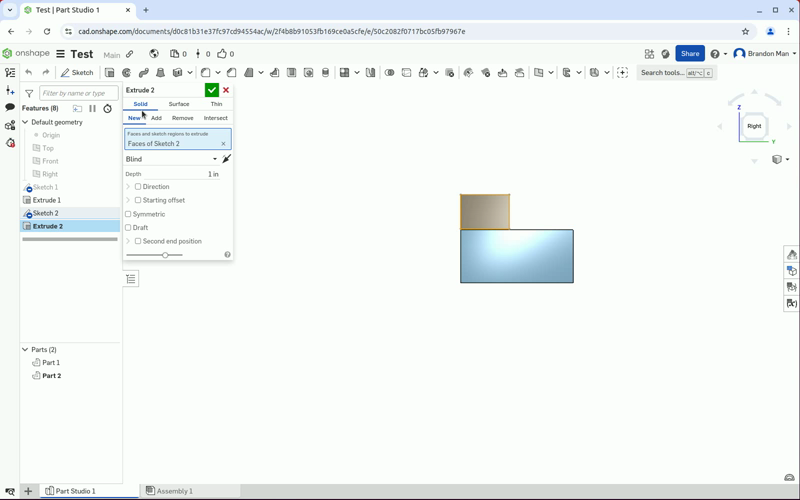
mouse_move(137, 120)
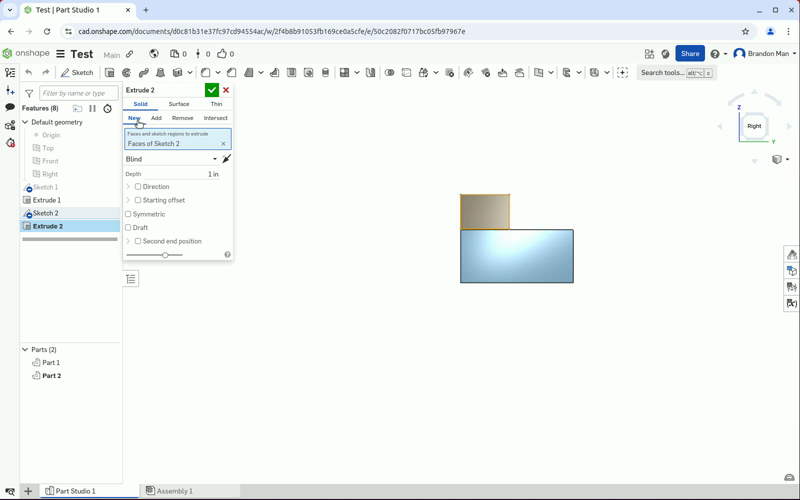
click(137, 120)
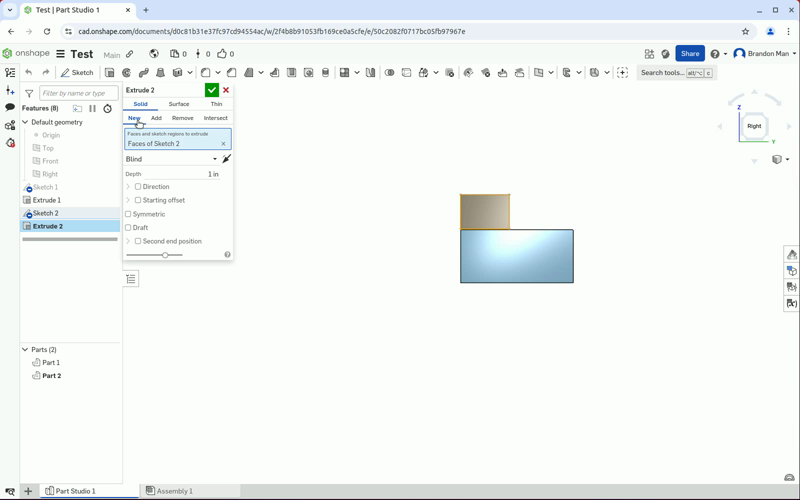
key(tab, 4)
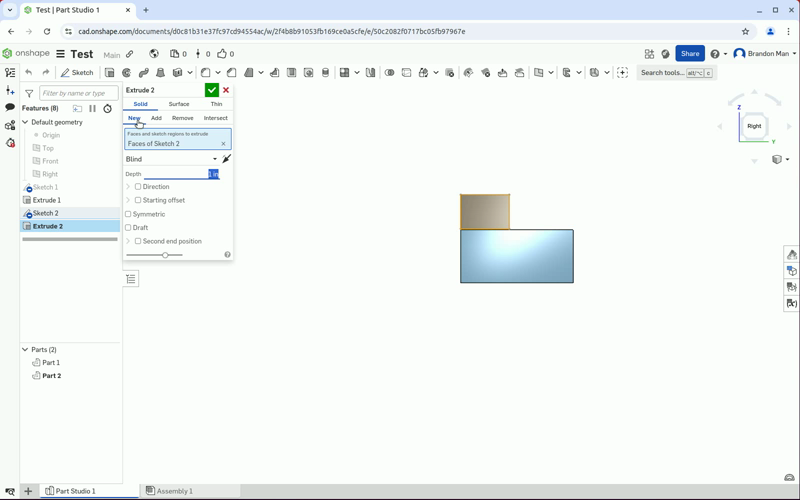
text(6.981)
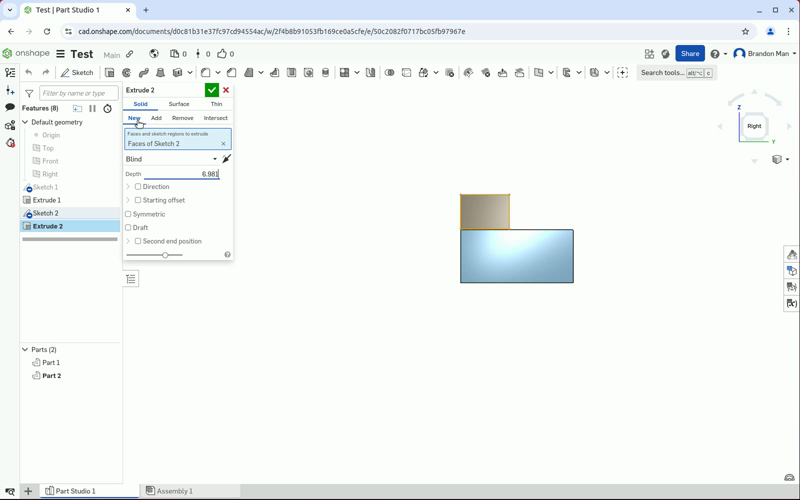
key(enter)
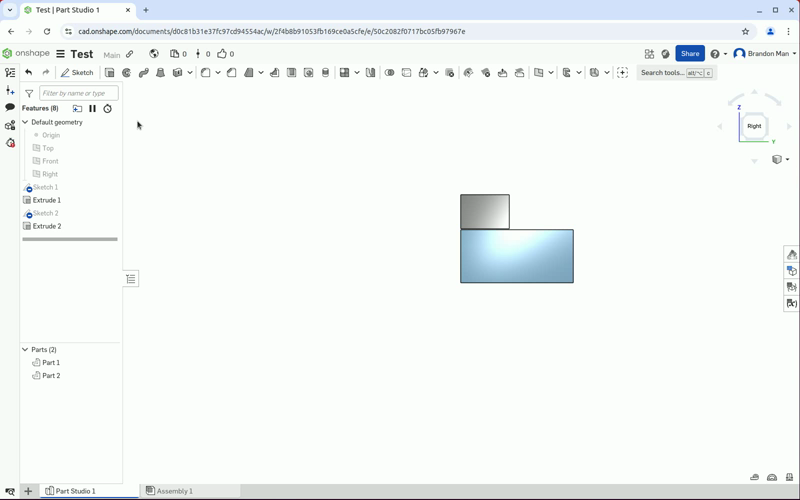
key(shift+h)
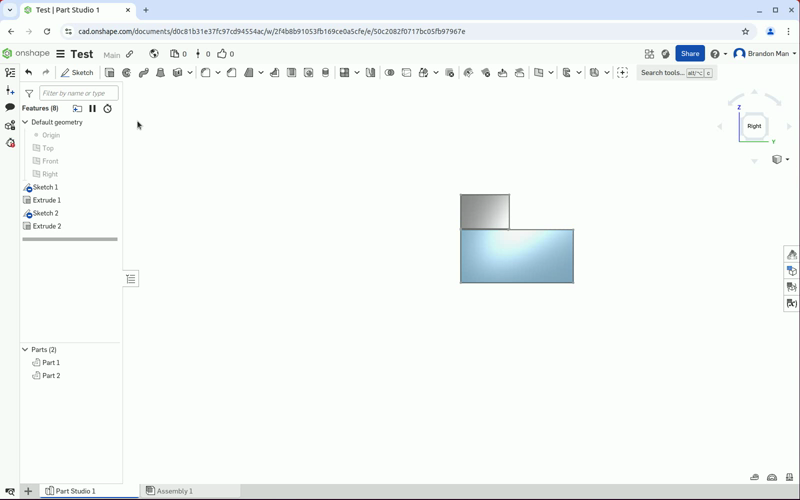
key(shift+h)
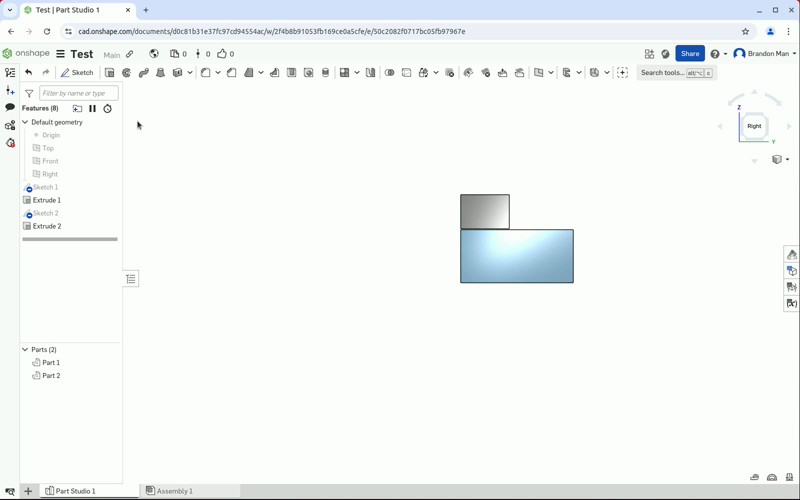
mouse_move(73, 189)
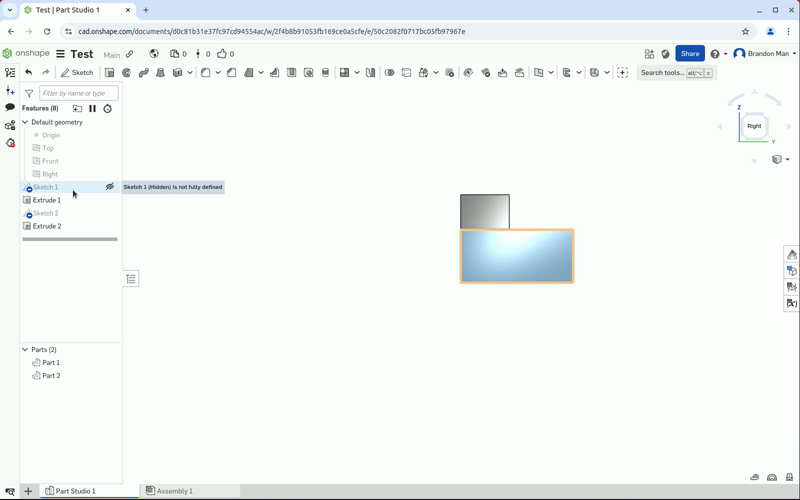
click(73, 189)
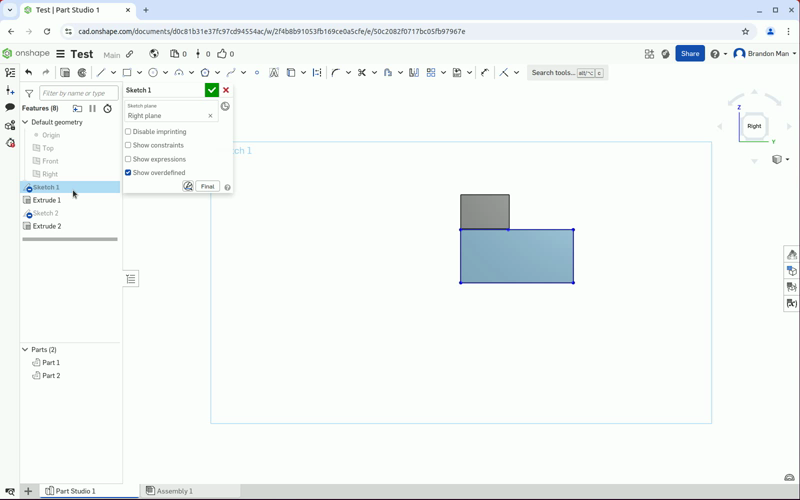
mouse_move(229, 92)
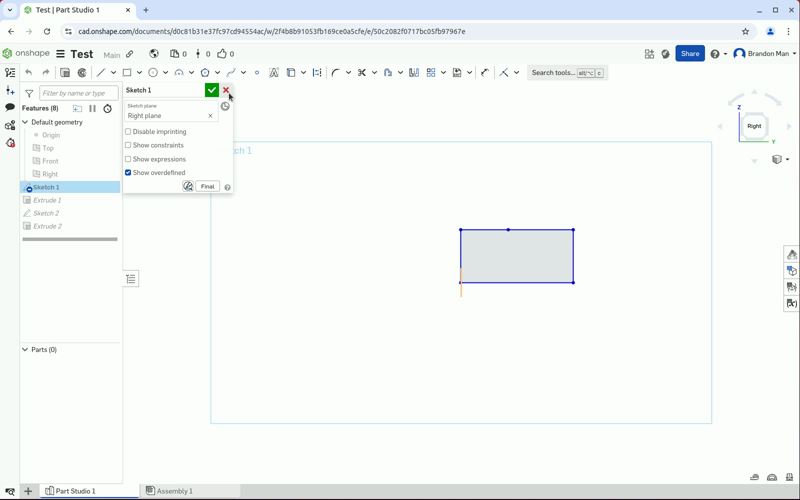
click(229, 92)
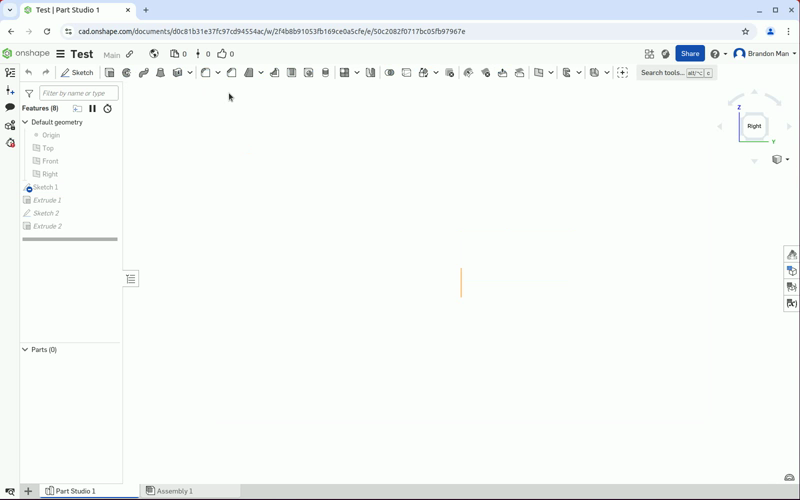
mouse_move(541, 75)
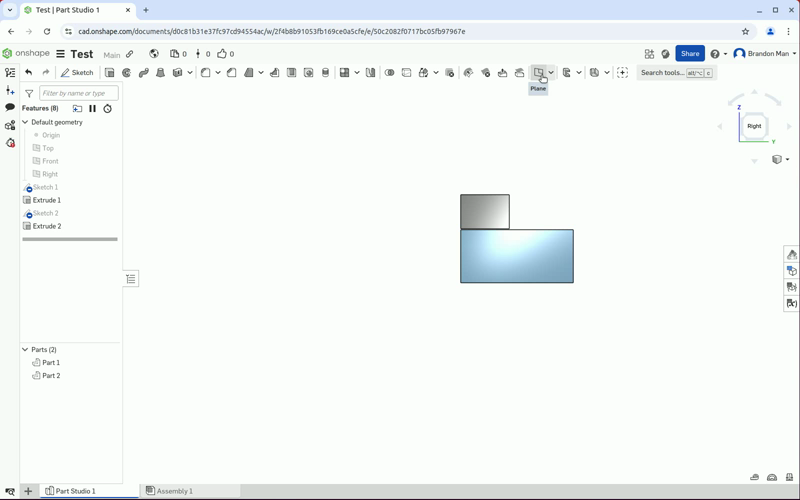
click(541, 75)
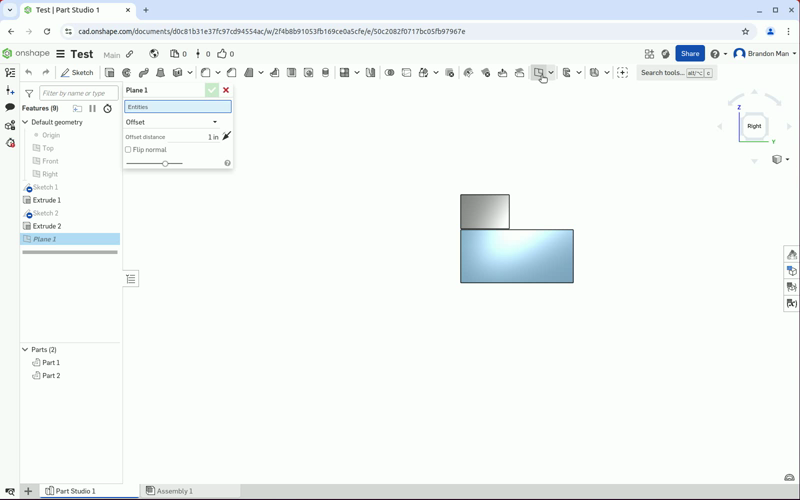
mouse_move(73, 176)
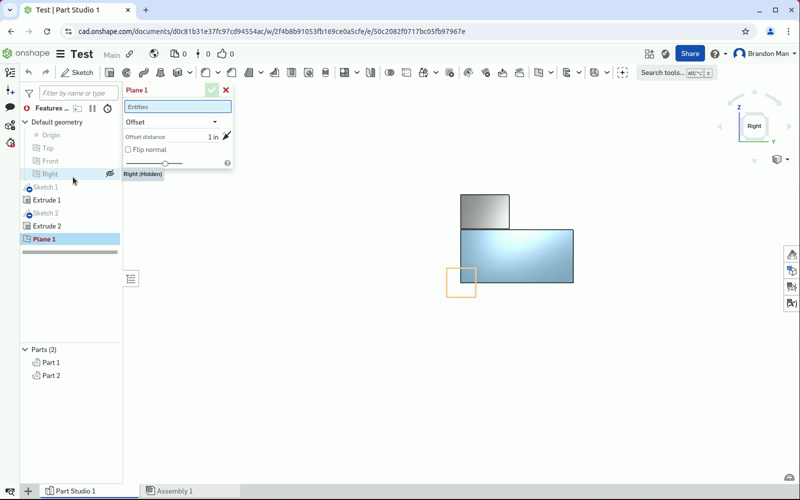
click(73, 176)
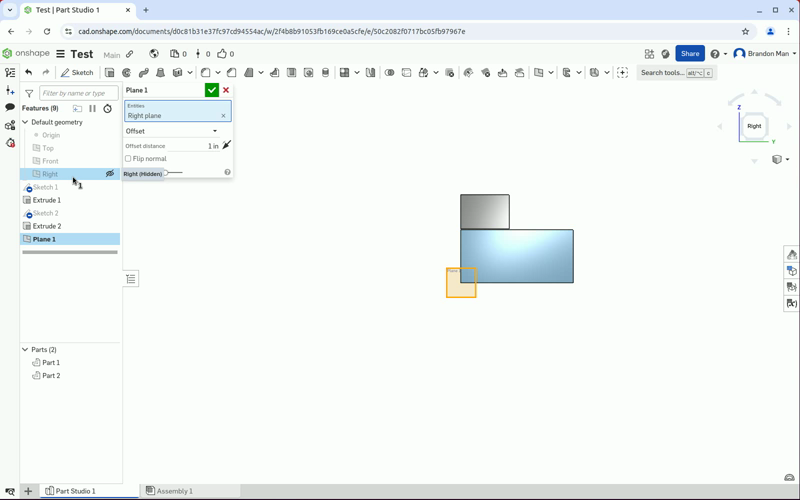
key(tab, 2)
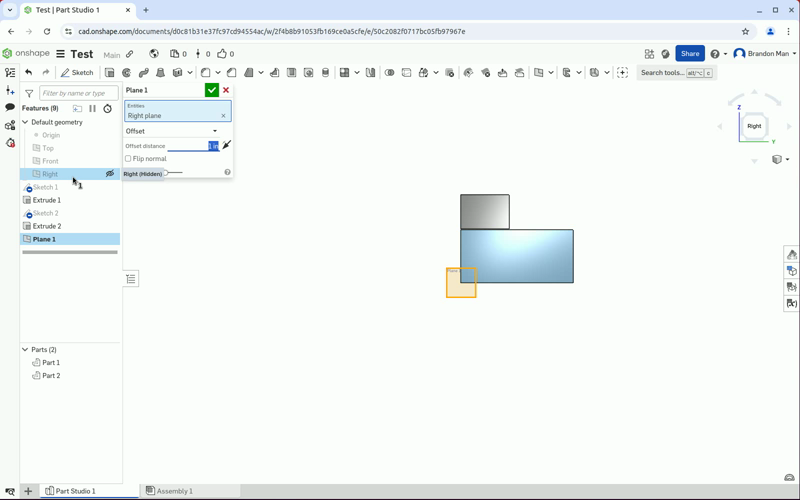
text(6.994)
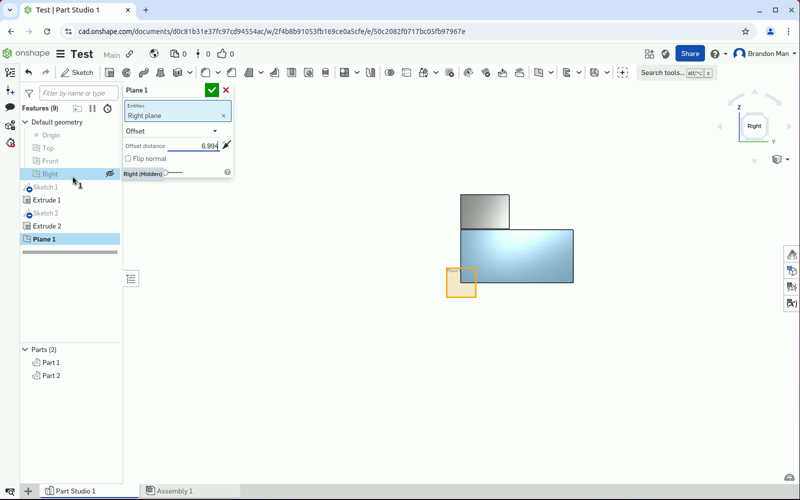
key(enter, 2)
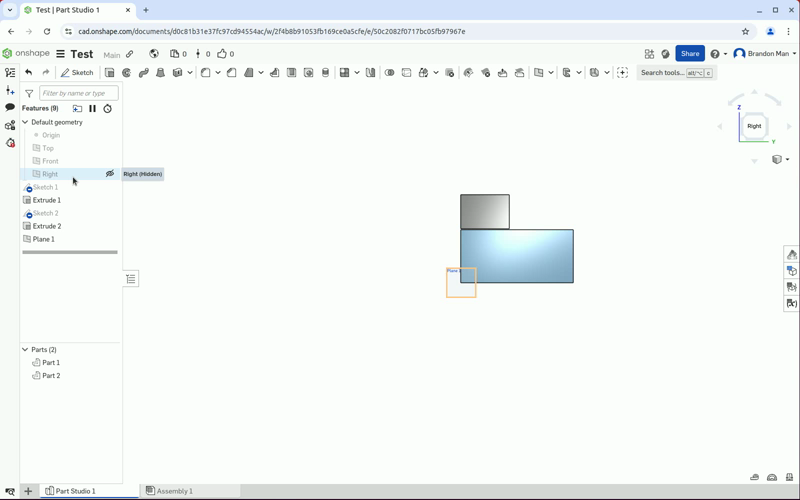
key(shift+s)
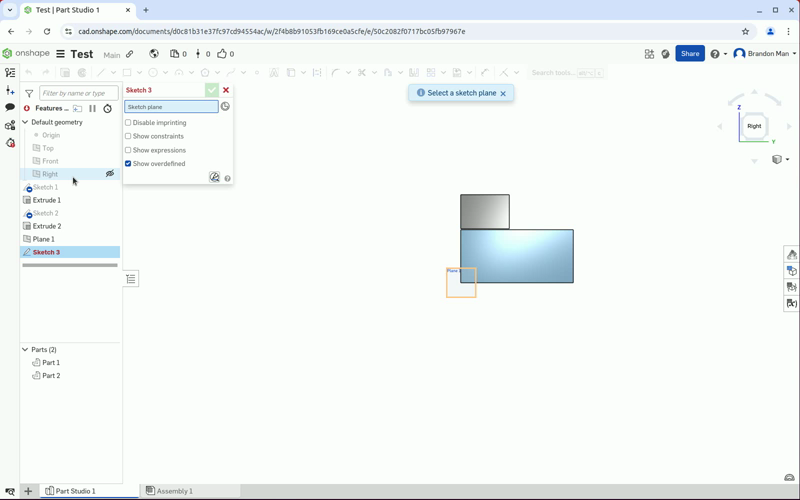
mouse_move(73, 241)
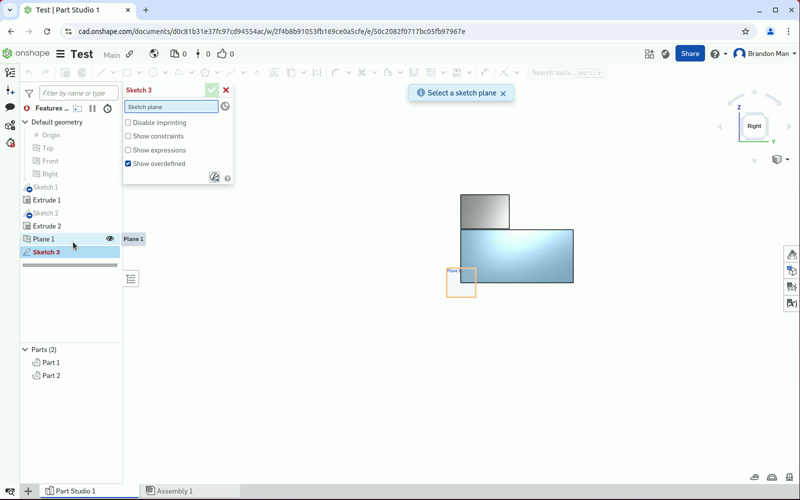
click(73, 241)
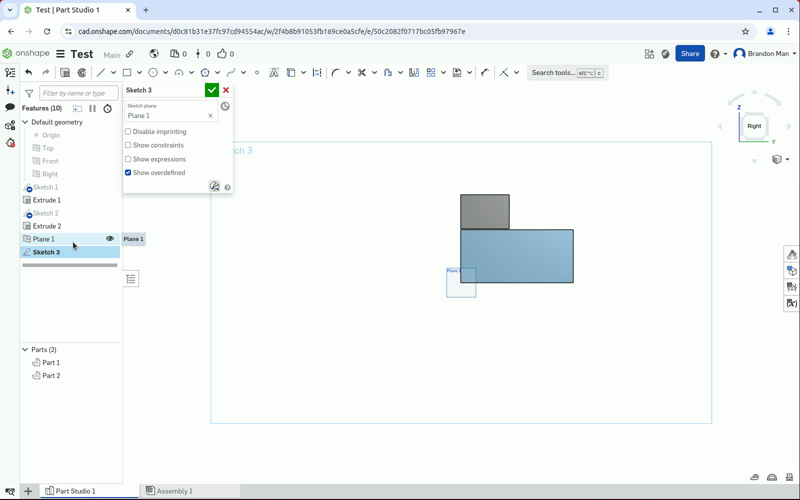
mouse_move(73, 352)
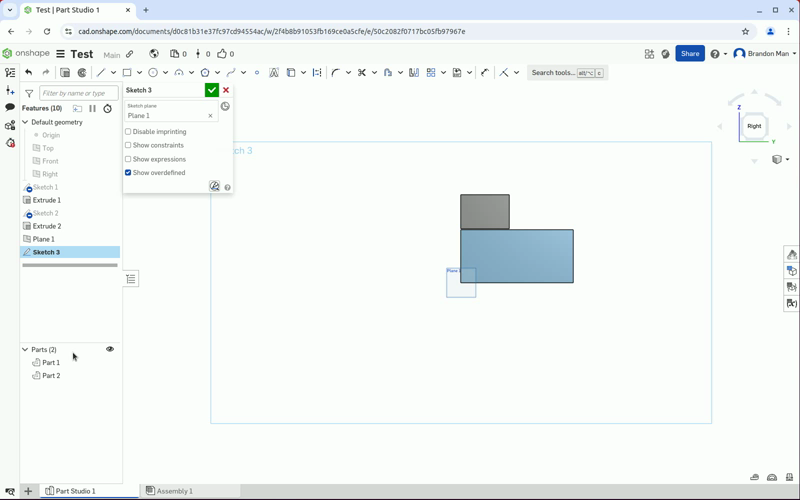
key(y)
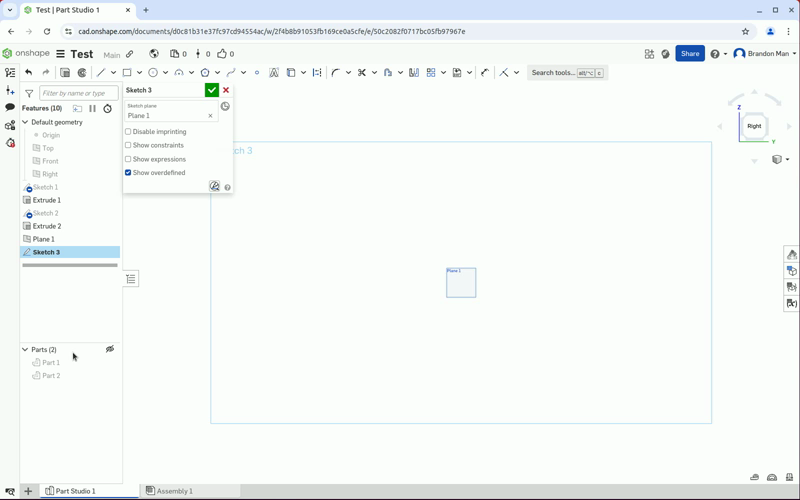
key(c)
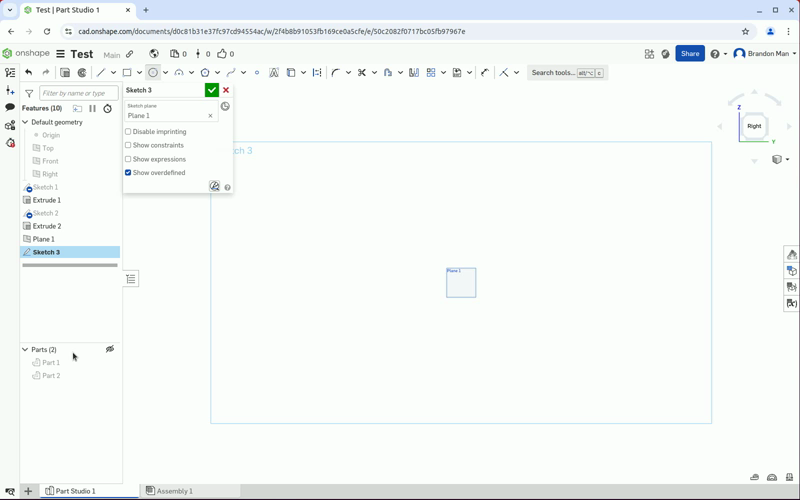
key_down(shift)
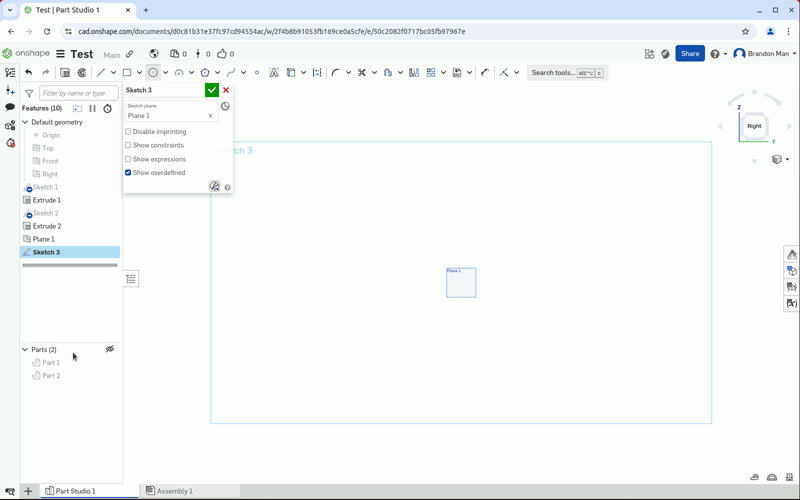
mouse_move(494, 238)
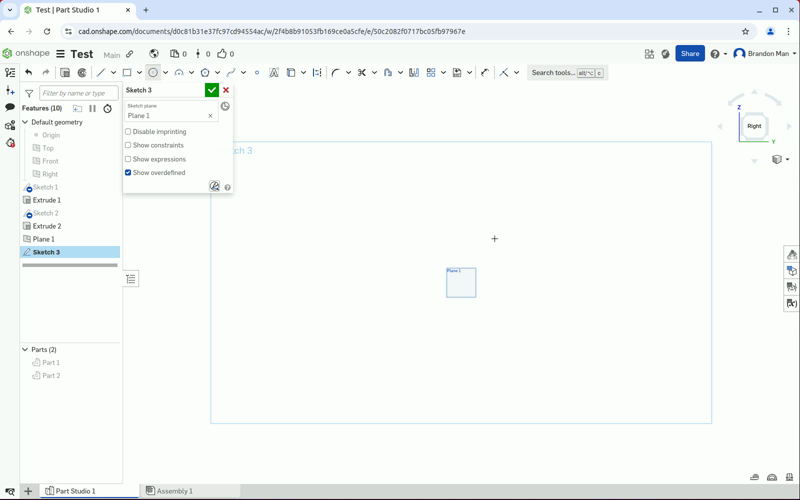
click(494, 238)
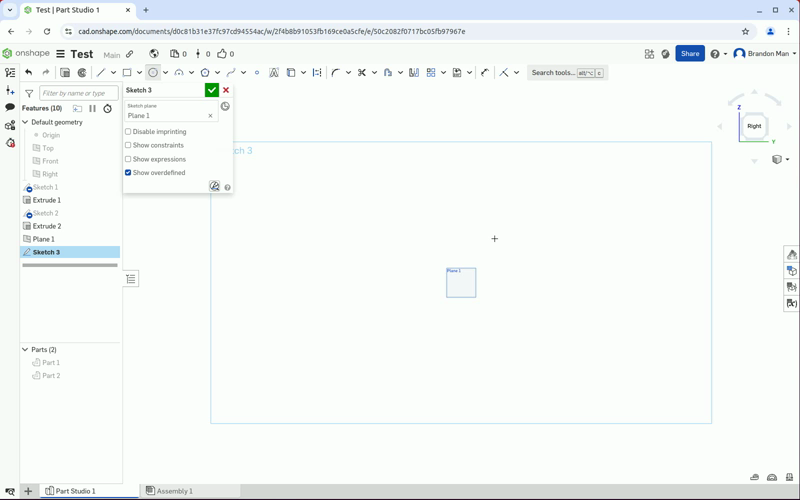
key_up(shift)
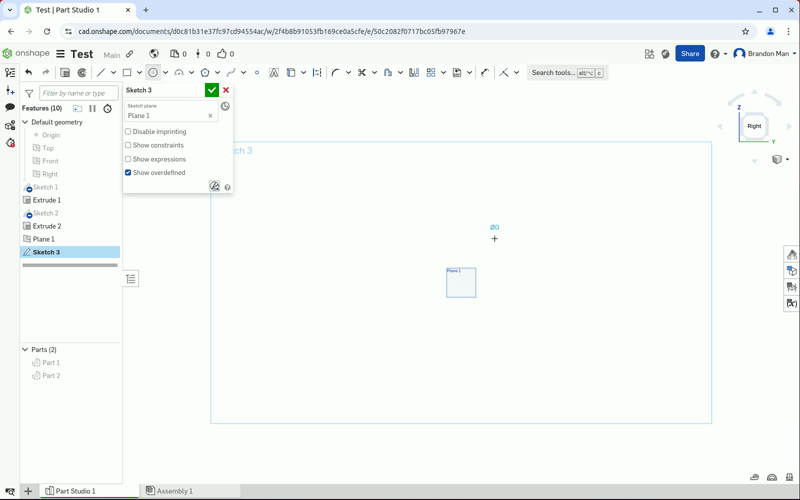
mouse_move(504, 238)
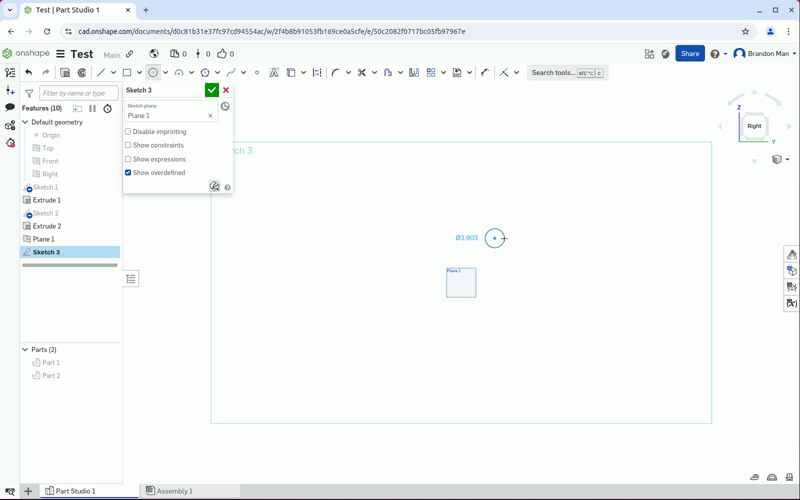
click(504, 238)
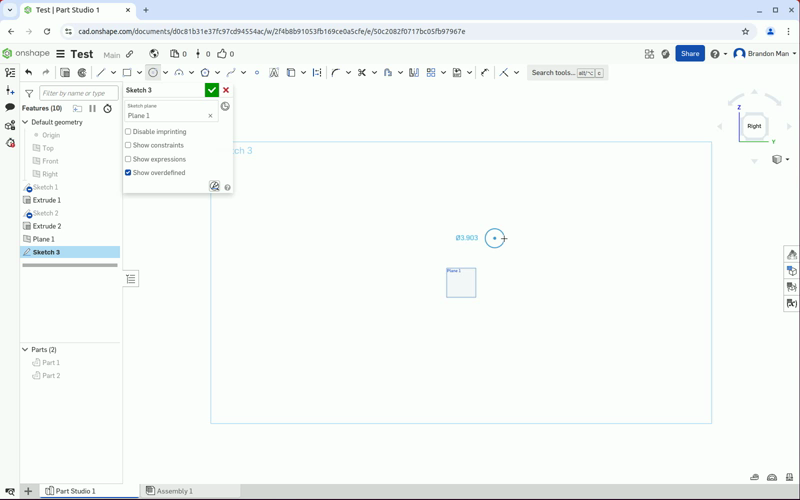
key(esc)
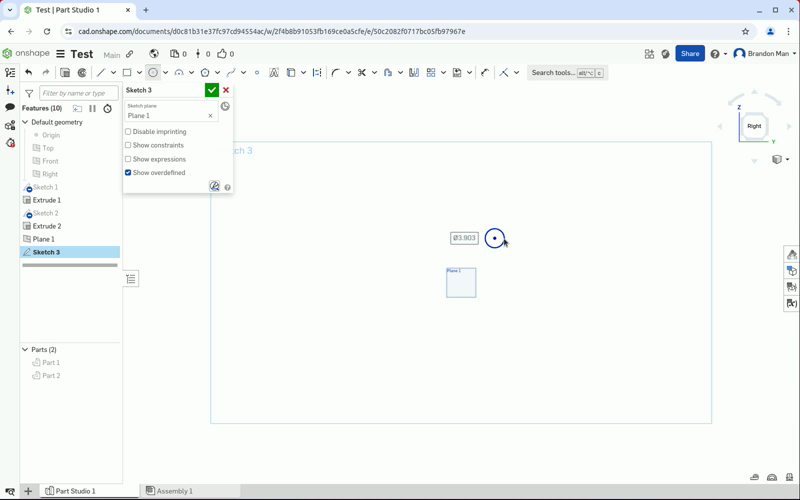
mouse_move(496, 246)
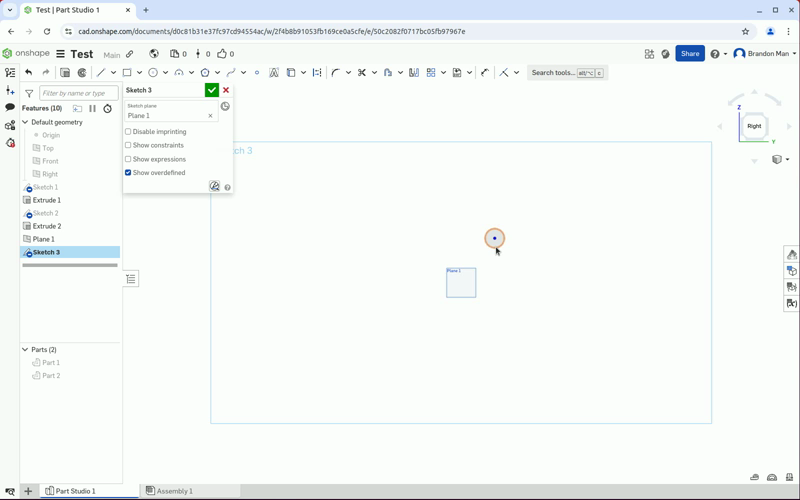
scroll(6)
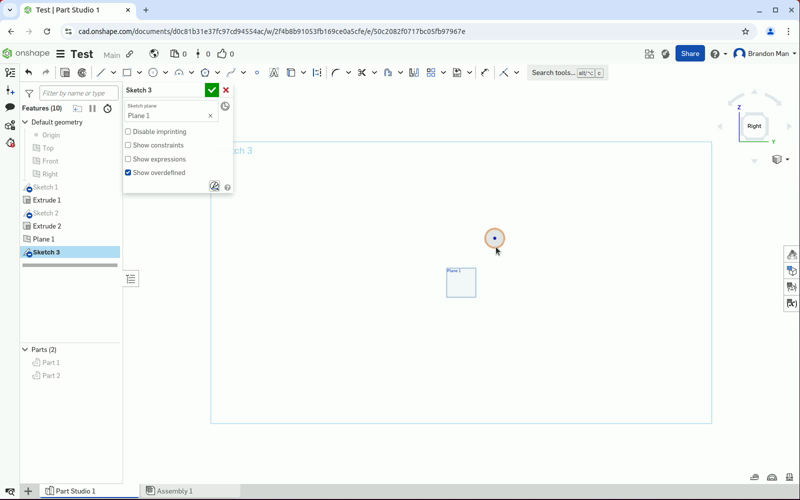
scroll(6)
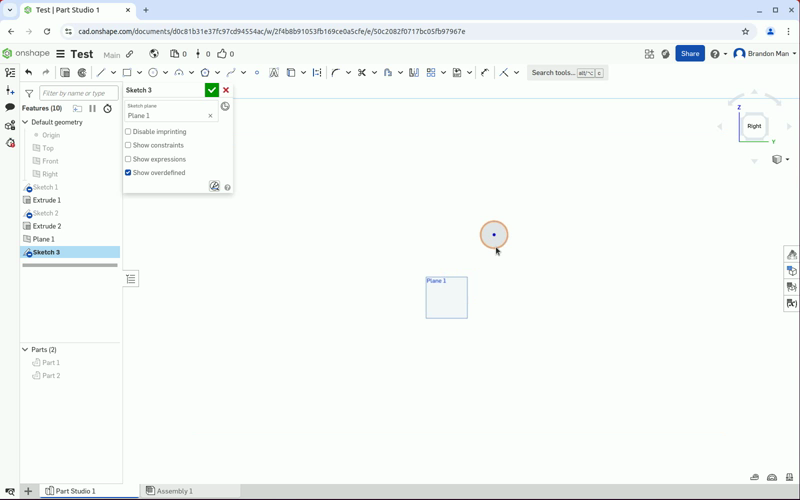
scroll(6)
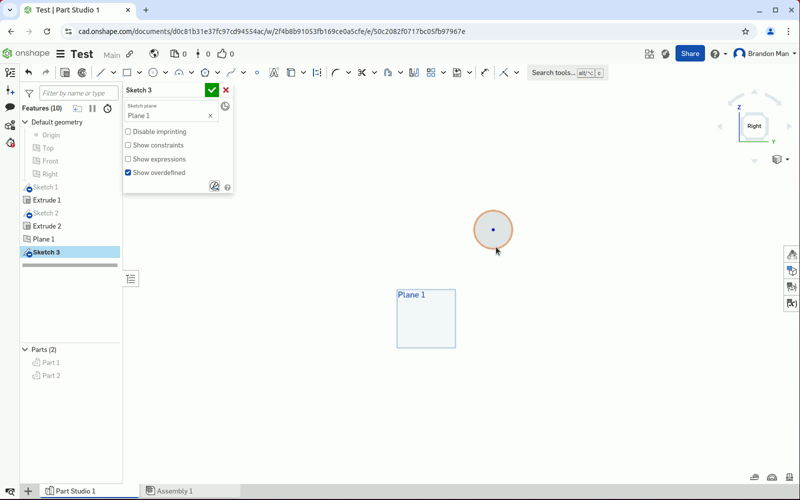
scroll(6)
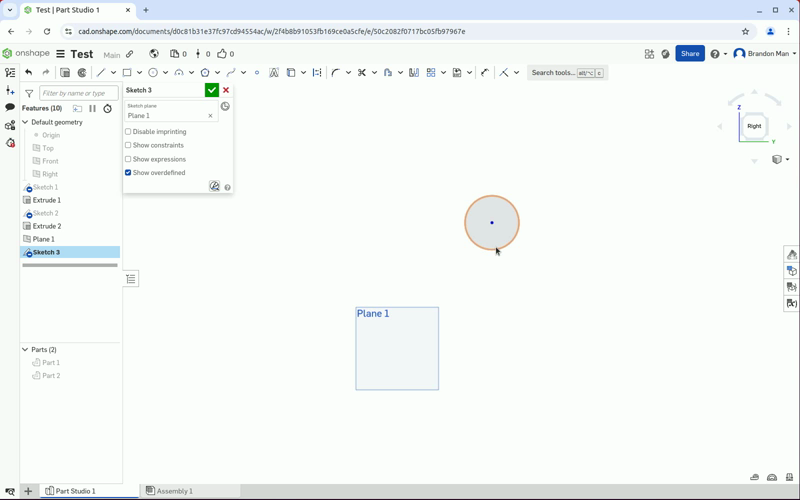
scroll(6)
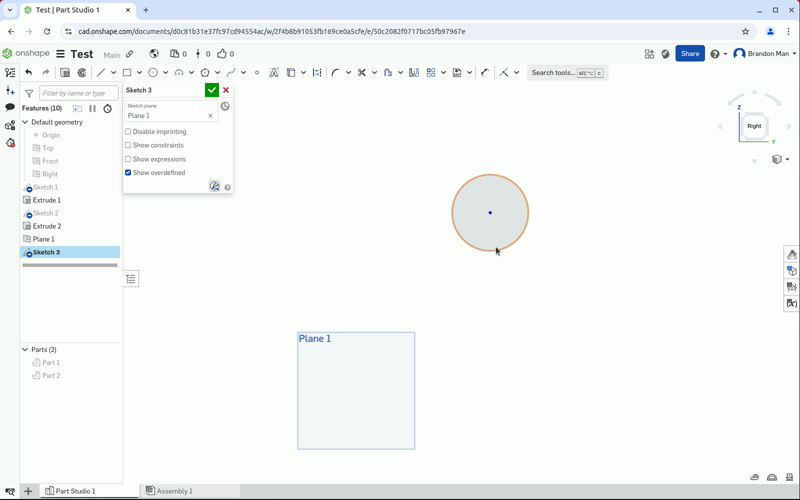
scroll(6)
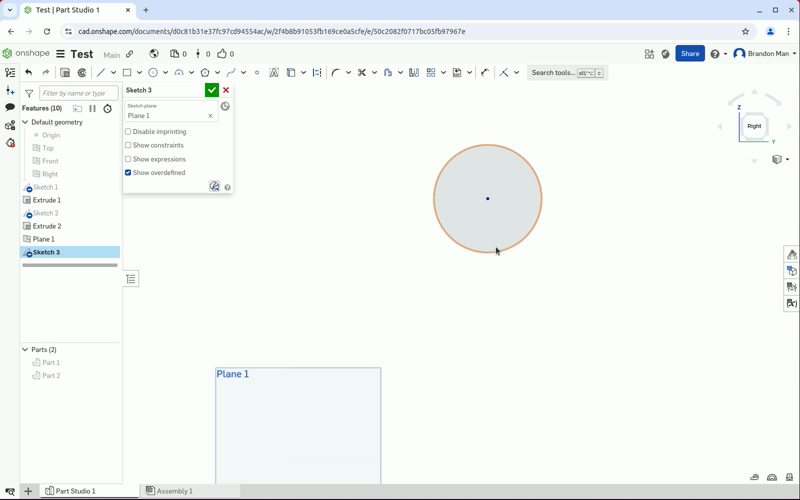
scroll(6)
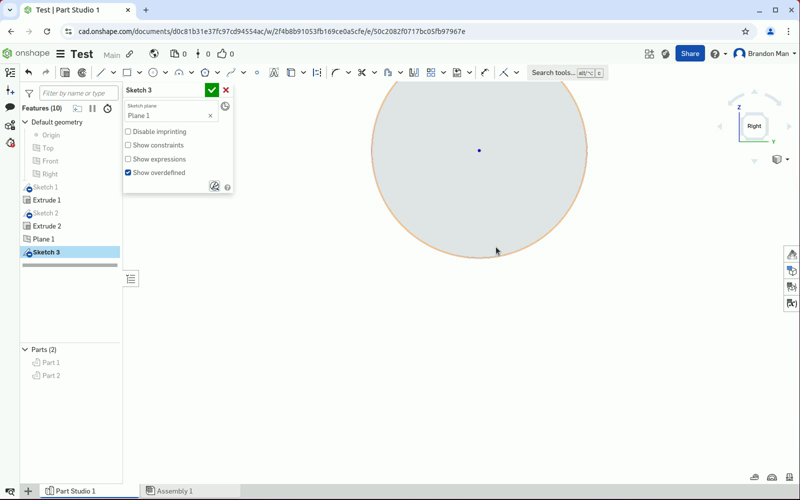
click(496, 246)
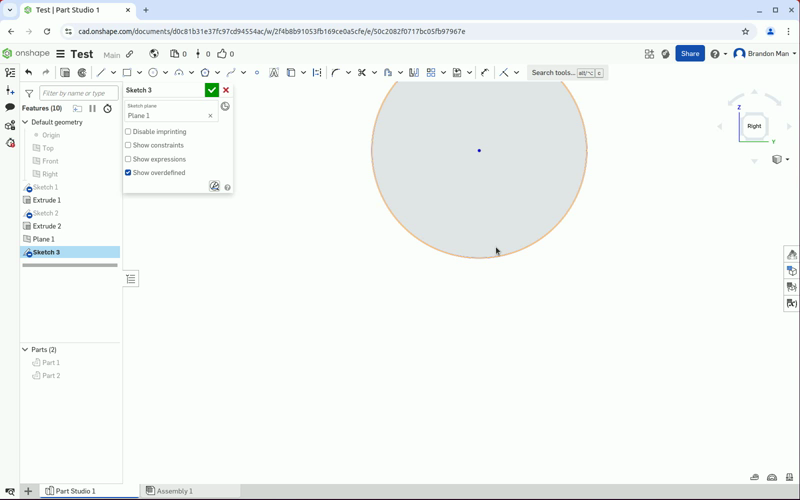
scroll(-6)
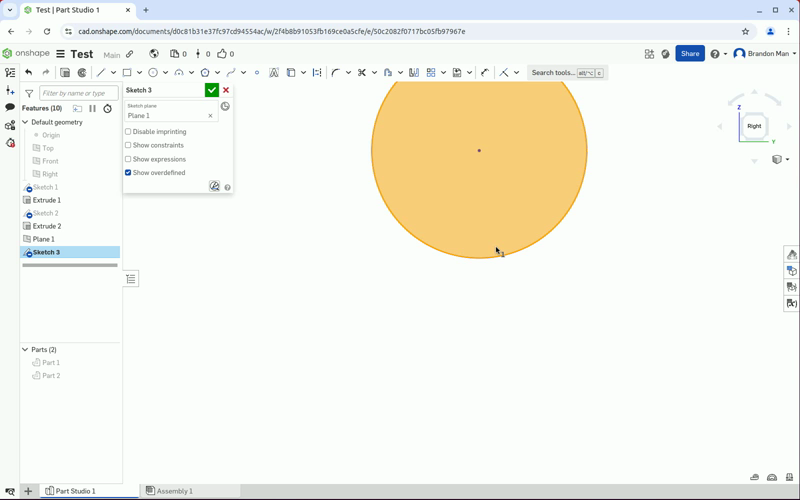
scroll(-6)
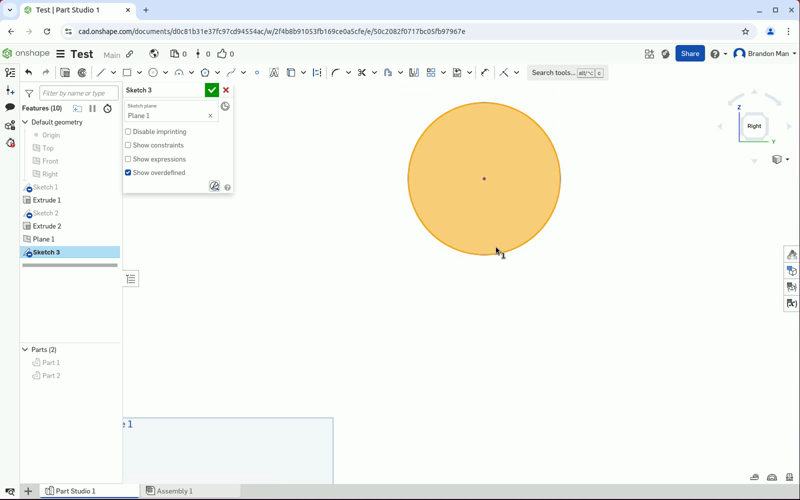
scroll(-6)
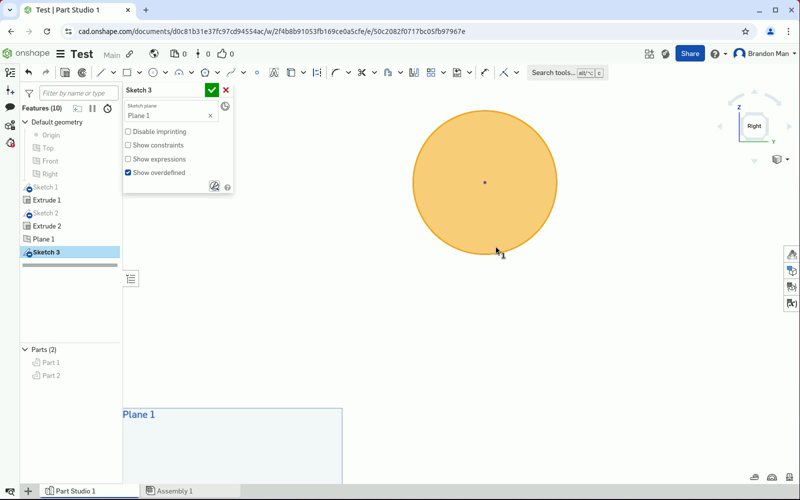
scroll(-6)
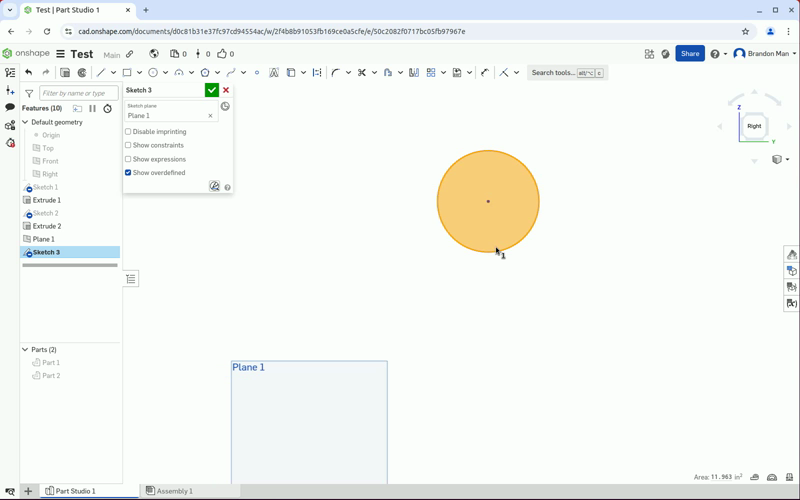
scroll(-6)
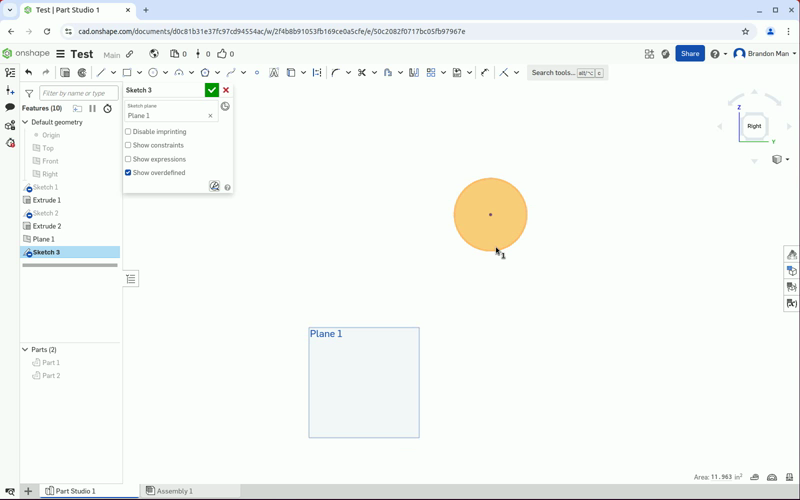
scroll(-6)
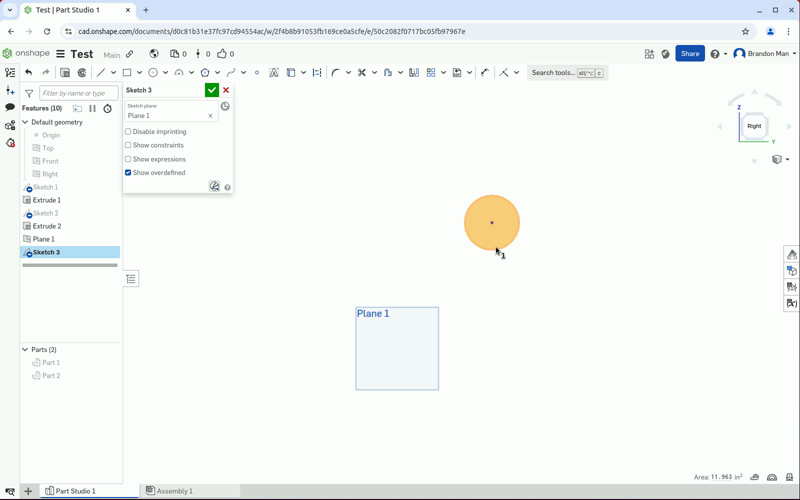
scroll(-6)
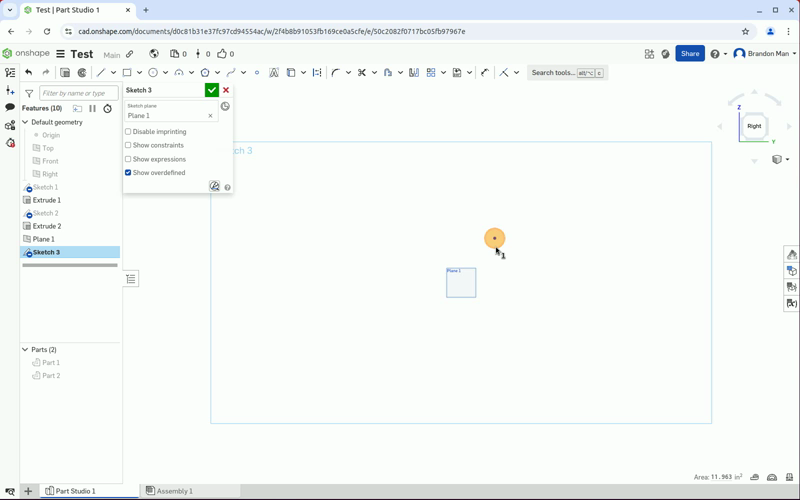
mouse_move(73, 352)
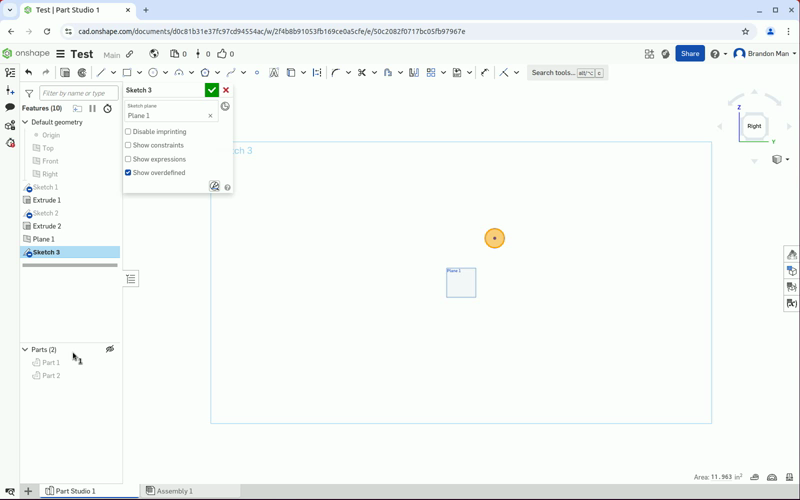
key(shift+y)
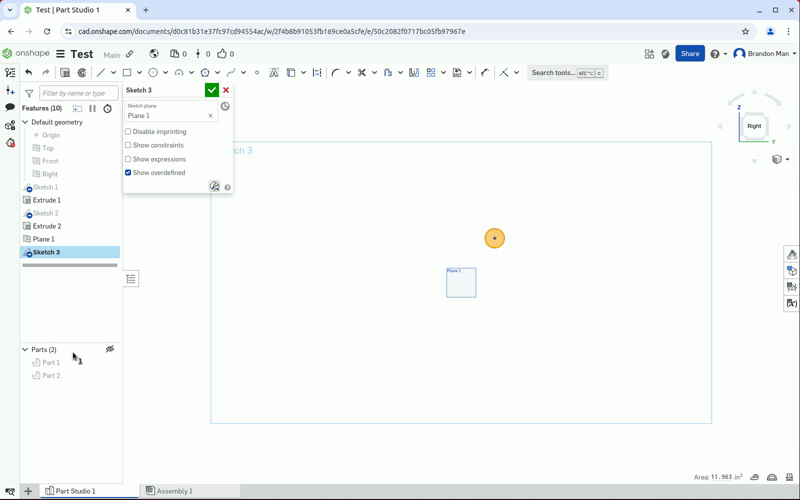
key(shift+e)
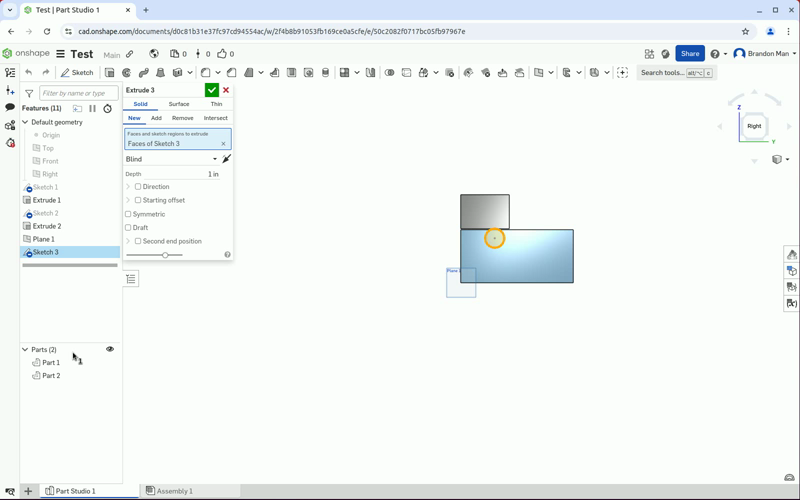
mouse_move(143, 106)
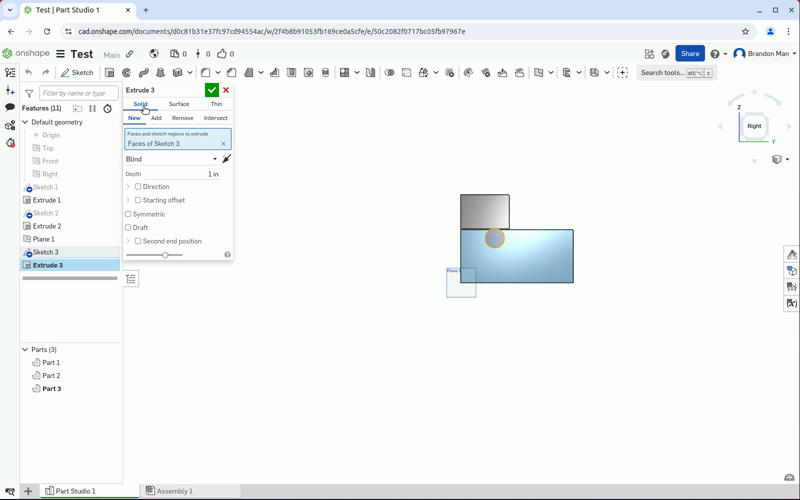
click(143, 106)
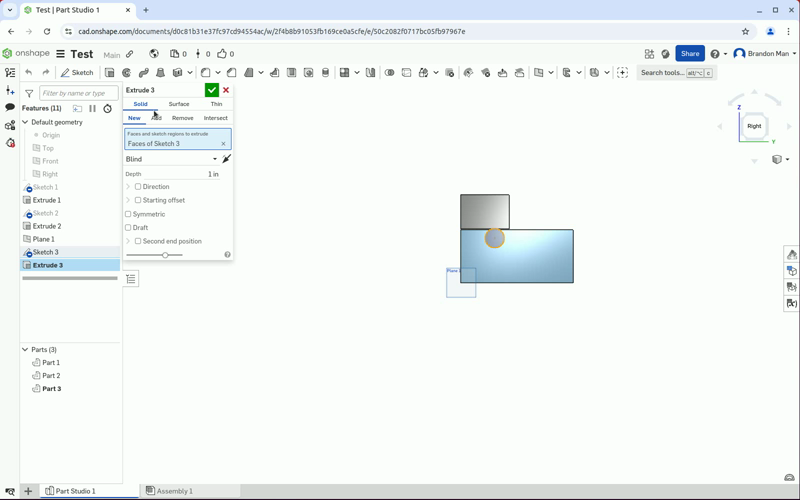
mouse_move(186, 120)
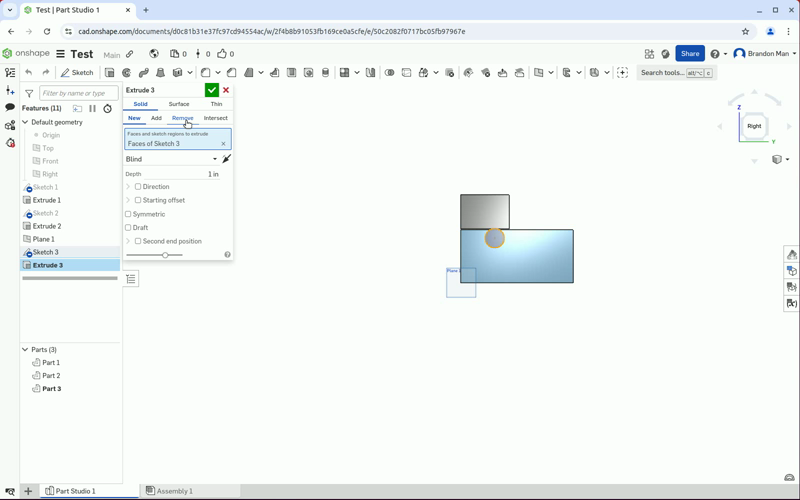
click(186, 120)
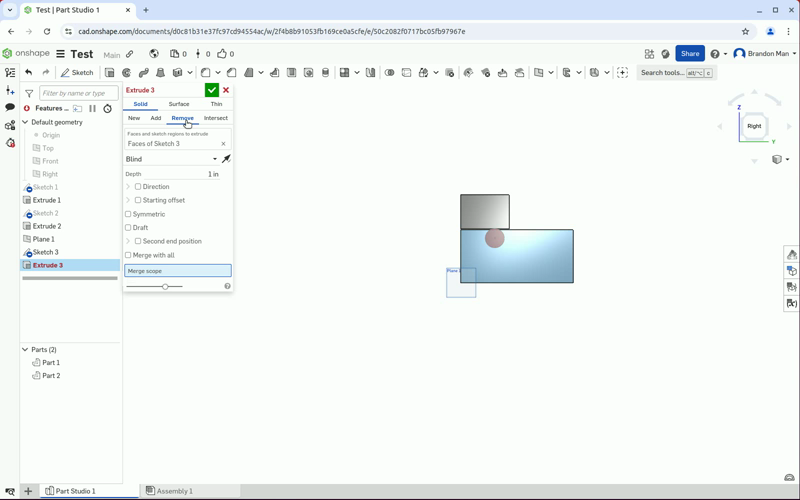
key(tab, 4)
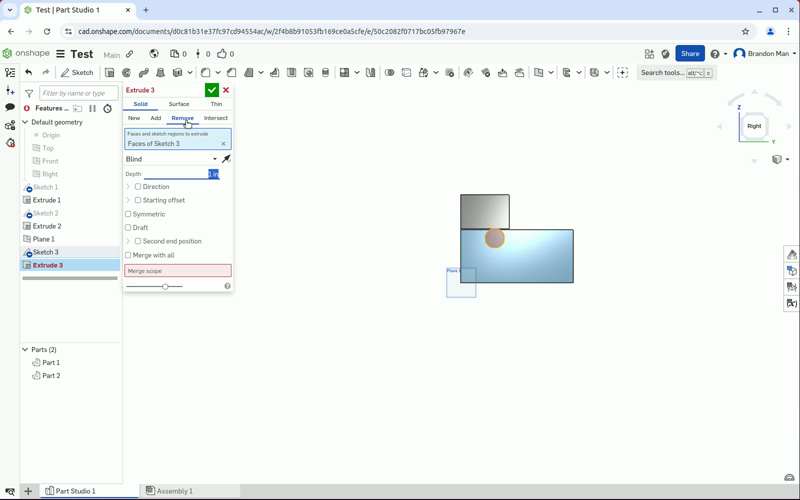
text(6.74)
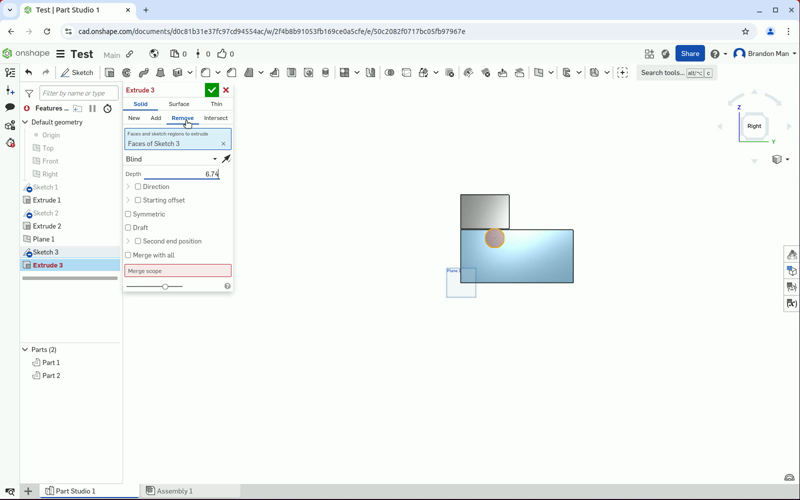
key(tab, 6)
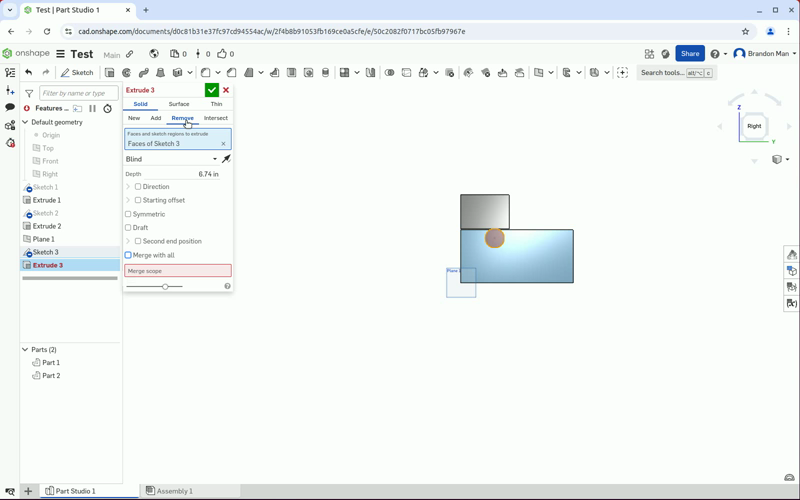
key(space)
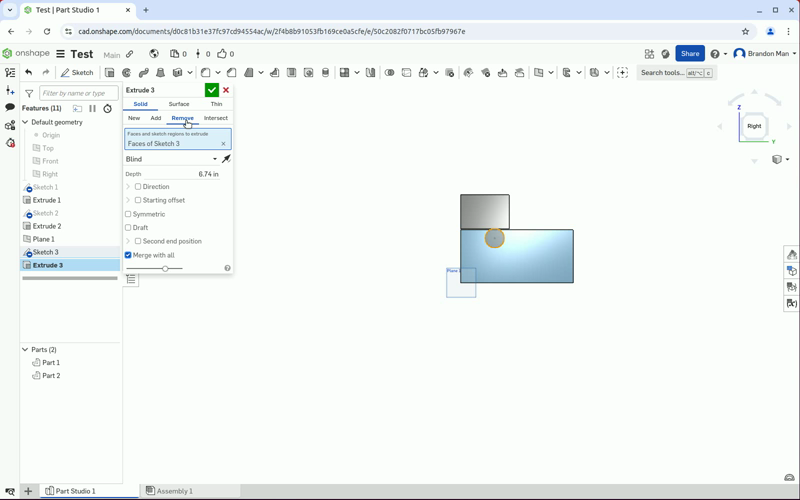
key(enter)
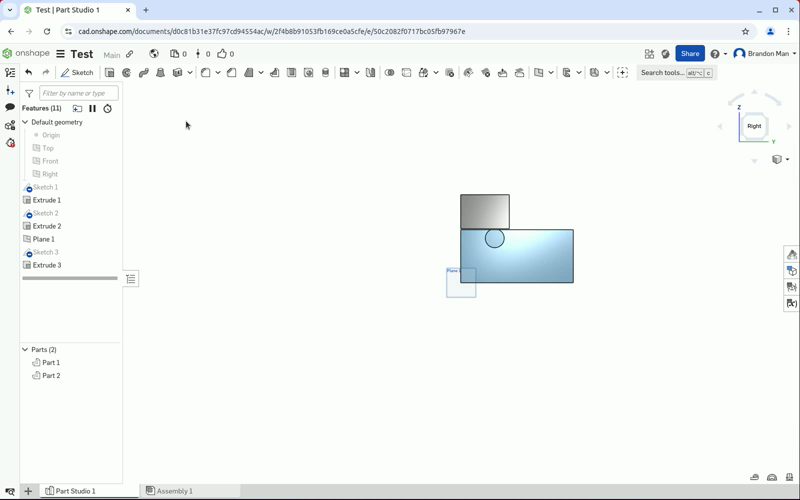
key(shift+h)
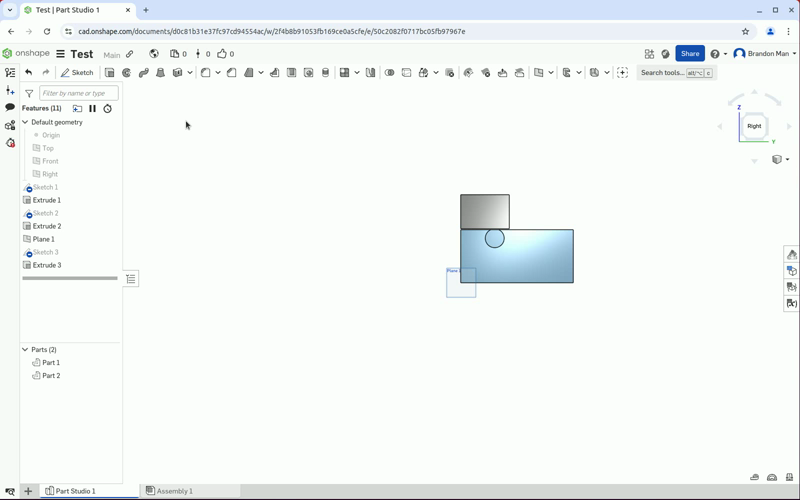
key(shift+h)
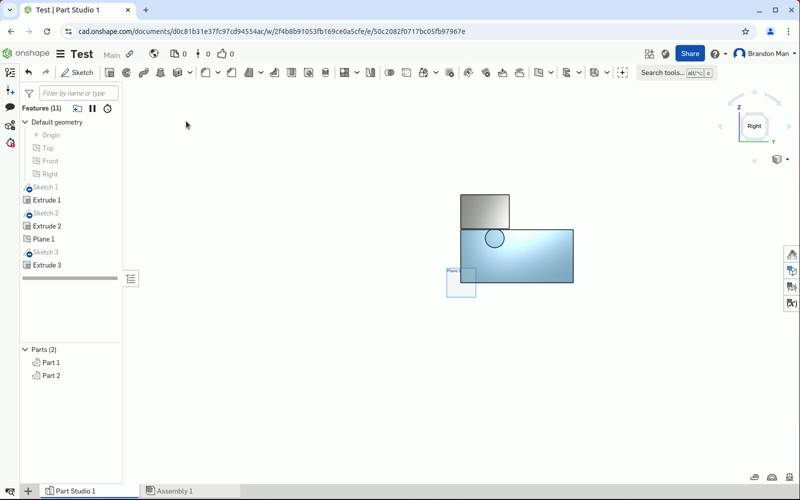
mouse_move(73, 189)
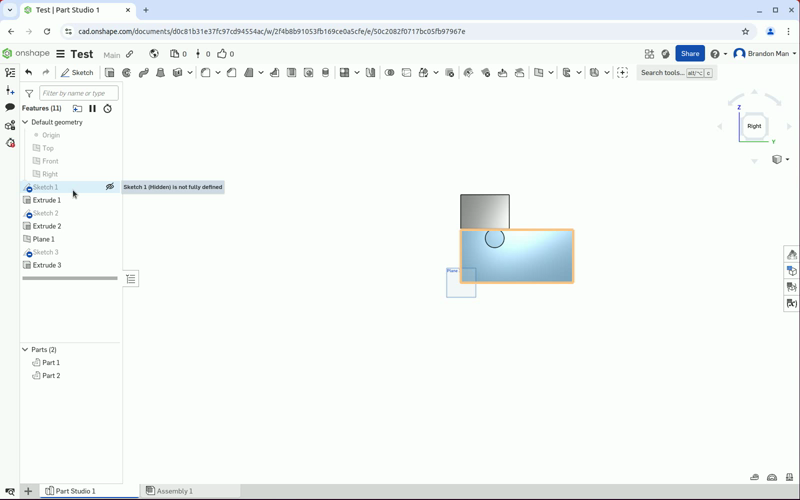
click(73, 189)
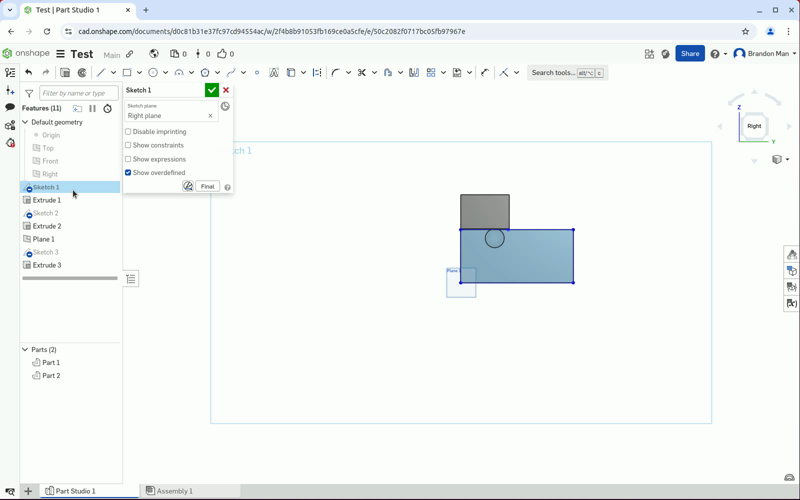
mouse_move(229, 92)
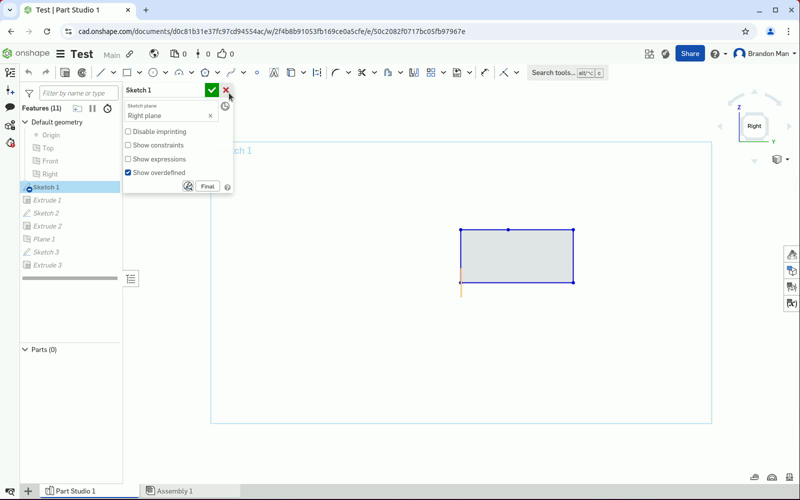
click(229, 92)
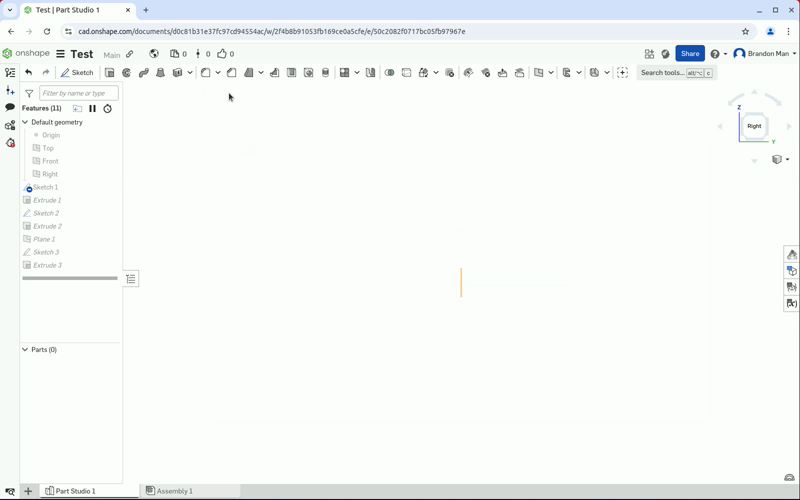
key(shift+s)
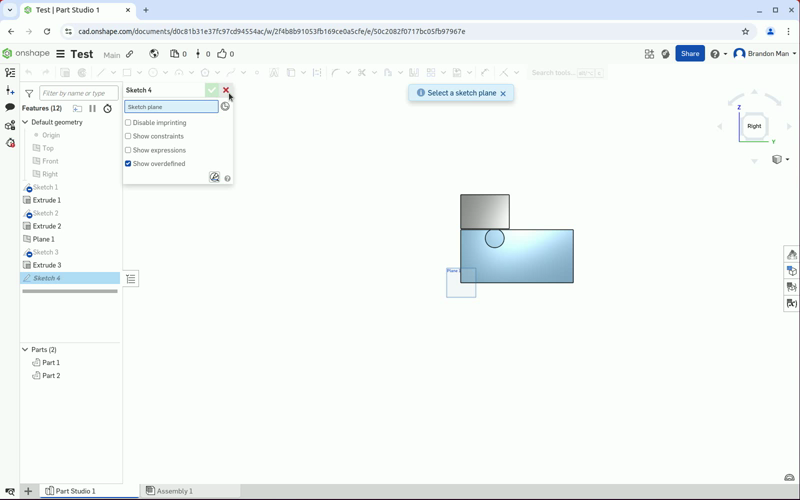
mouse_move(73, 241)
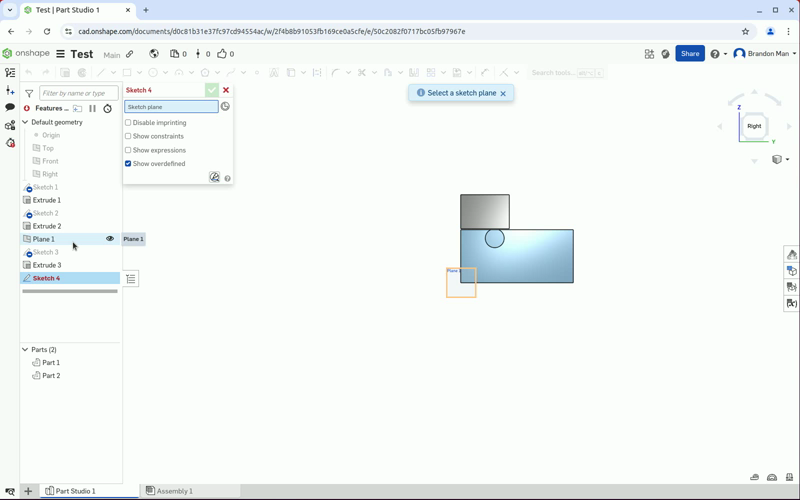
click(73, 241)
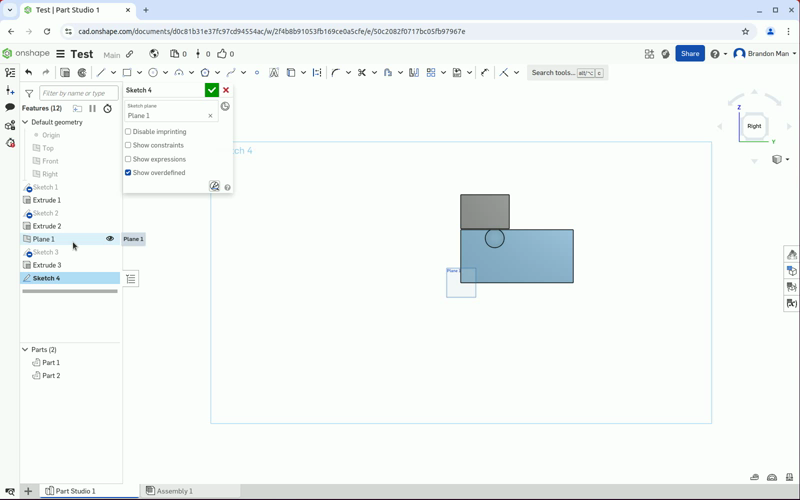
mouse_move(73, 352)
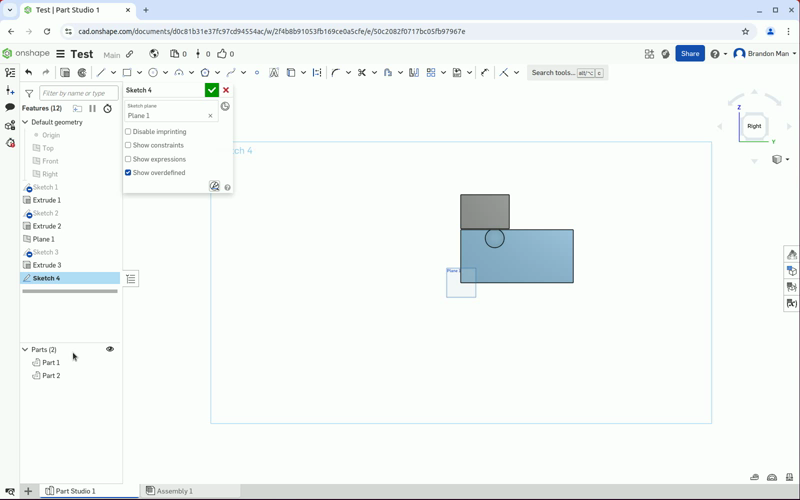
key(y)
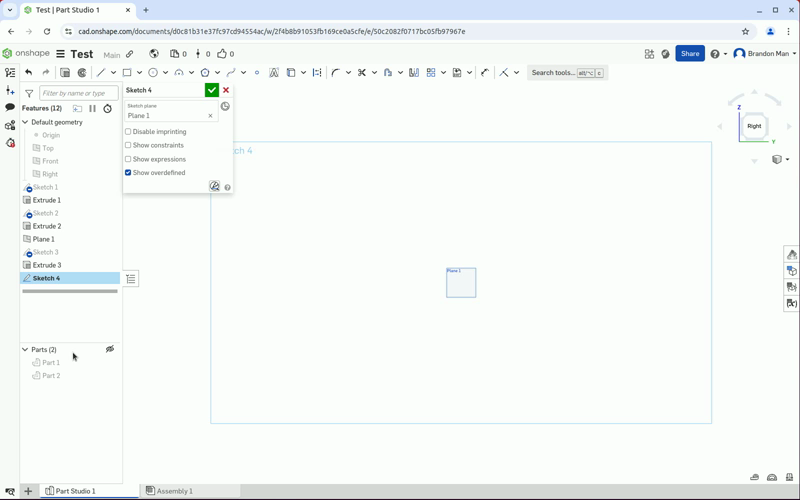
key(c)
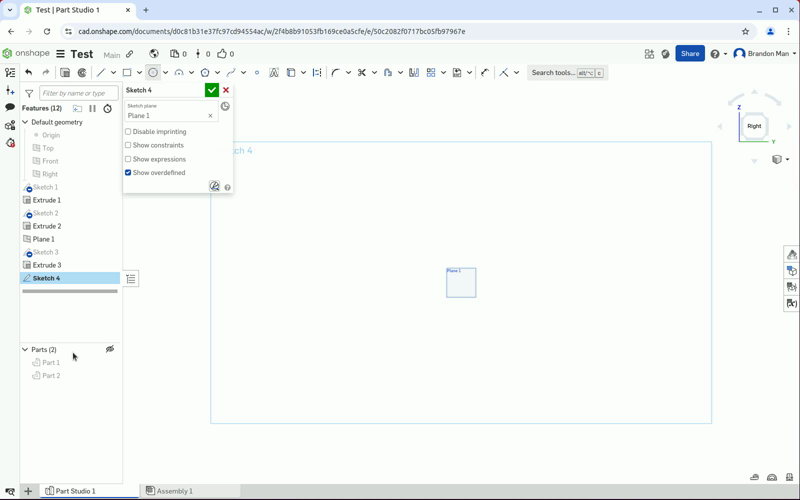
key_down(shift)
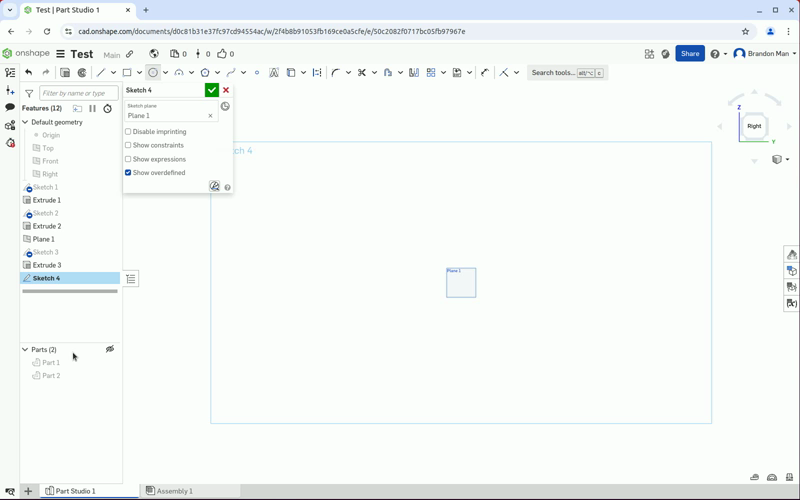
mouse_move(494, 210)
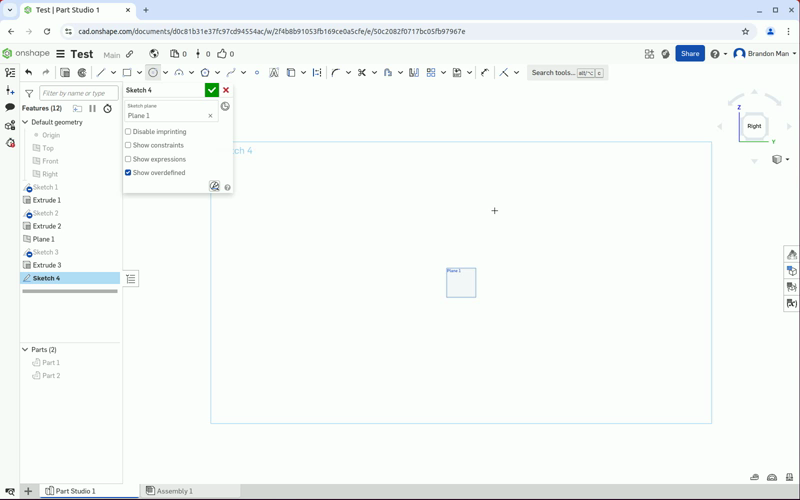
click(494, 210)
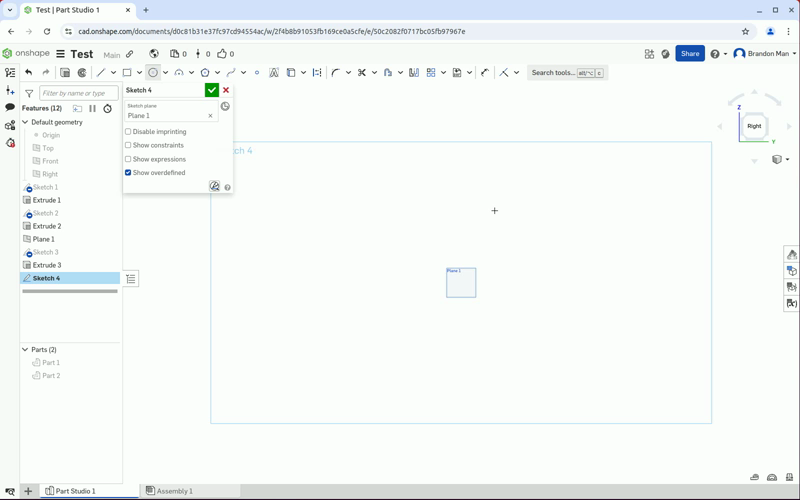
key_up(shift)
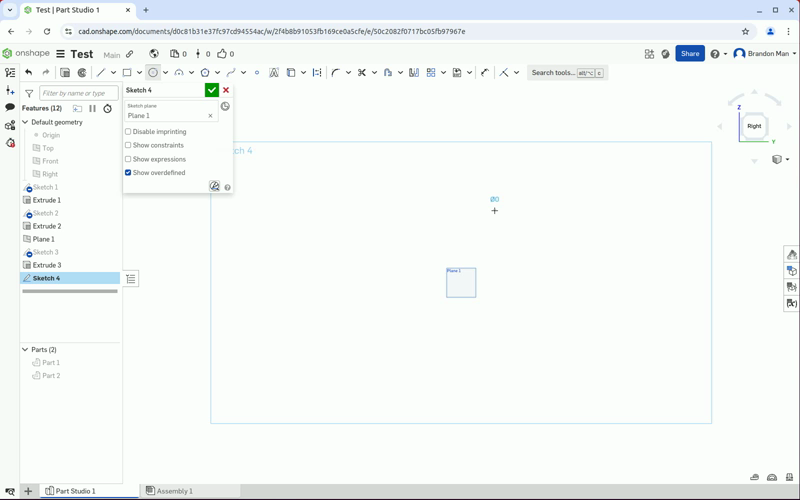
mouse_move(504, 210)
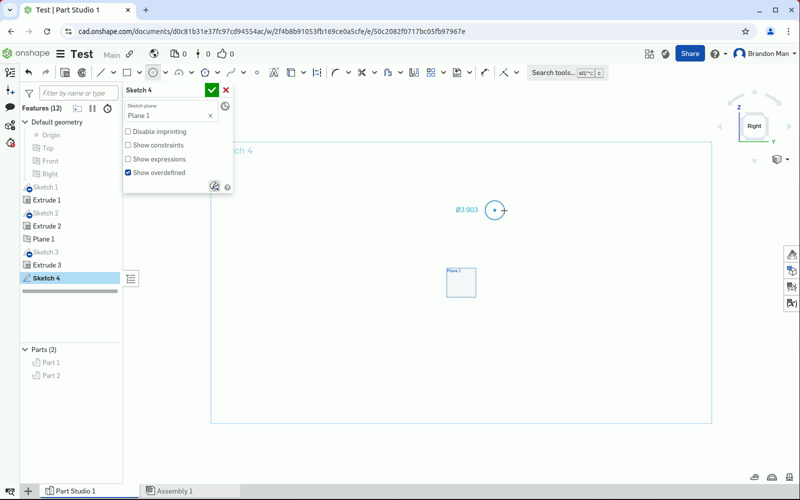
click(504, 210)
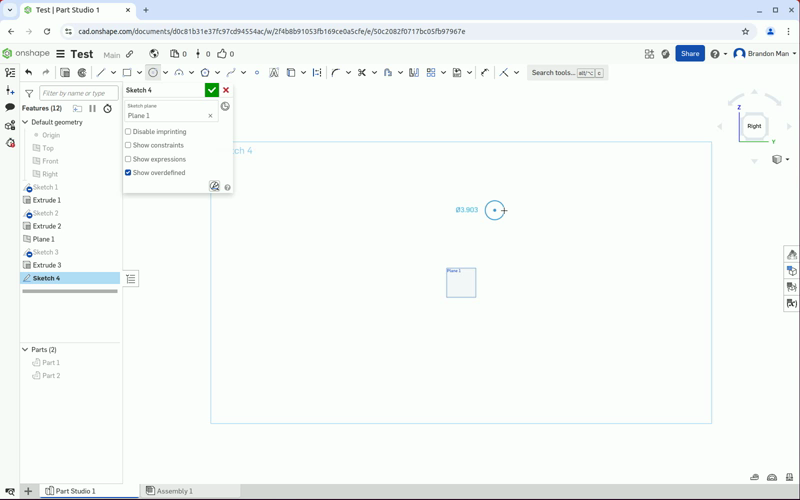
key(esc)
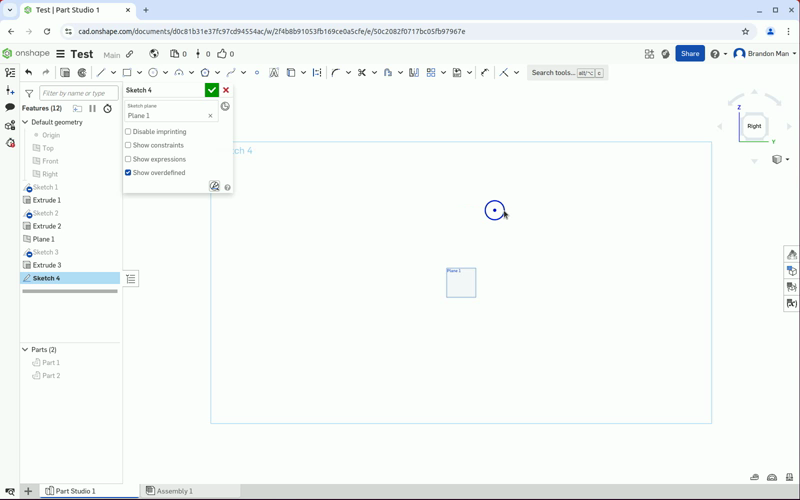
mouse_move(501, 209)
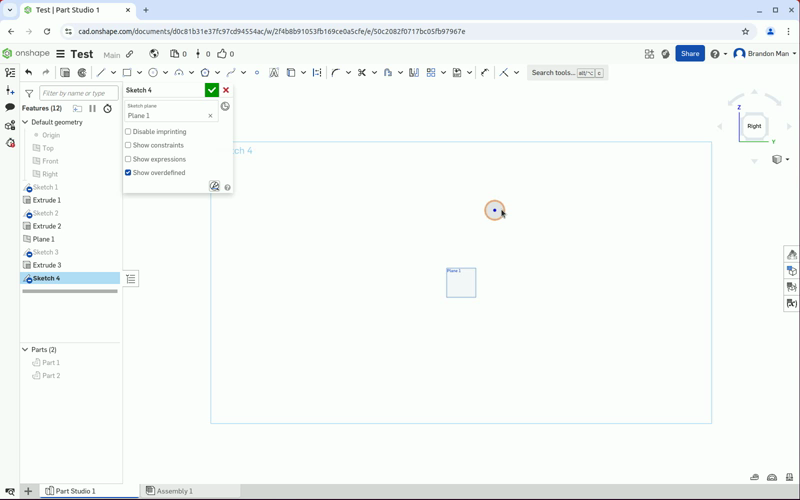
scroll(6)
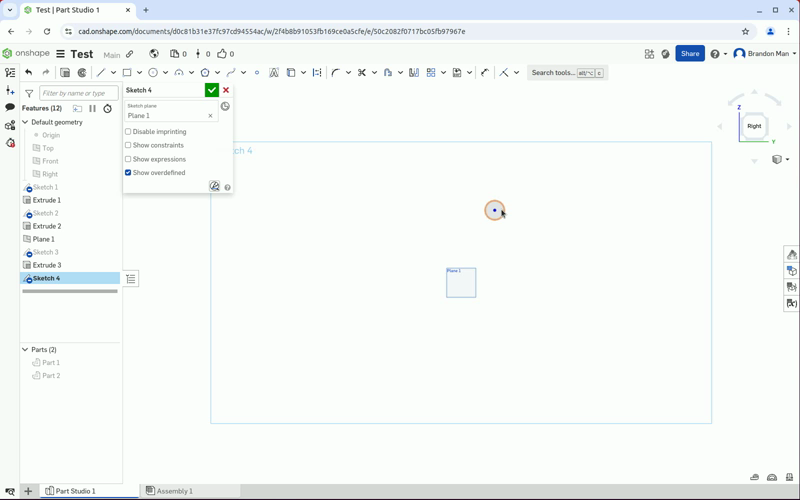
scroll(6)
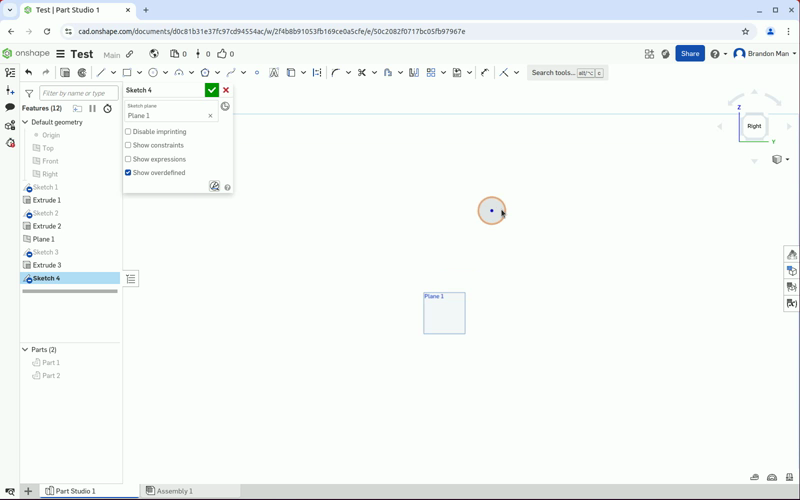
scroll(6)
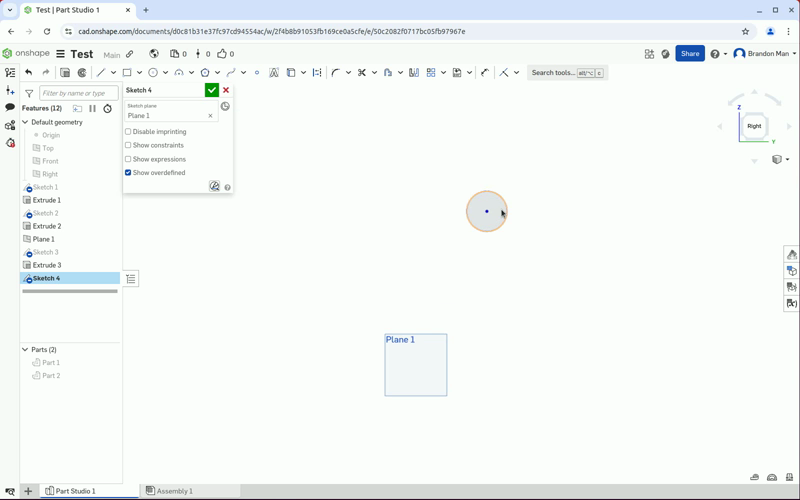
scroll(6)
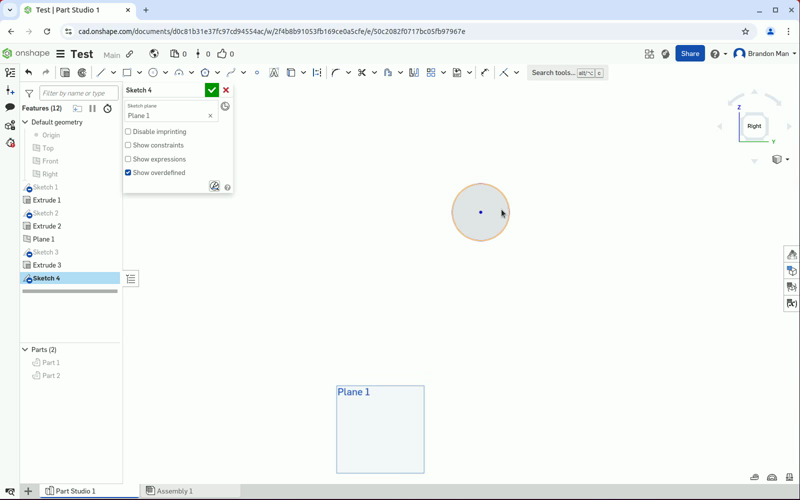
scroll(6)
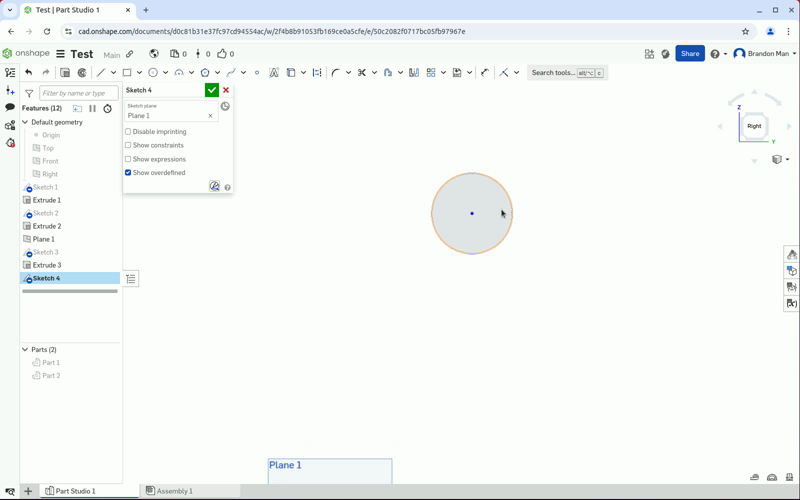
scroll(6)
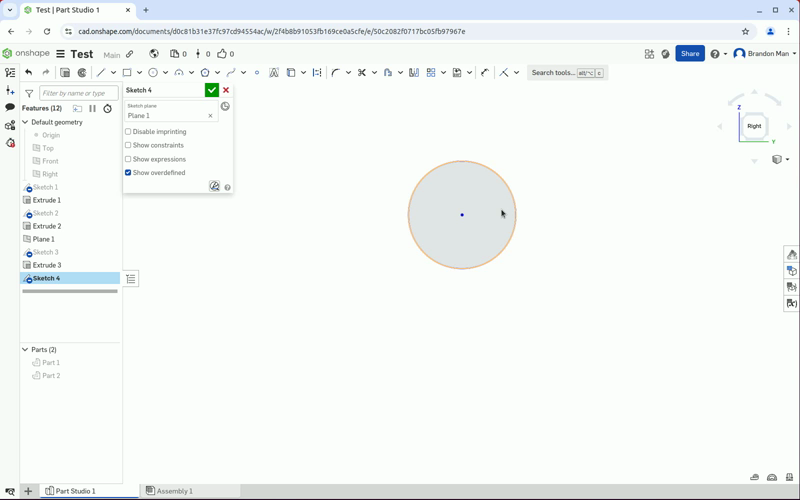
scroll(6)
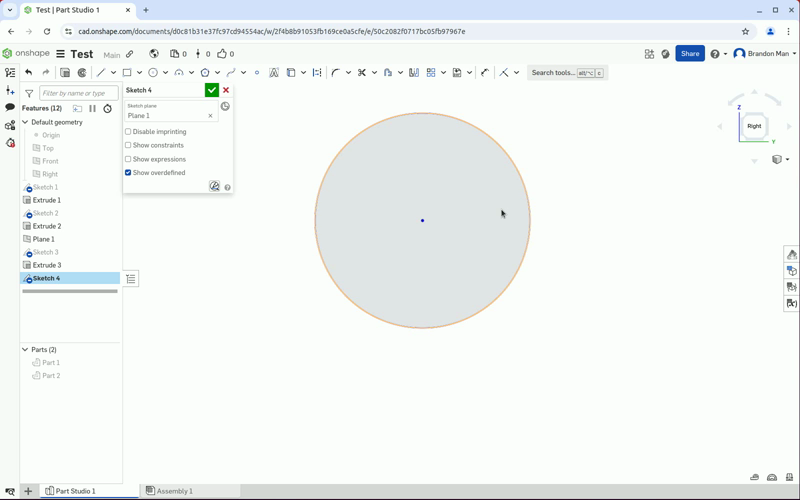
click(501, 209)
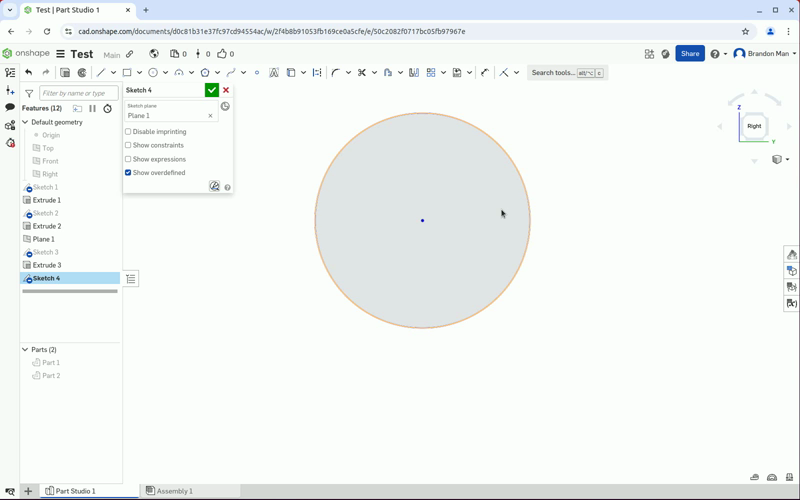
scroll(-6)
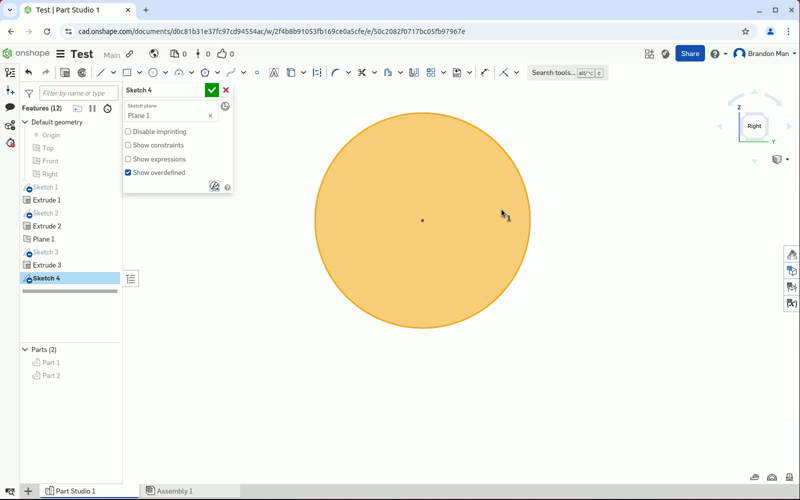
scroll(-6)
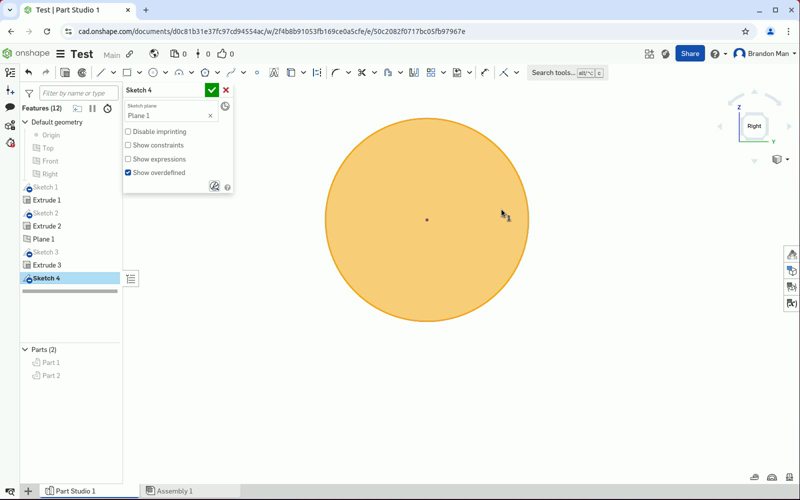
scroll(-6)
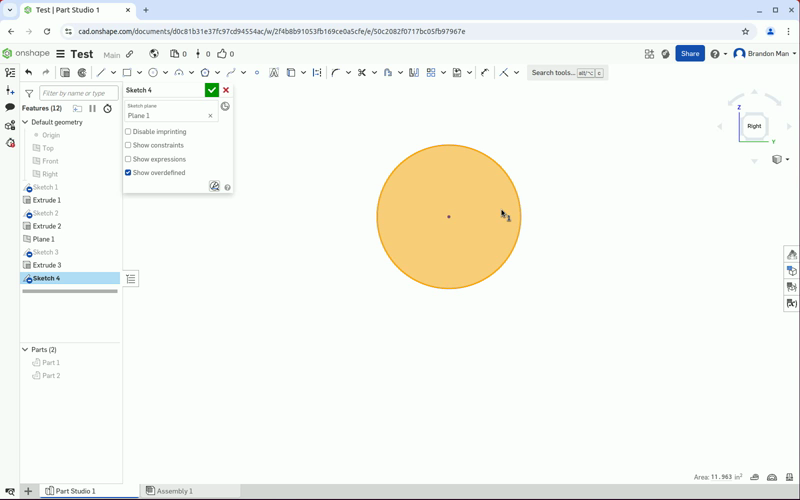
scroll(-6)
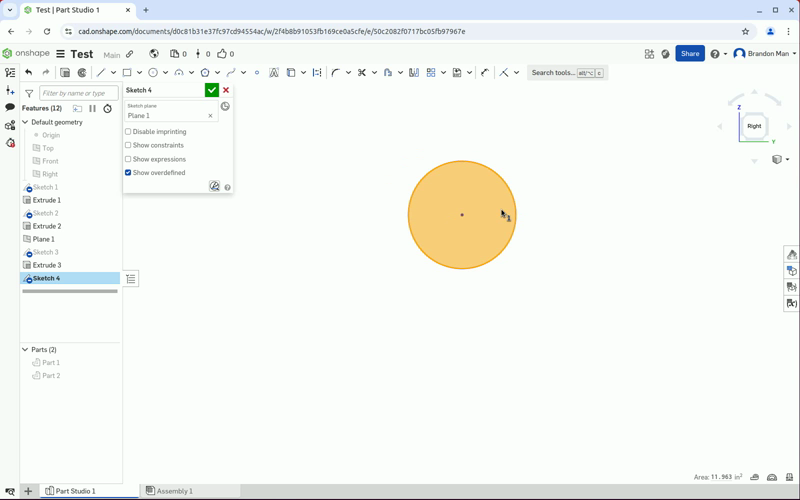
scroll(-6)
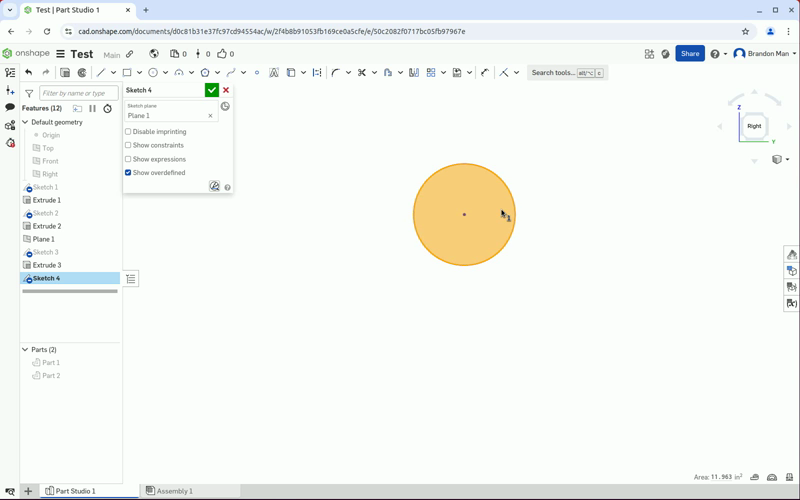
scroll(-6)
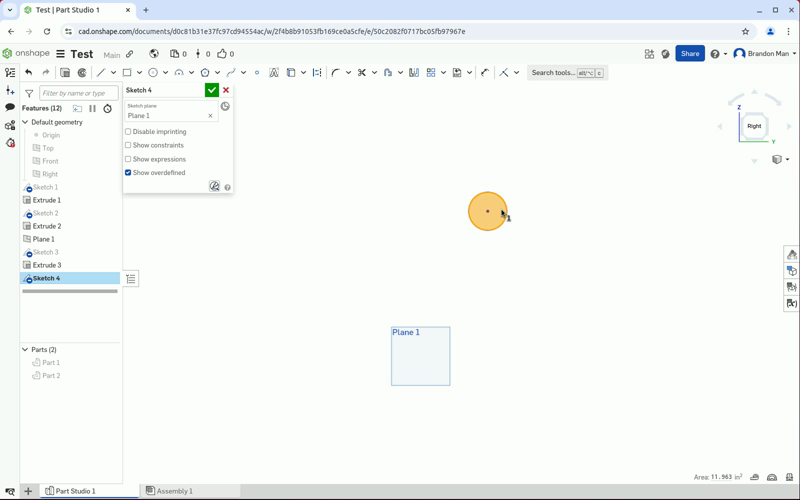
scroll(-6)
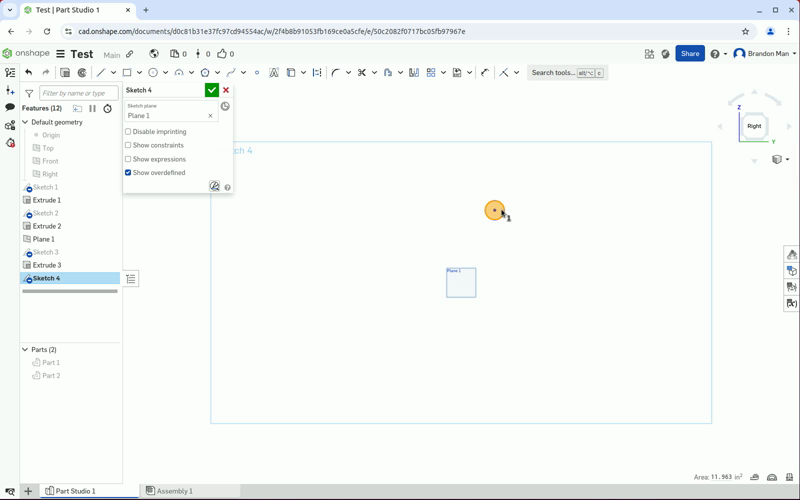
mouse_move(73, 352)
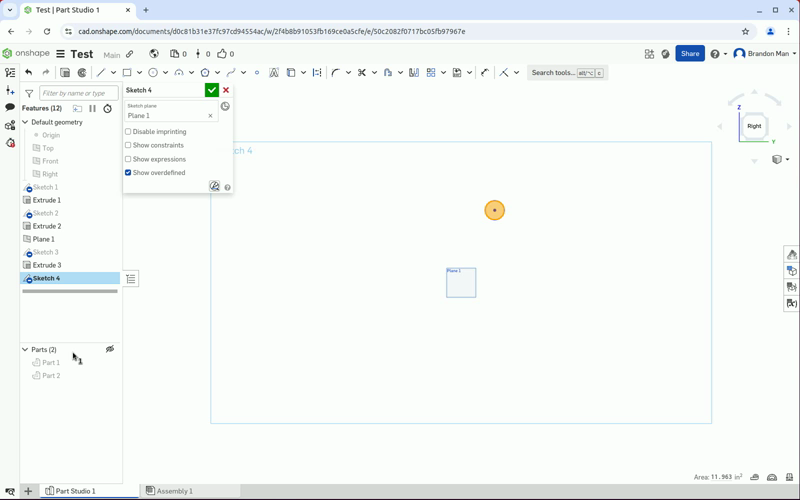
key(shift+y)
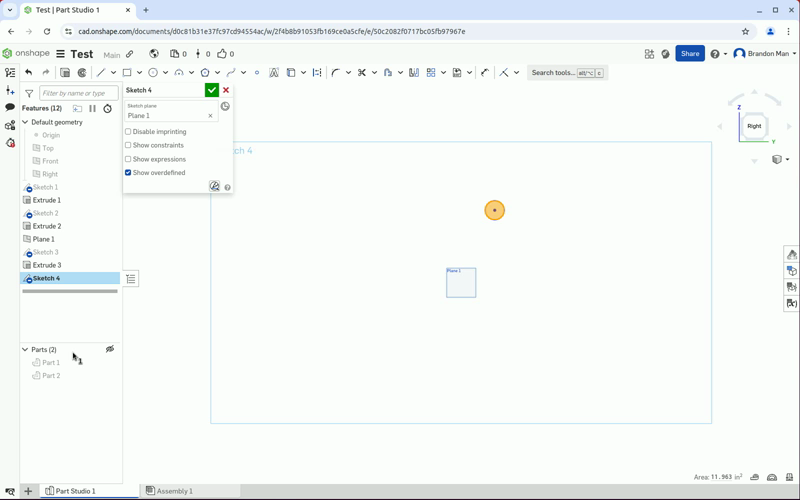
key(shift+e)
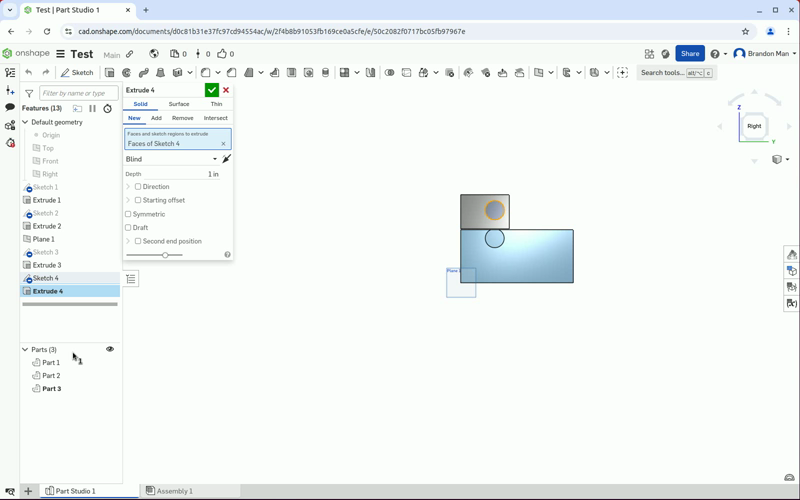
mouse_move(143, 106)
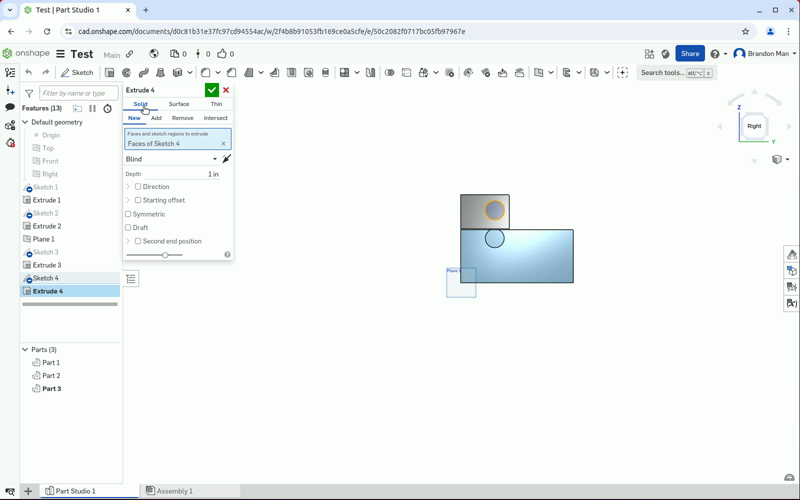
click(143, 106)
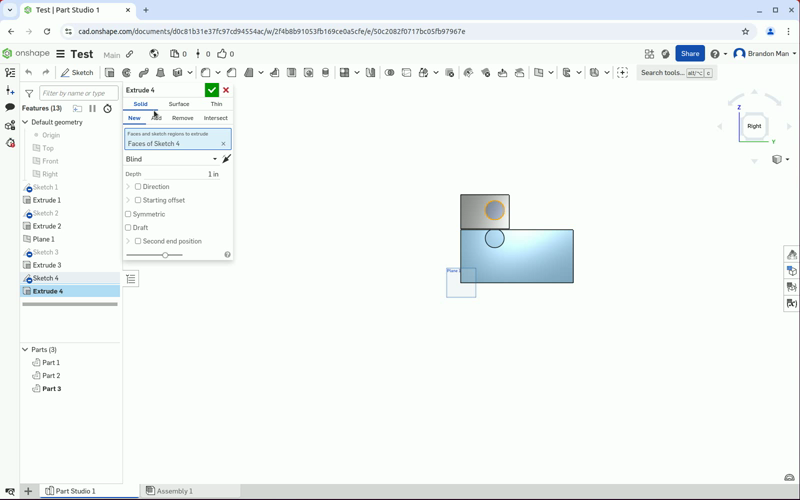
mouse_move(186, 120)
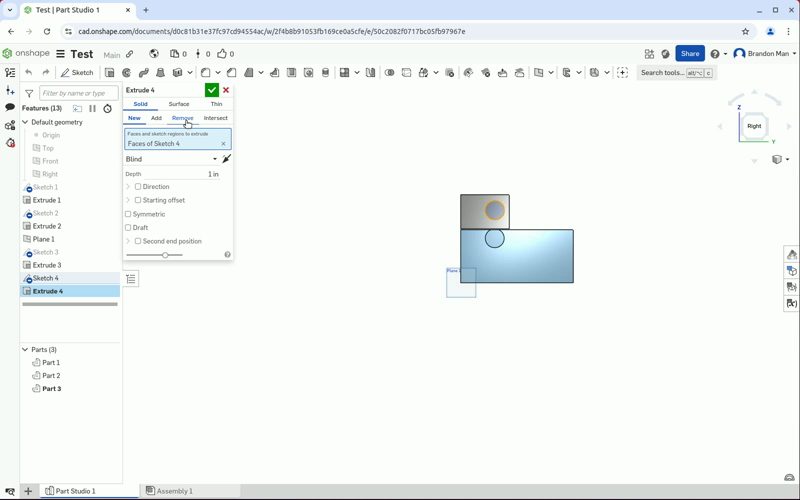
click(186, 120)
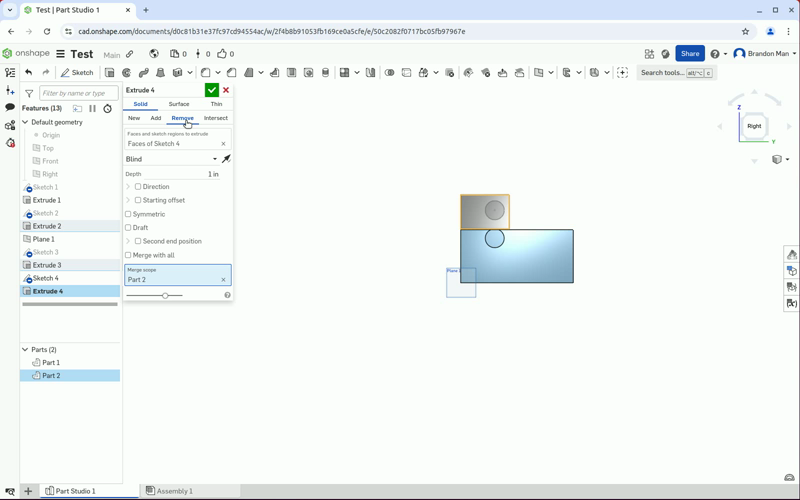
key(tab, 4)
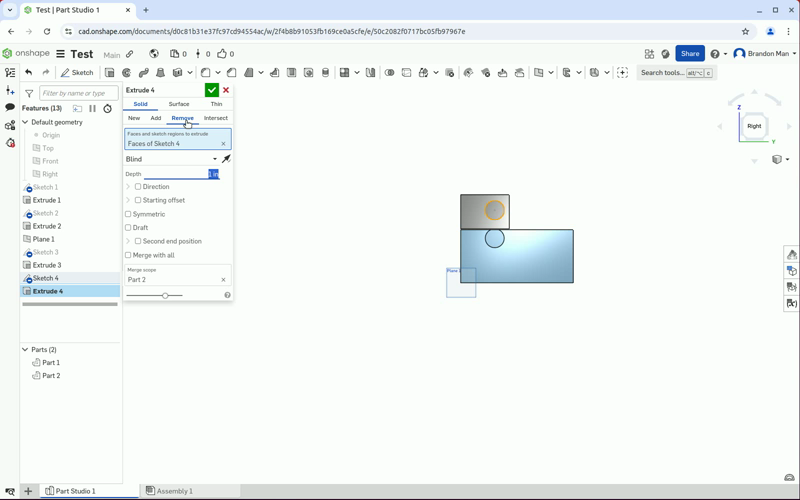
text(6.74)
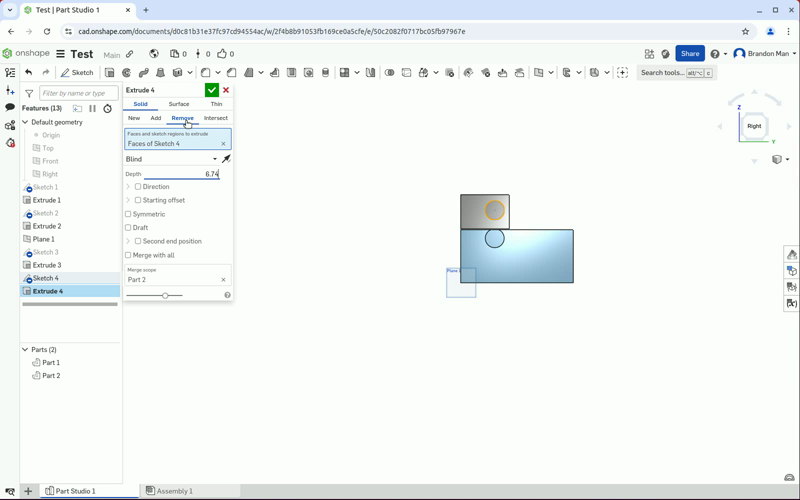
key(tab, 6)
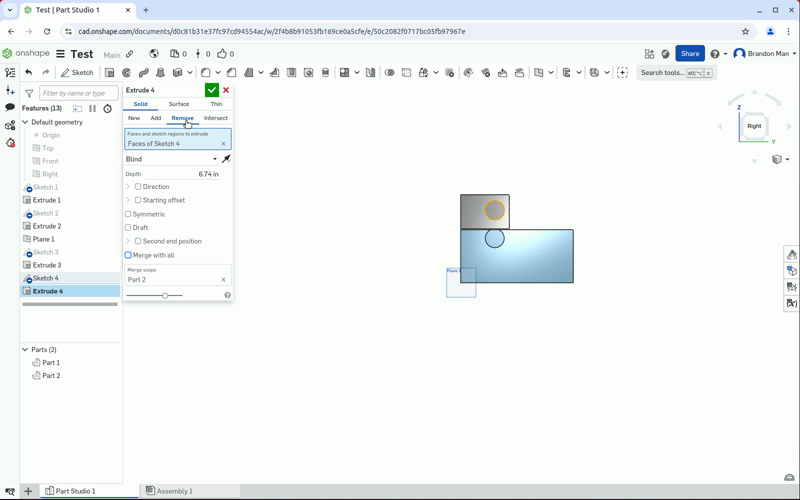
key(space)
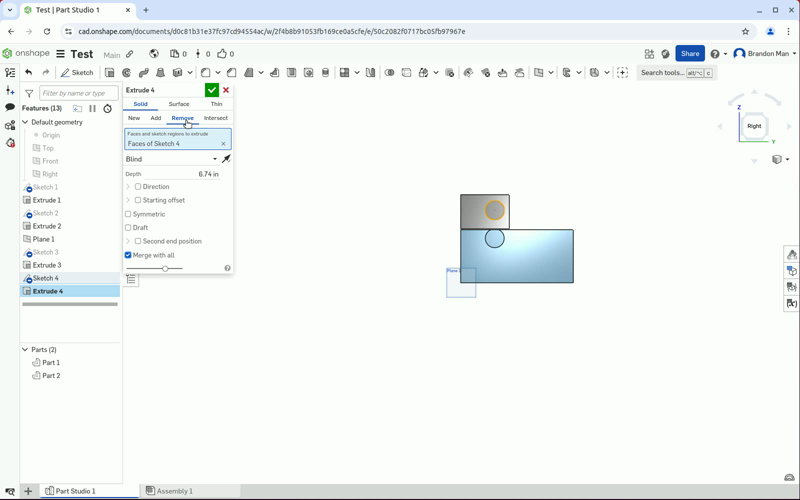
key(enter)
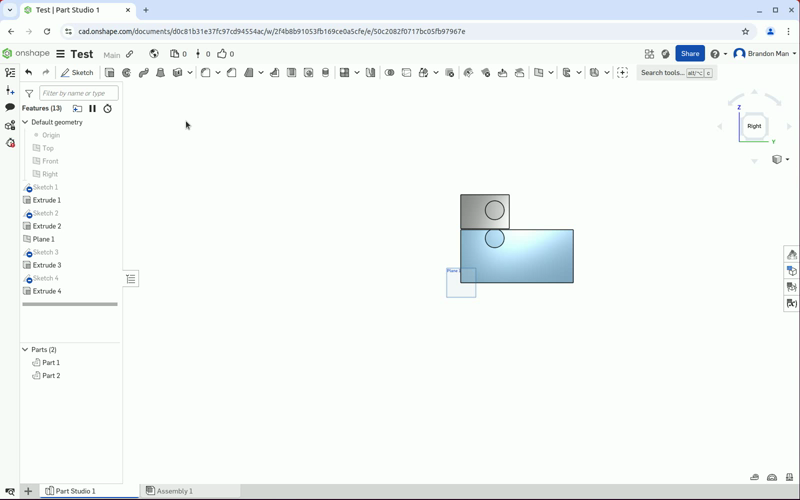
key(shift+h)
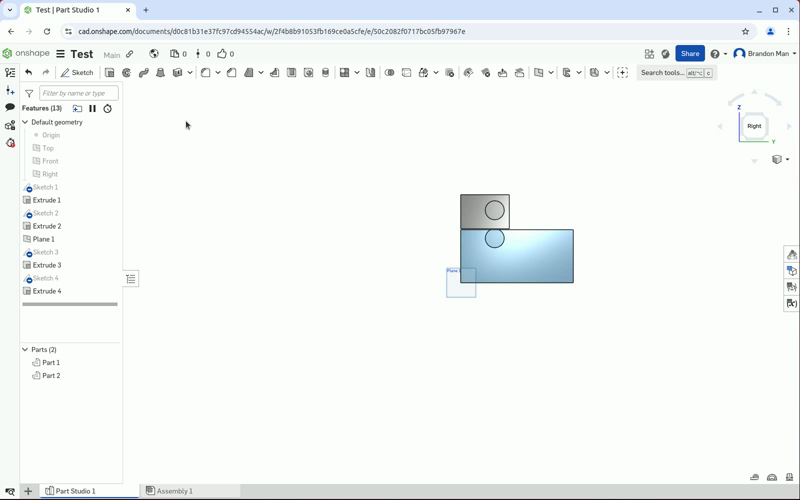
key(shift+h)
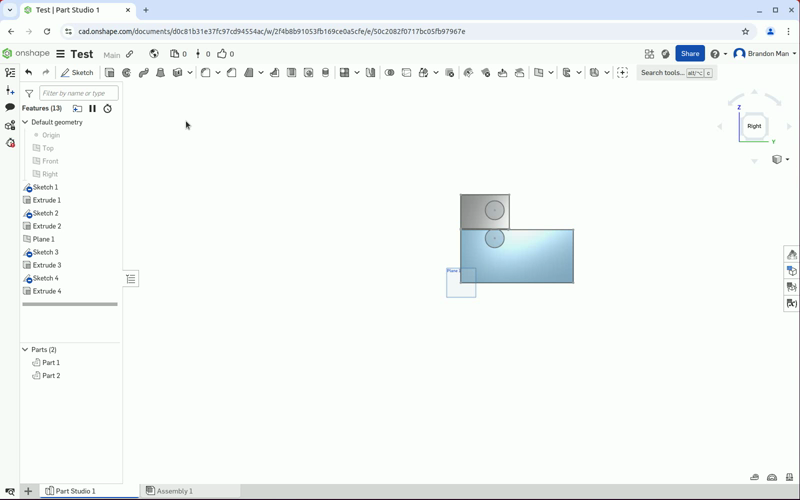
key(shift+7)
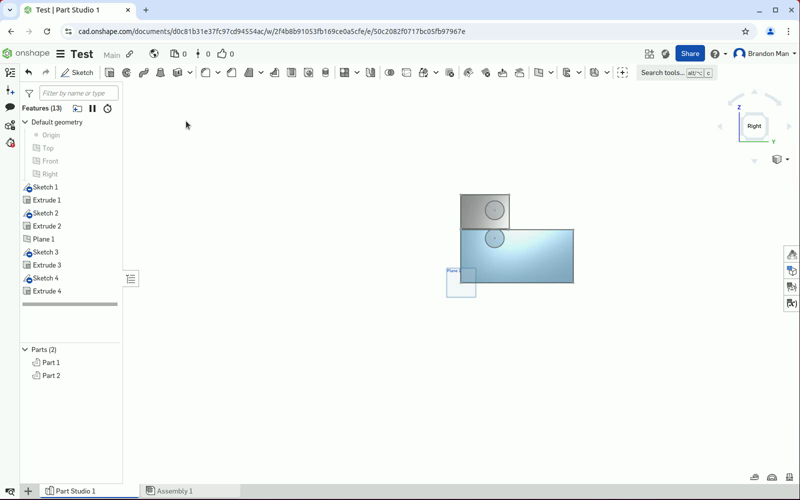
key(right, 2)
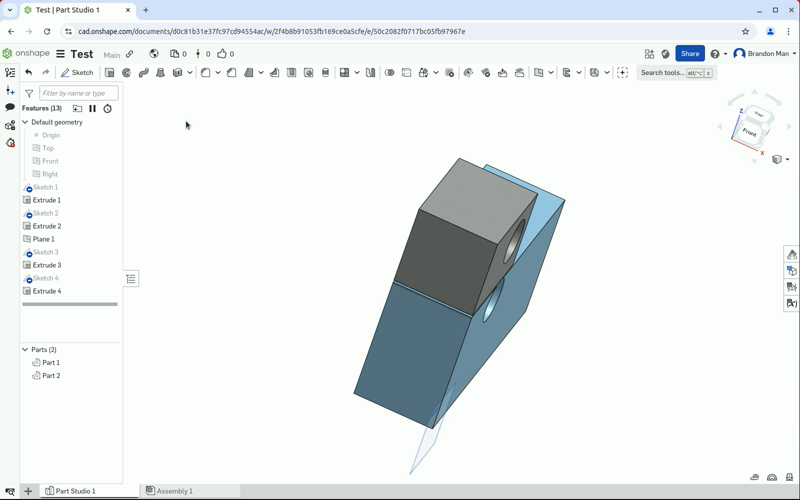
key(down, 2)
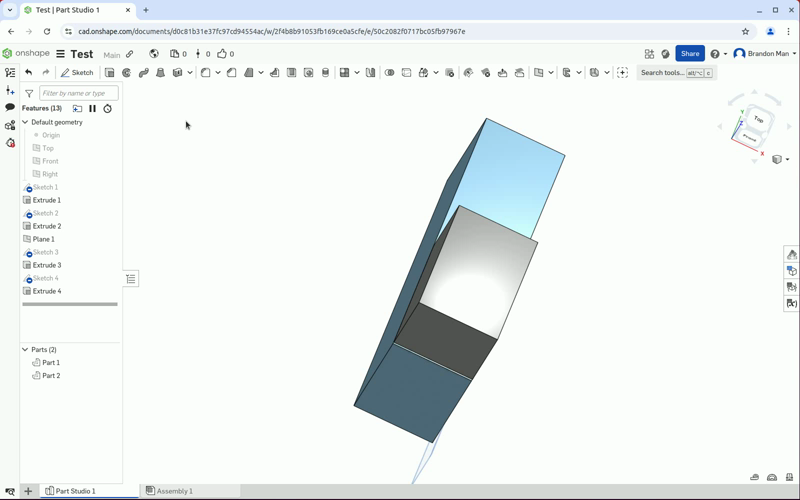
key(up, 2)
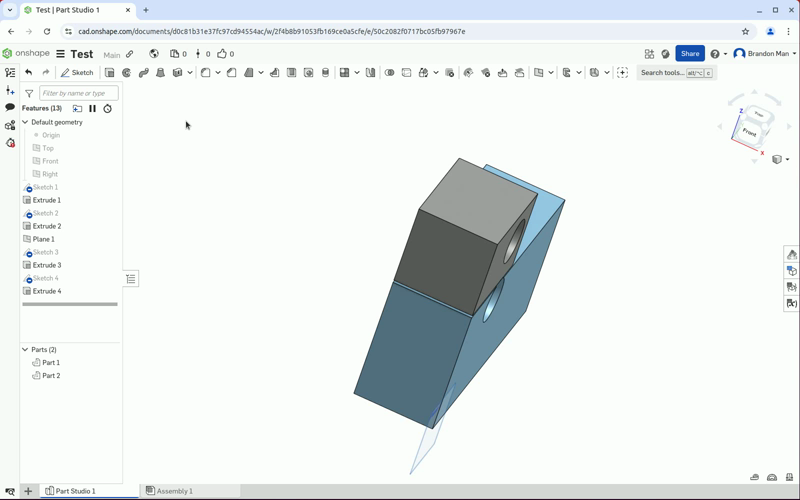
key(left, 2)
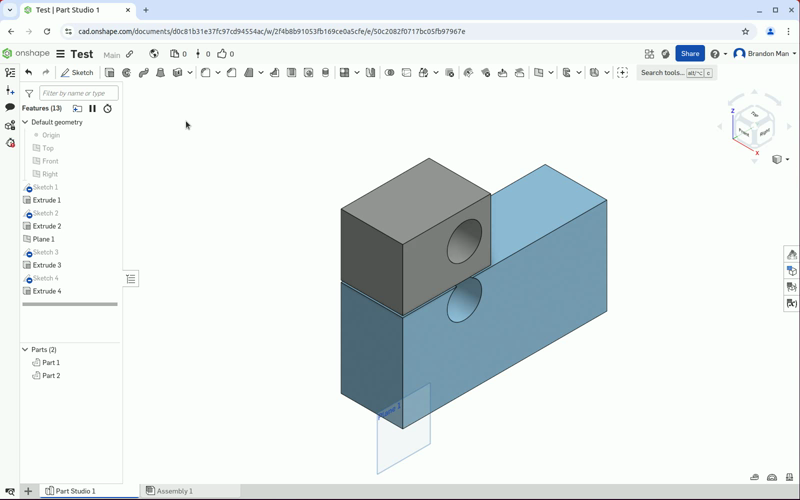
mouse_move(73, 189)
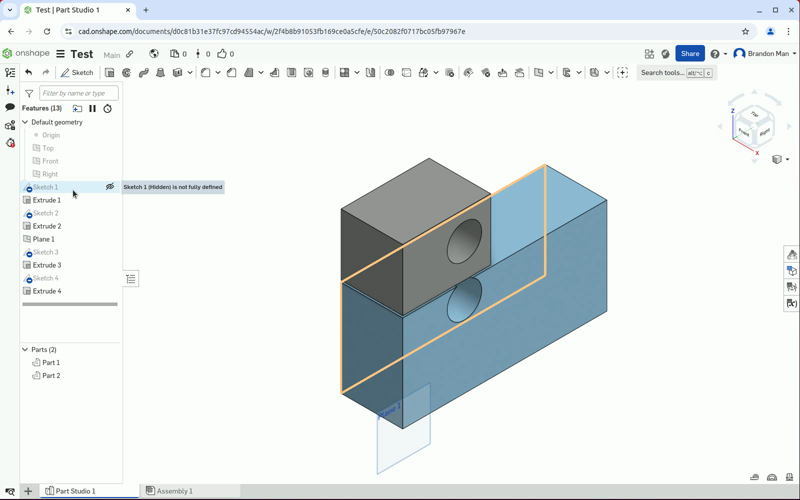
click(73, 189)